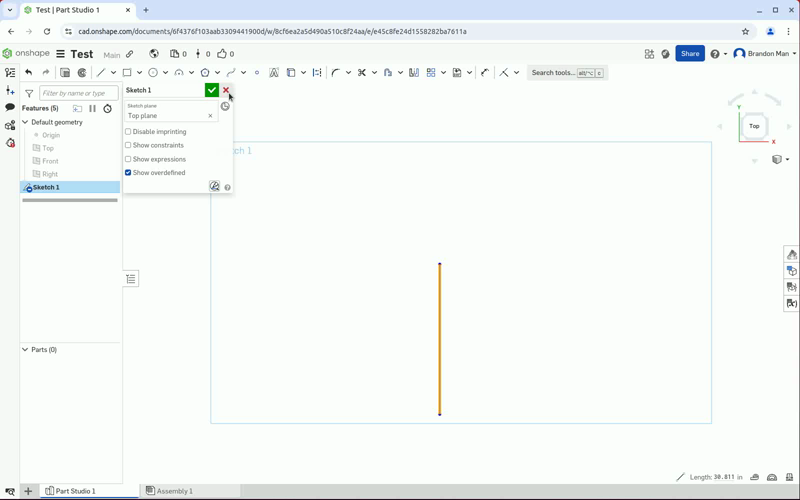
key(shift+h)
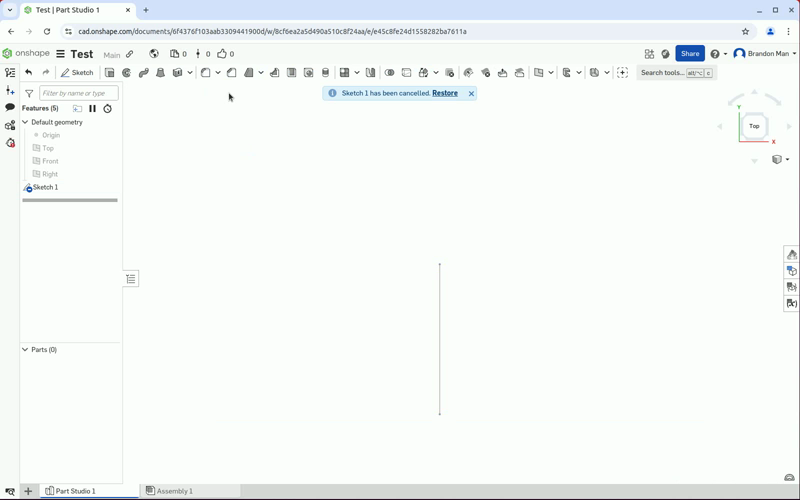
key(shift+s)
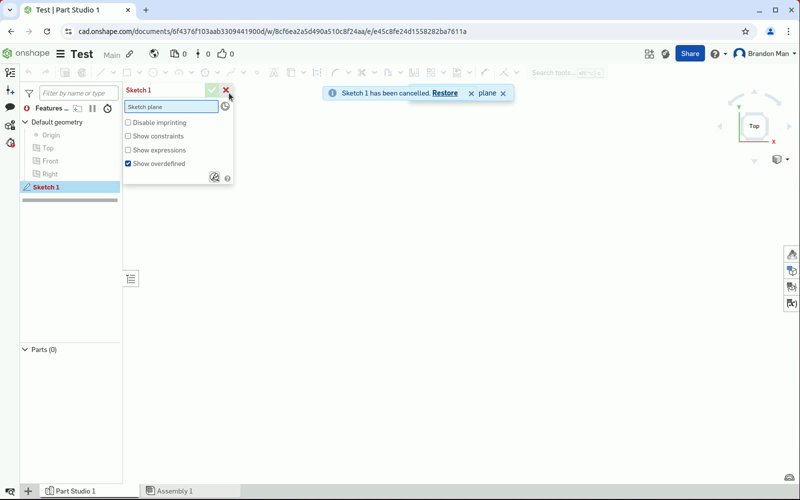
mouse_move(73, 150)
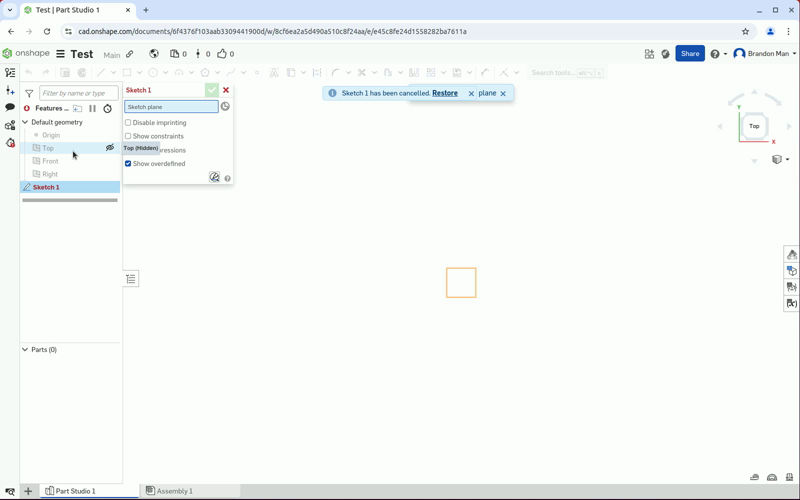
click(73, 150)
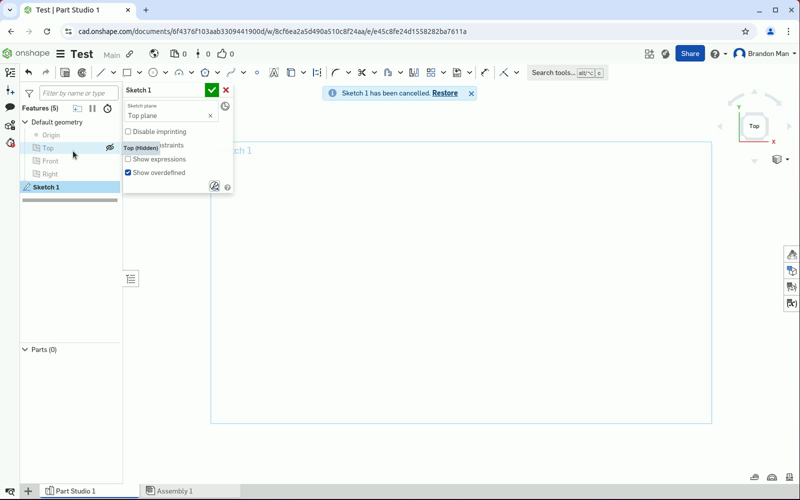
mouse_move(73, 352)
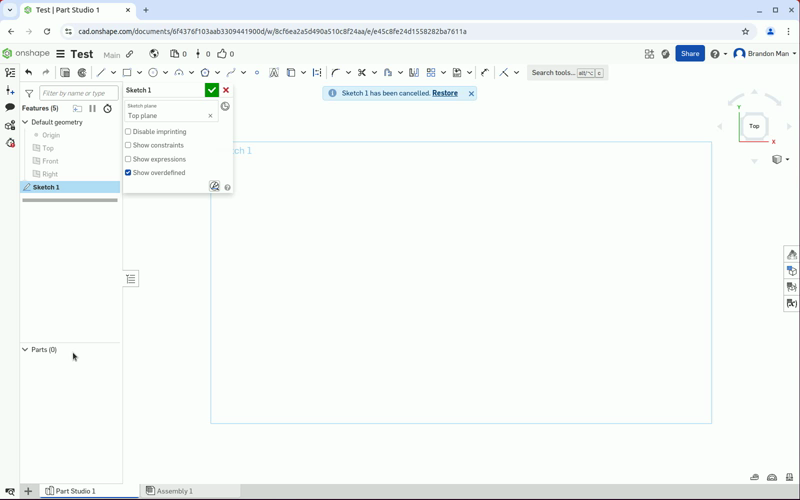
key(y)
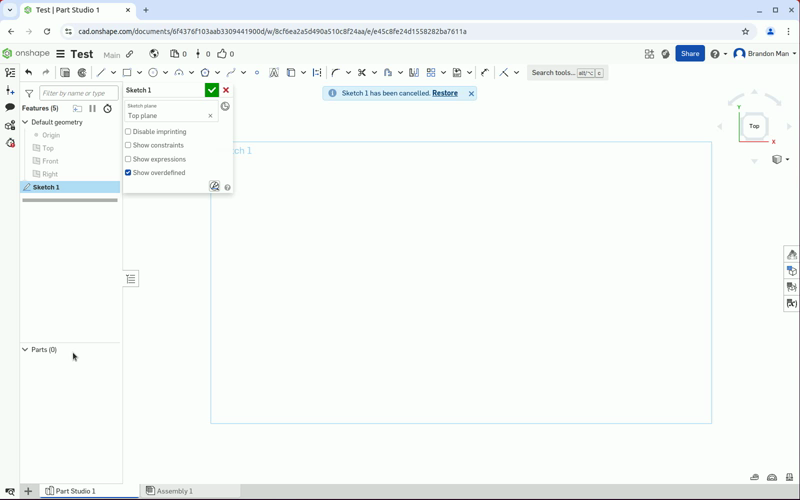
key(l)
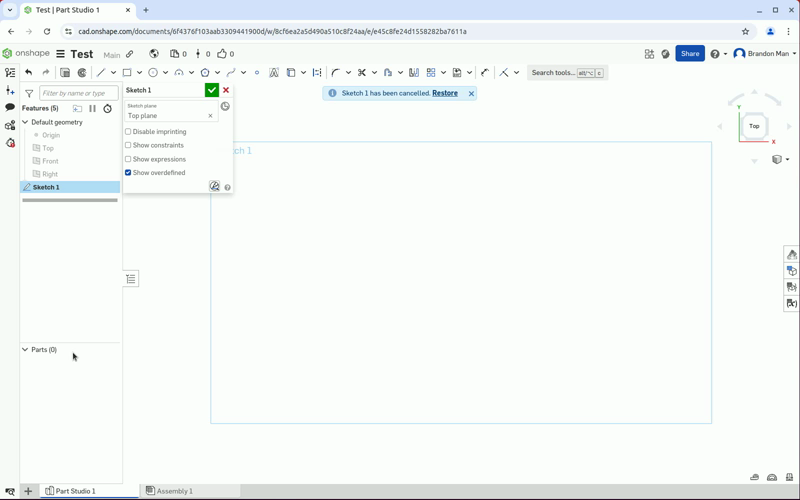
key_down(shift)
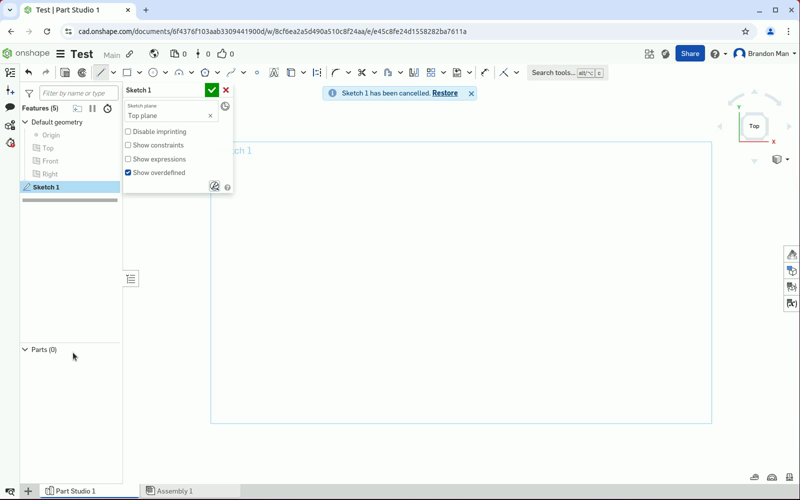
mouse_move(460, 282)
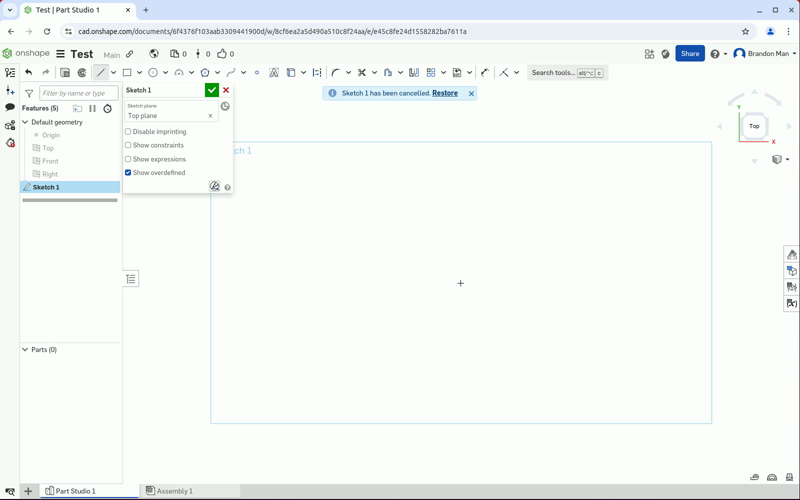
click(460, 282)
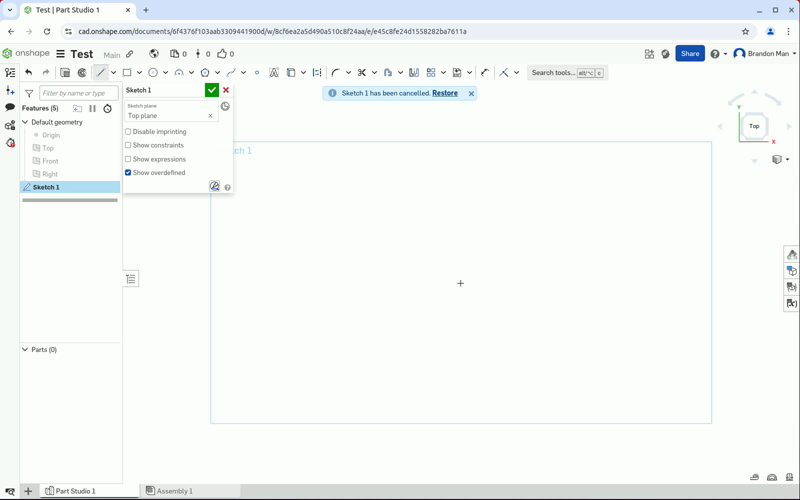
key_up(shift)
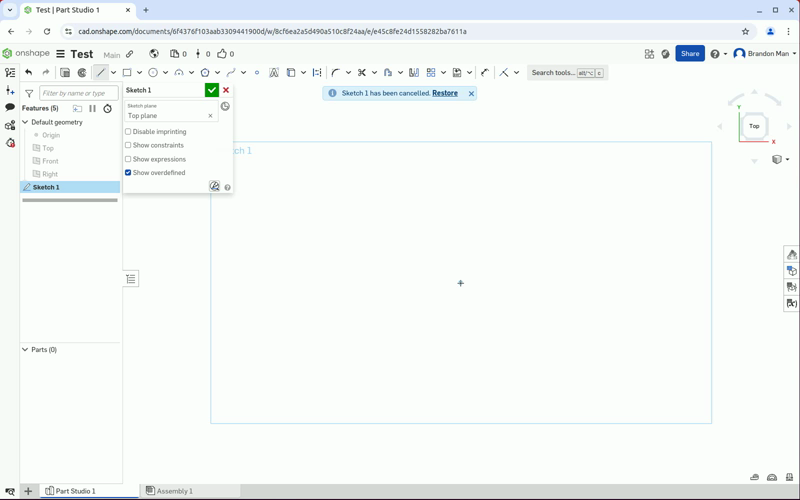
key_down(shift)
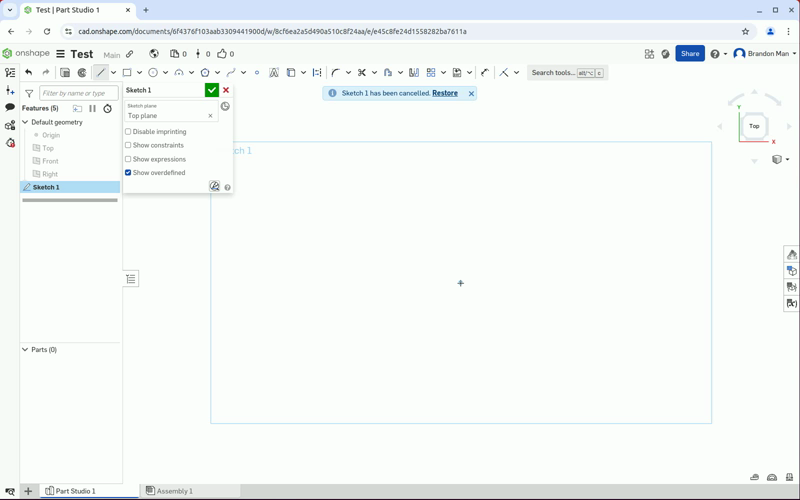
mouse_move(570, 282)
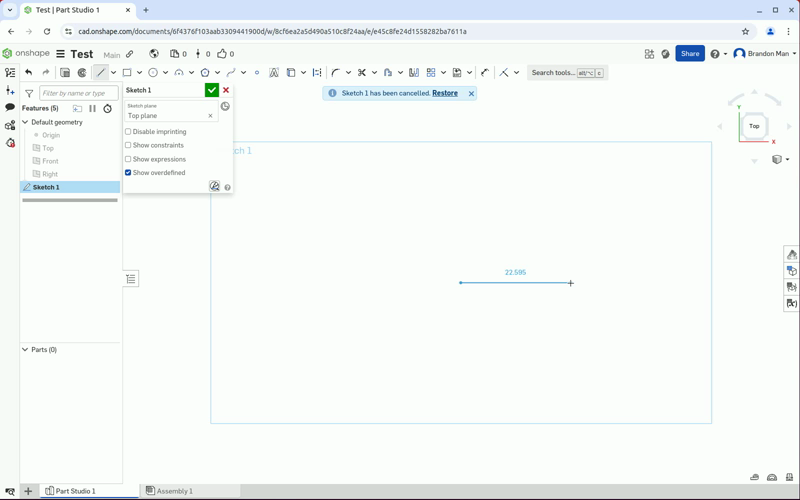
click(570, 282)
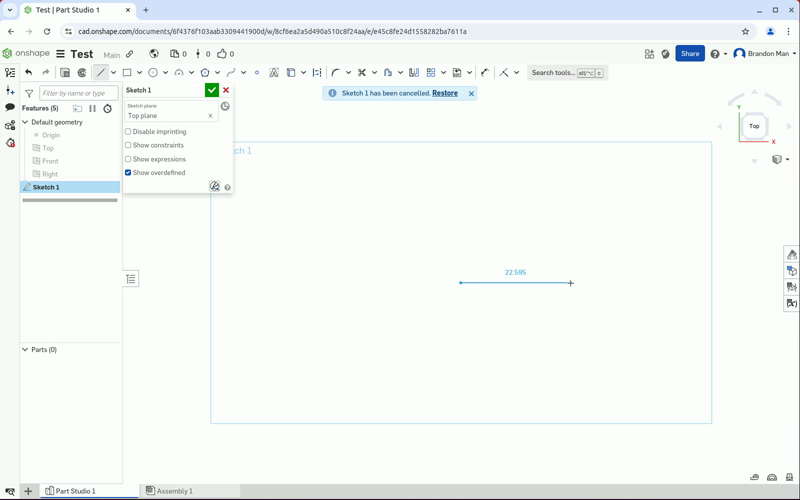
key_up(shift)
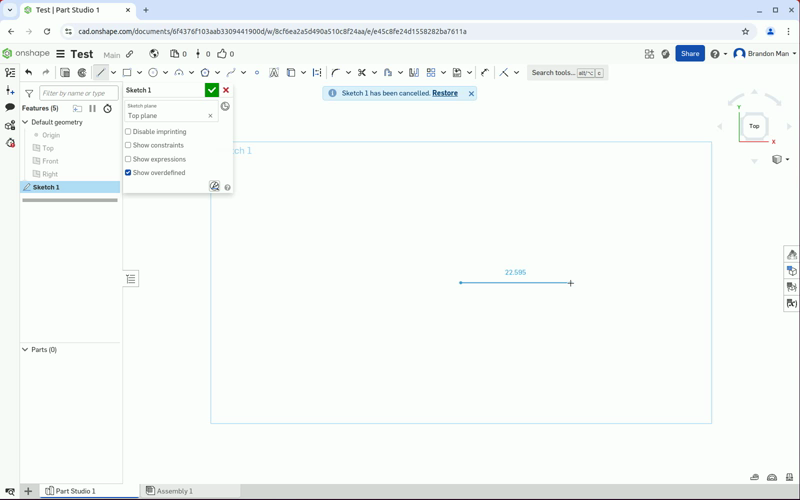
key_down(shift)
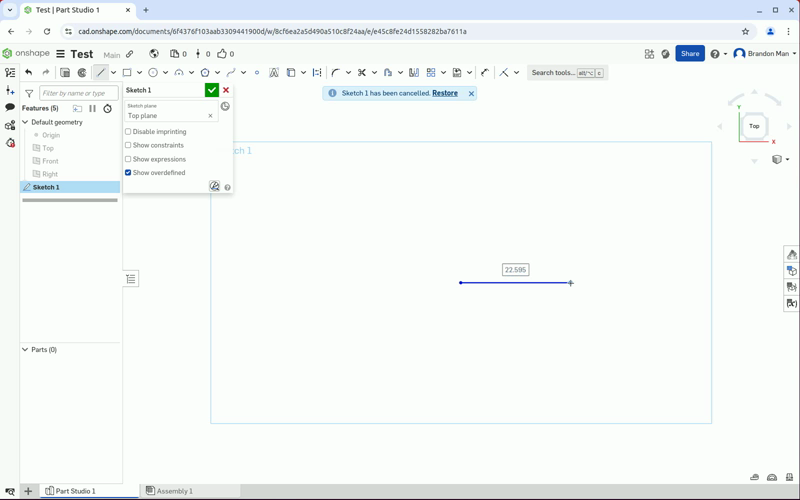
mouse_move(570, 170)
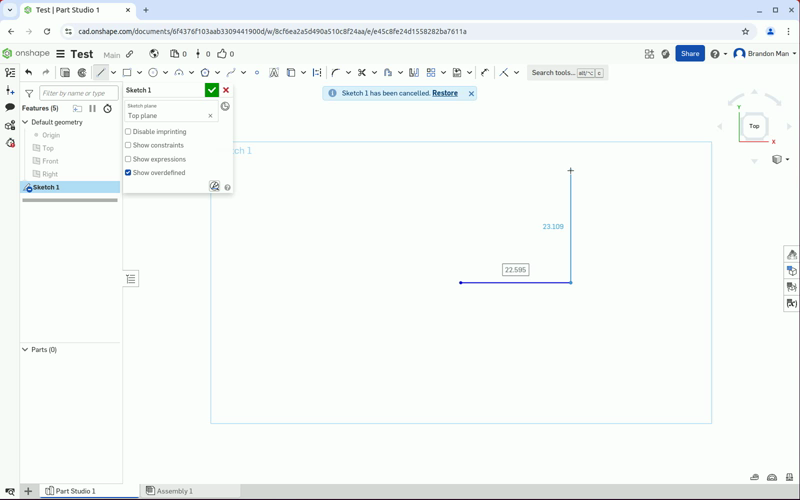
click(570, 170)
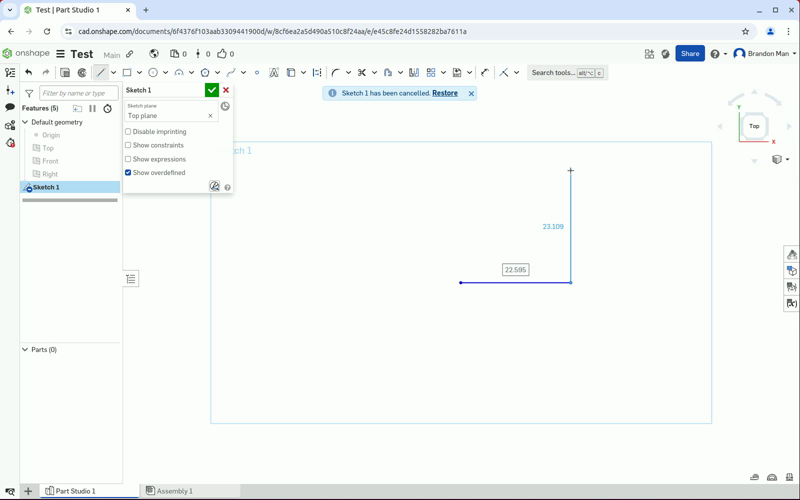
key_up(shift)
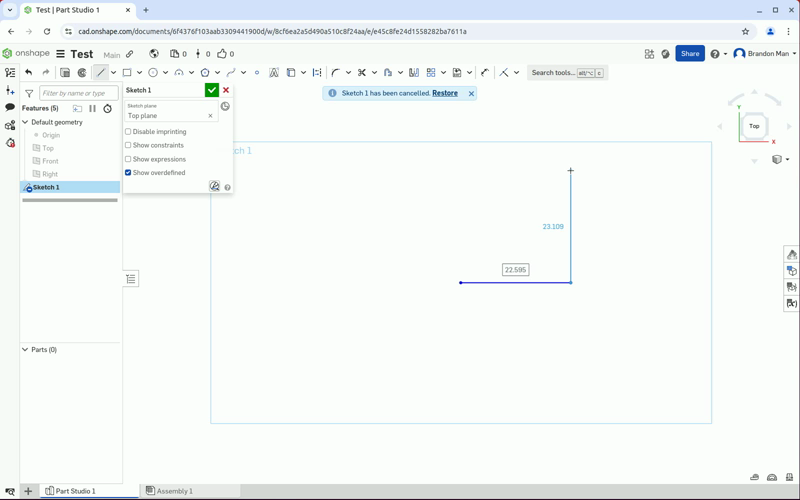
key_down(shift)
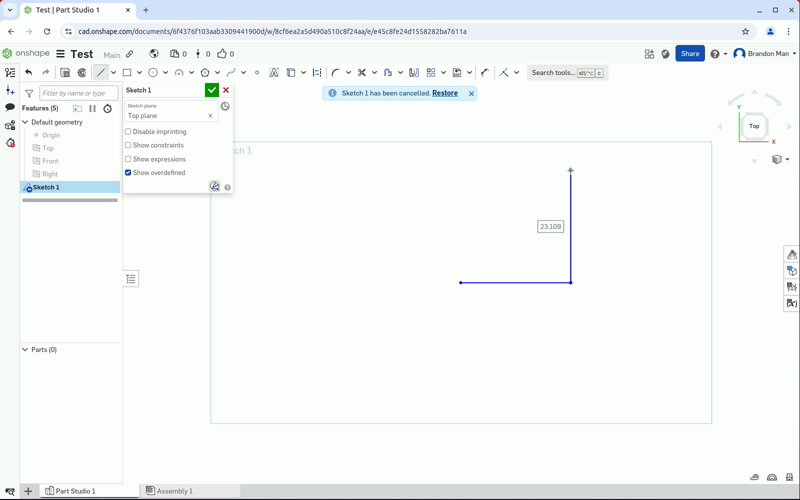
mouse_move(460, 170)
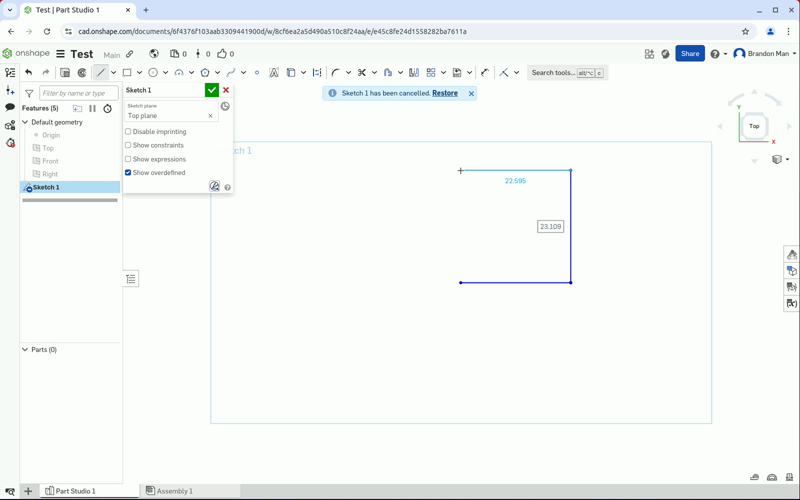
click(460, 170)
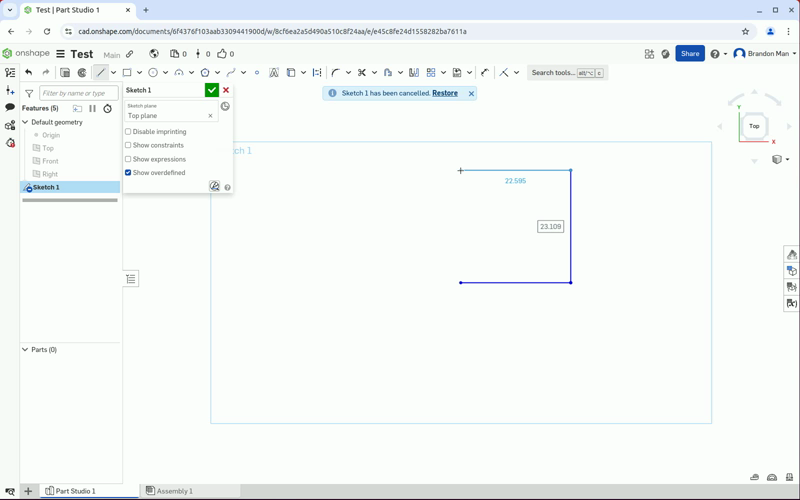
key_up(shift)
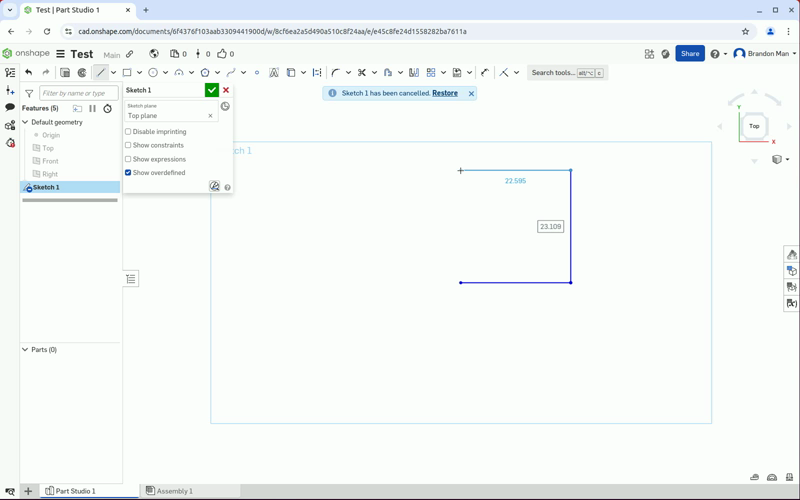
key_down(shift)
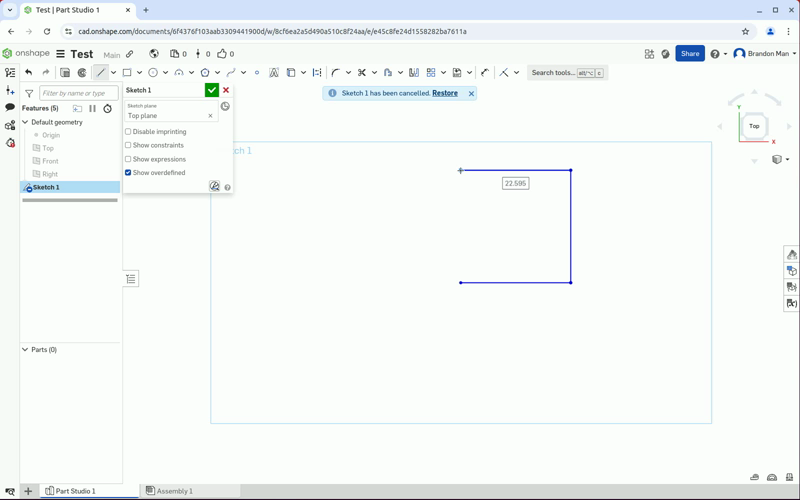
mouse_move(460, 282)
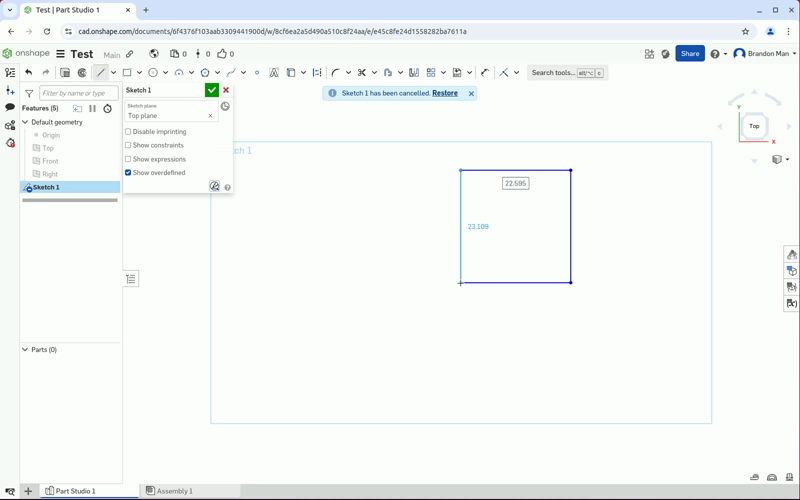
key_up(shift)
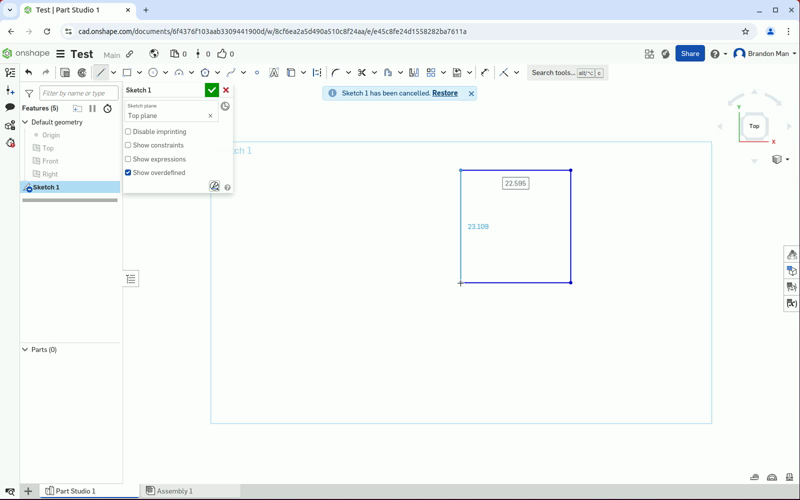
click(460, 282)
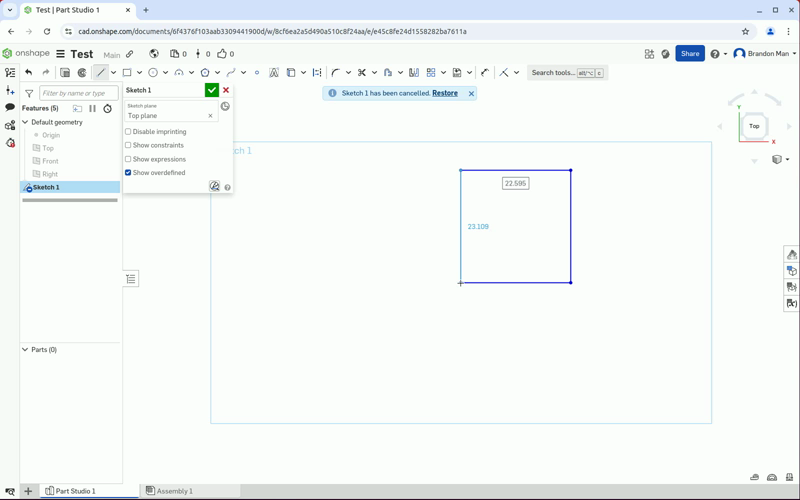
key(esc)
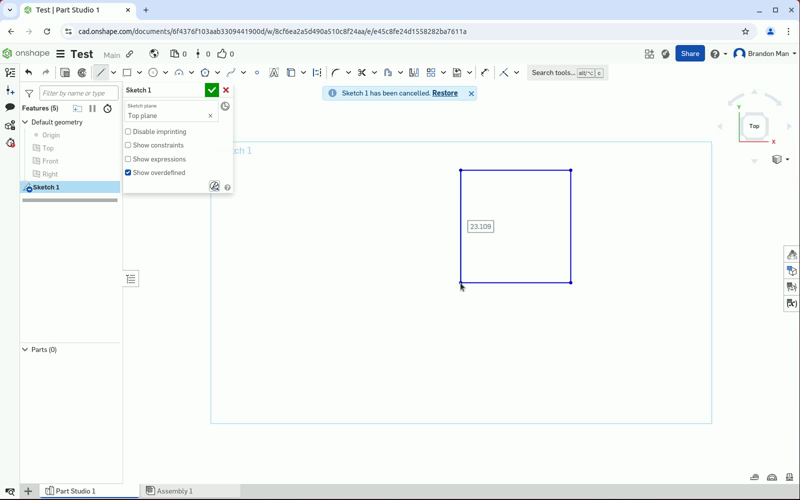
mouse_move(539, 264)
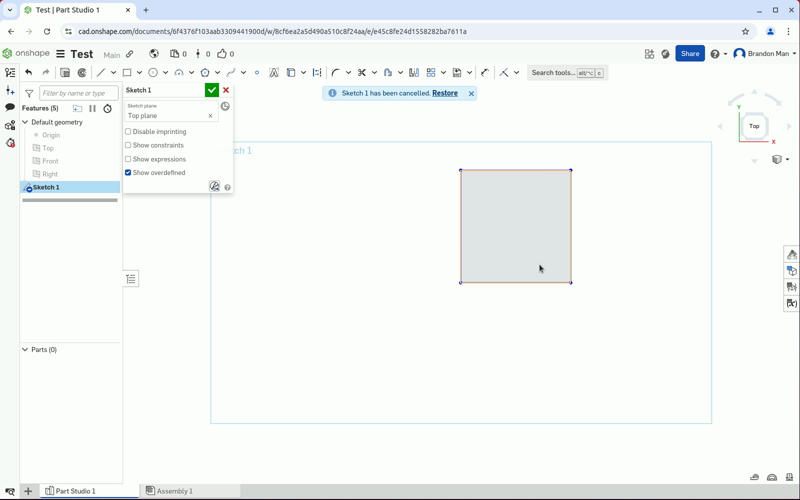
click(539, 264)
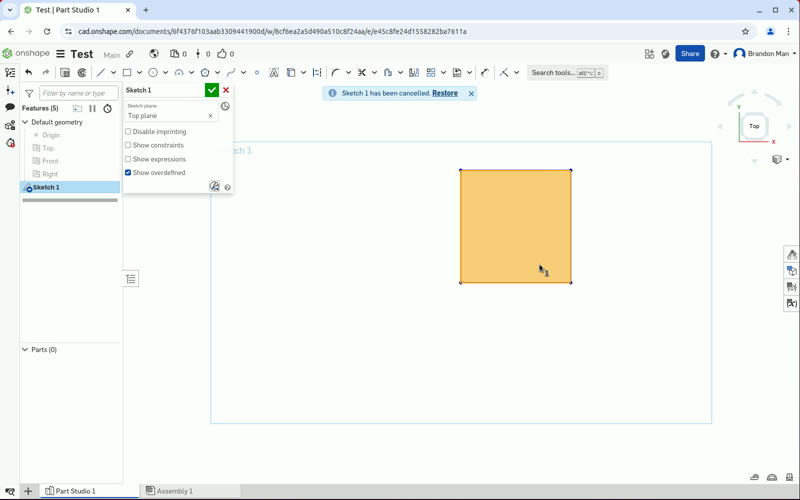
mouse_move(73, 352)
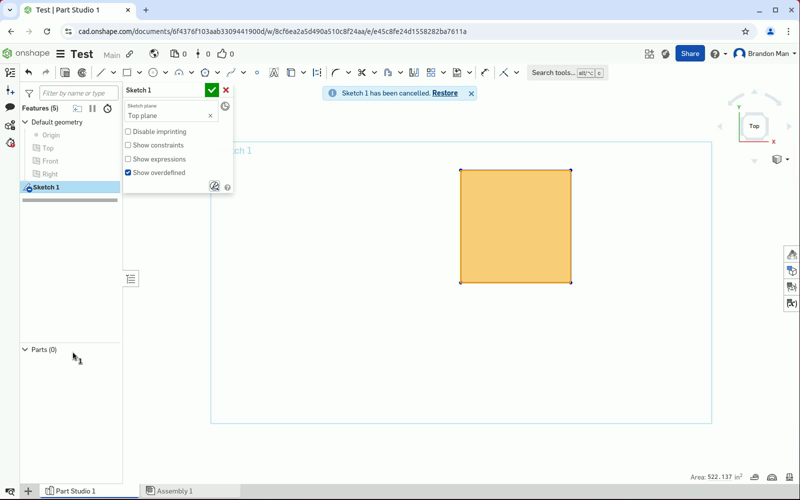
key(shift+y)
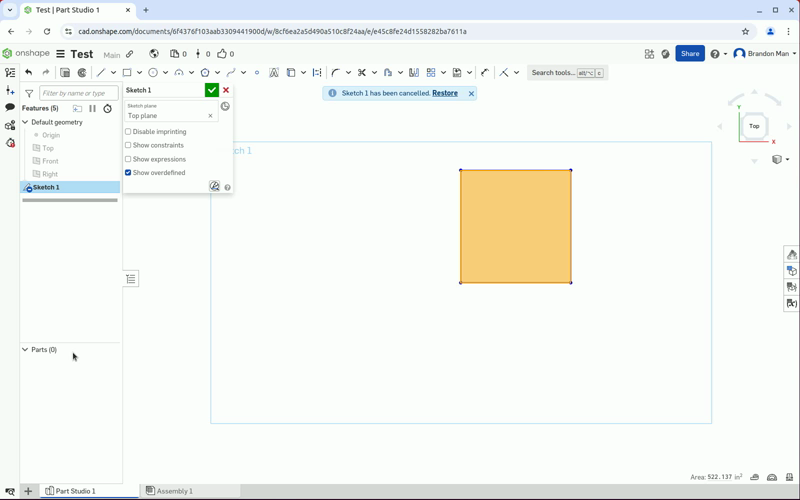
key(shift+e)
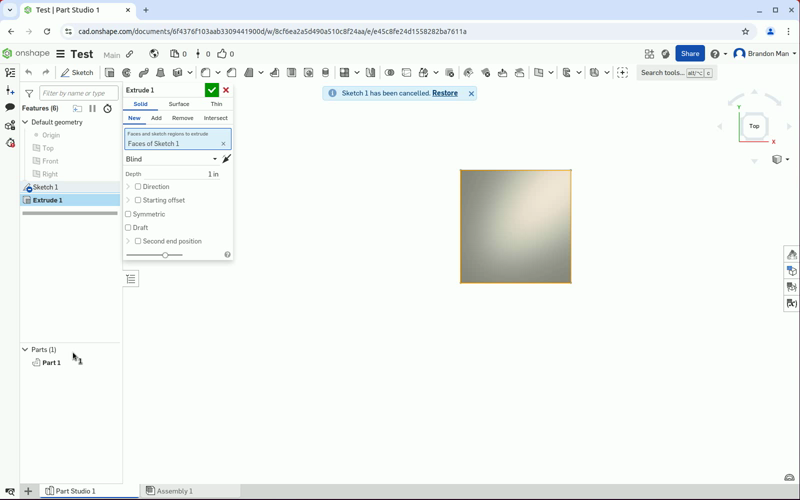
mouse_move(143, 106)
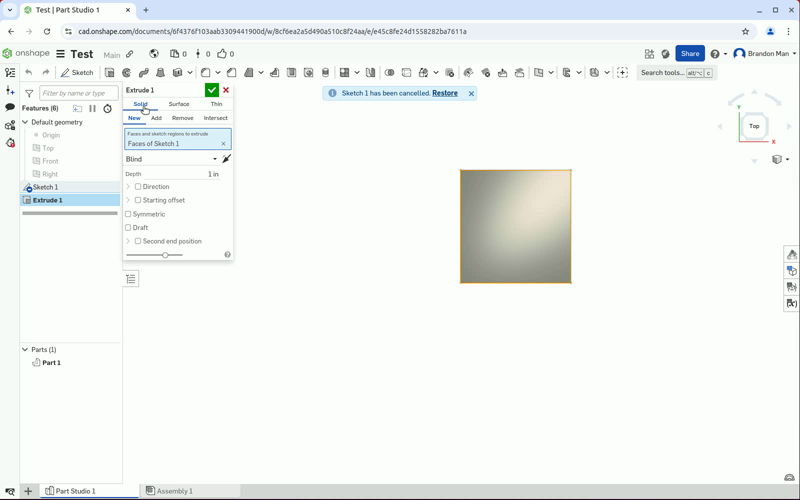
click(143, 106)
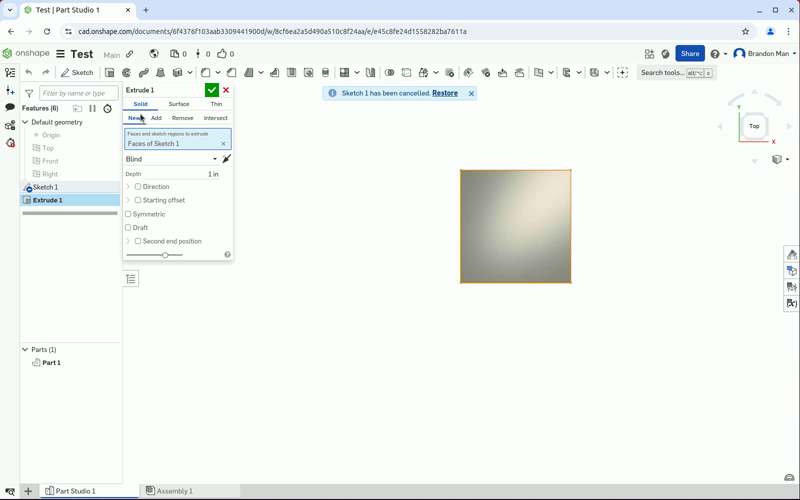
mouse_move(137, 120)
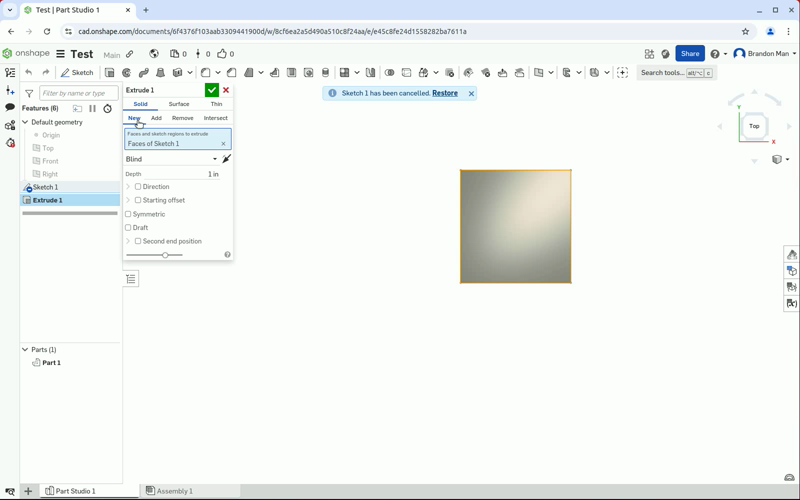
click(137, 120)
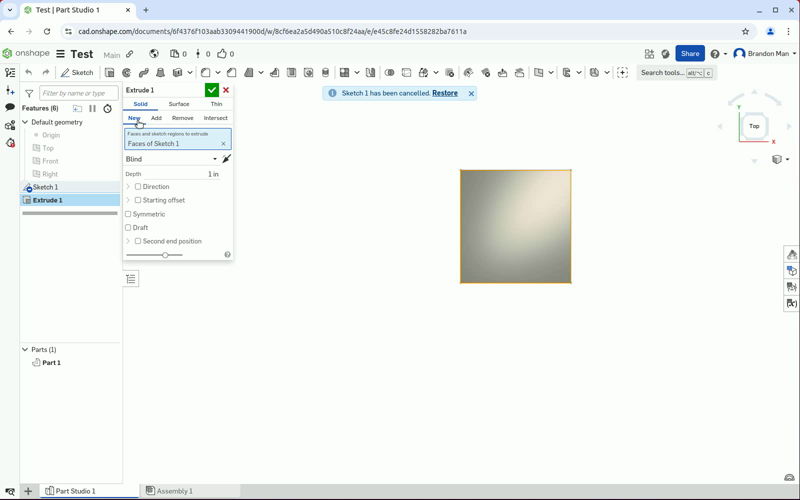
key(tab, 4)
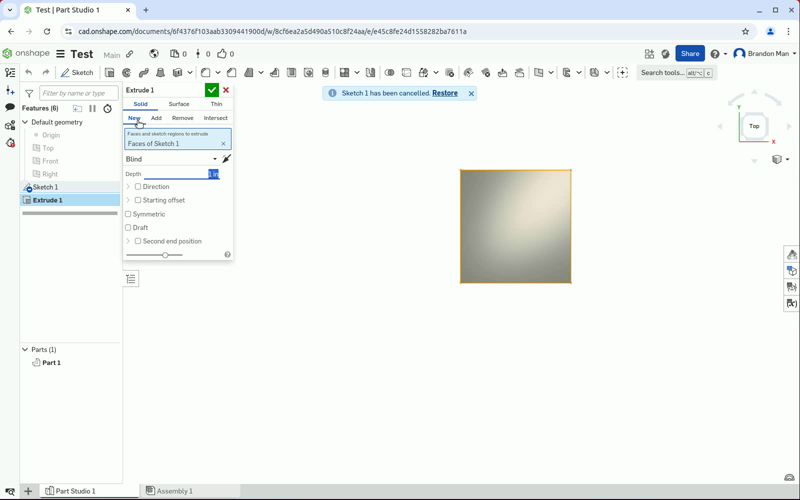
text(0.241)
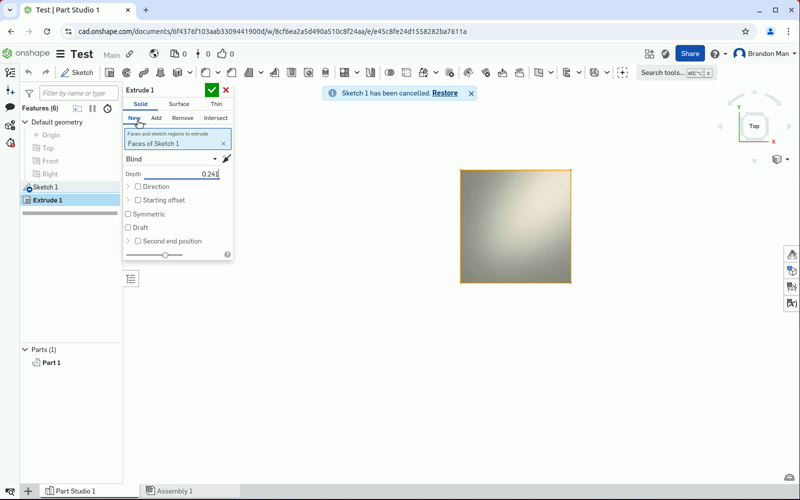
key(enter)
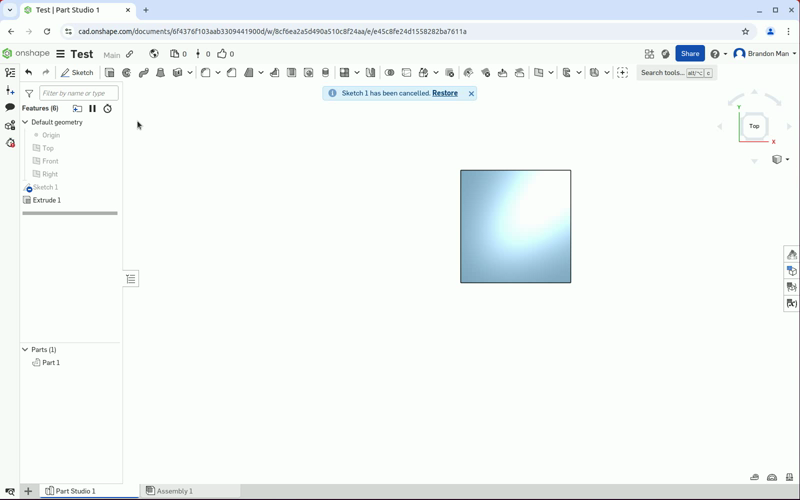
key(shift+h)
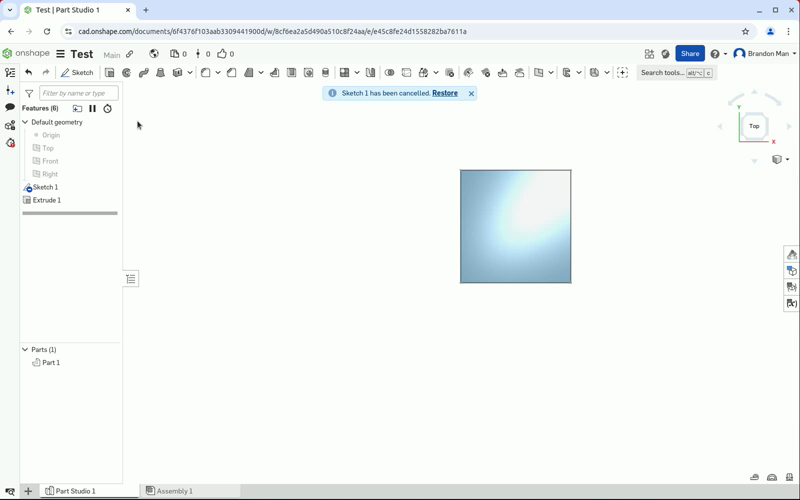
key(shift+h)
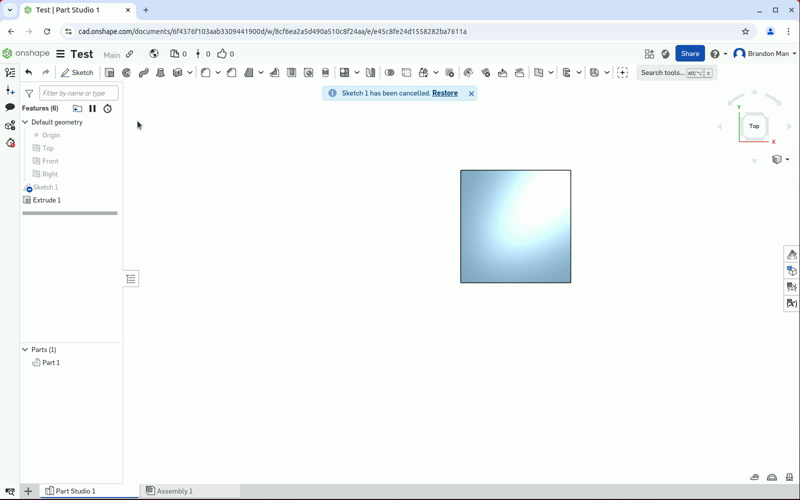
mouse_move(73, 189)
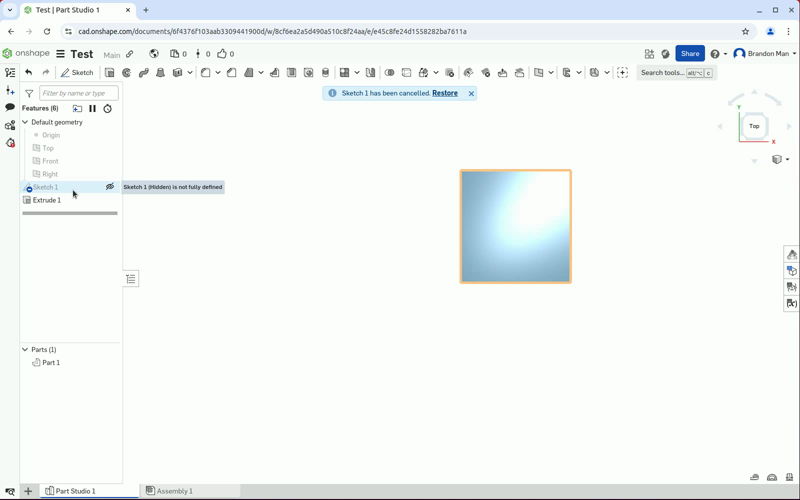
click(73, 189)
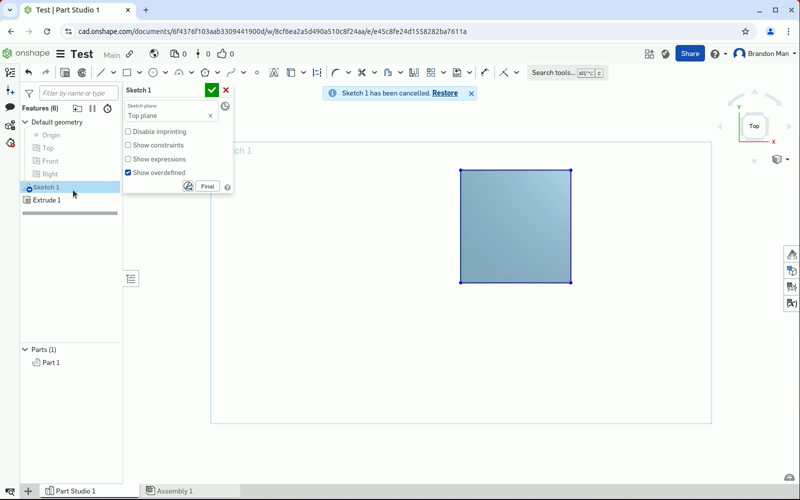
mouse_move(229, 92)
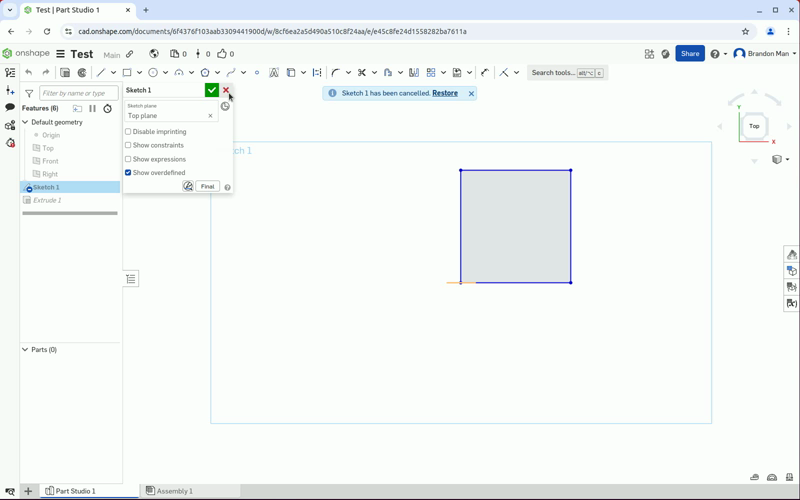
click(229, 92)
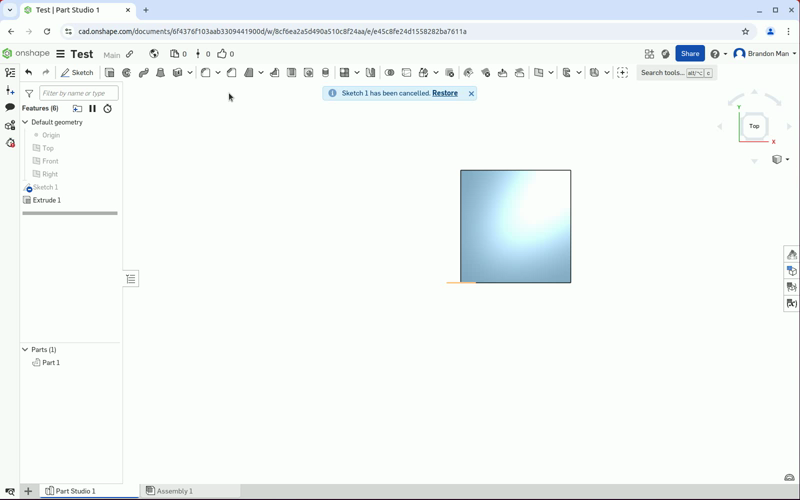
mouse_move(541, 75)
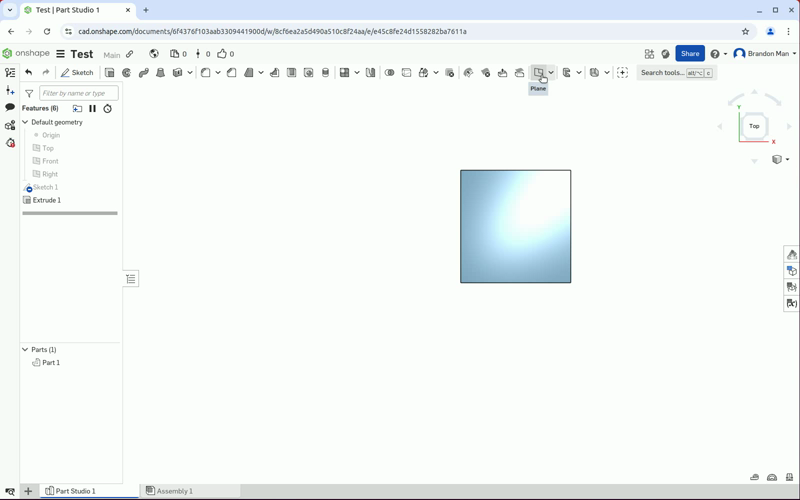
click(541, 75)
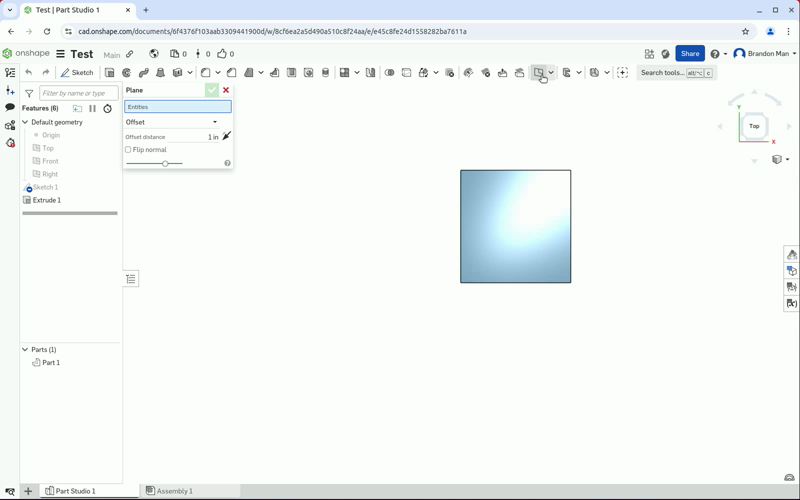
mouse_move(73, 150)
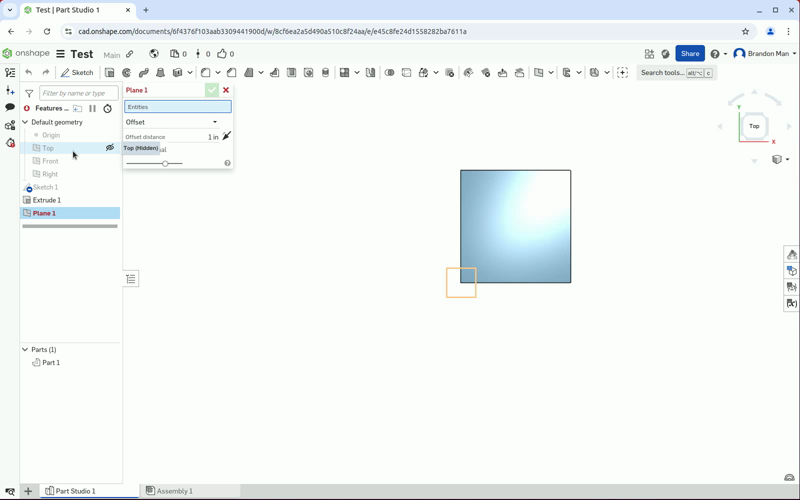
click(73, 150)
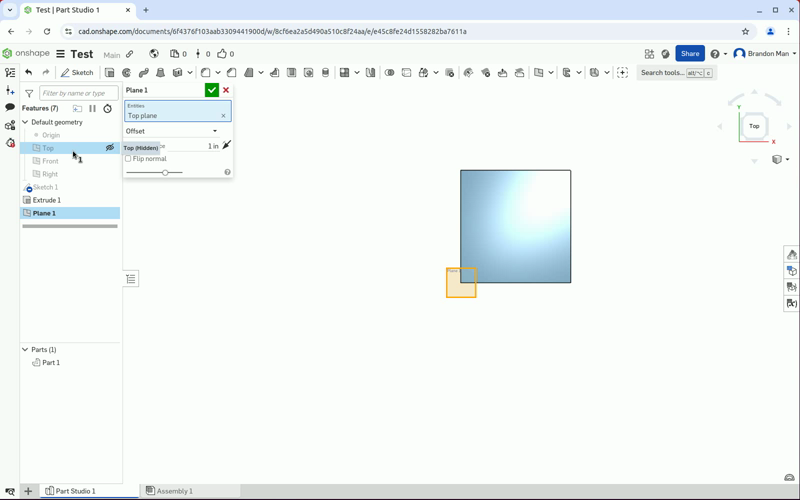
key(tab, 2)
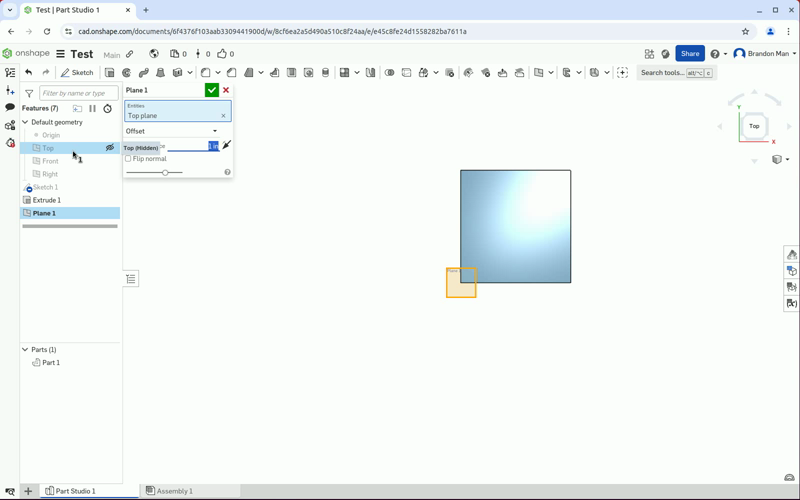
text(0.246)
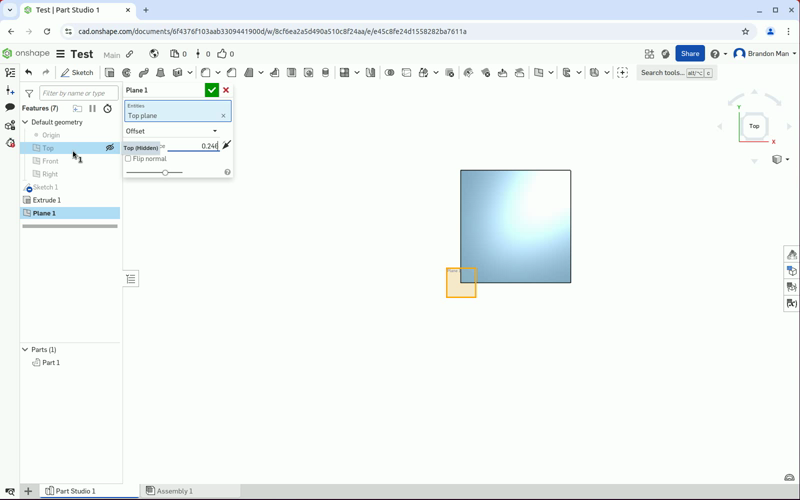
key(enter, 2)
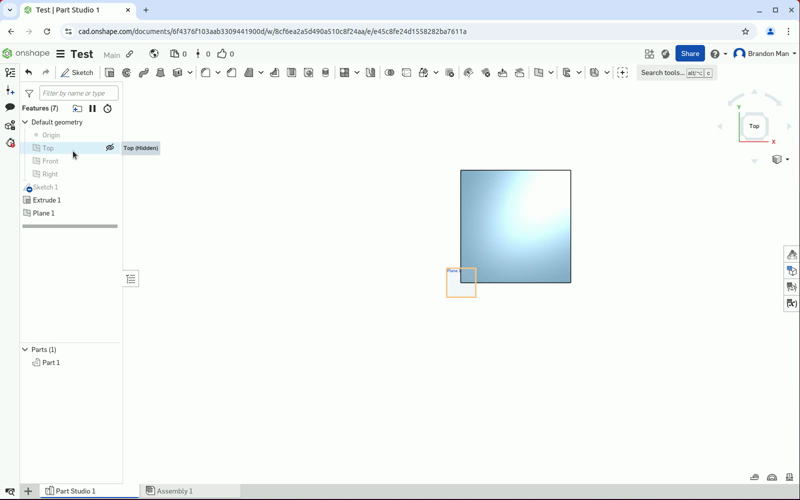
key(shift+s)
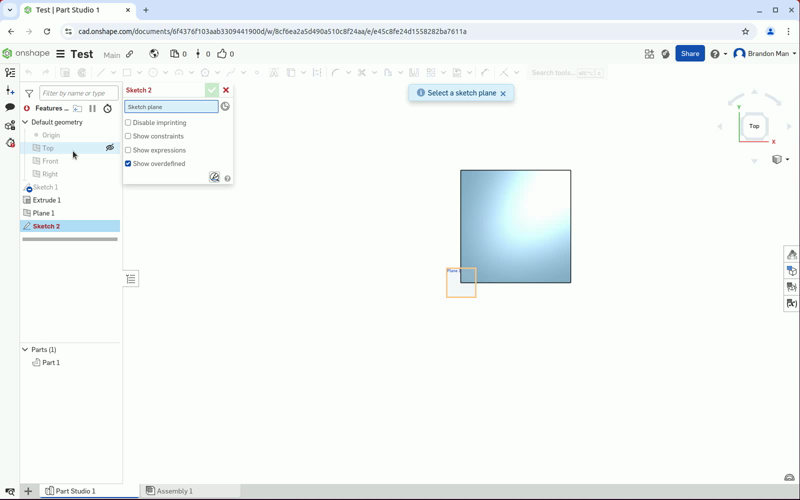
mouse_move(73, 215)
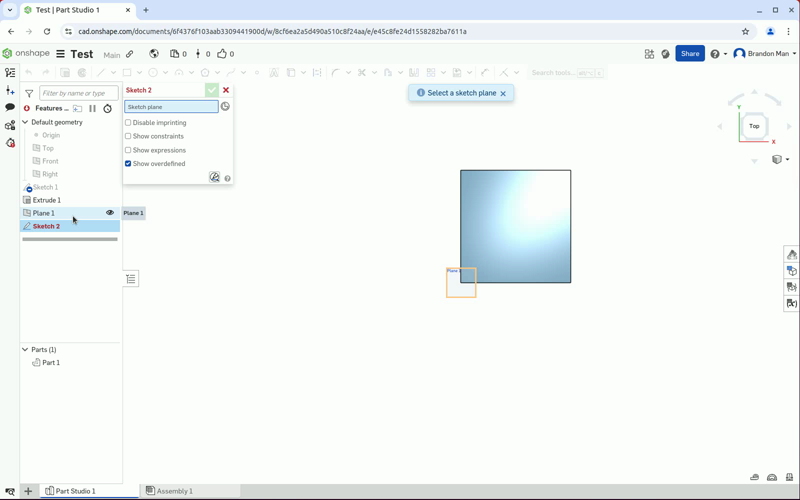
click(73, 215)
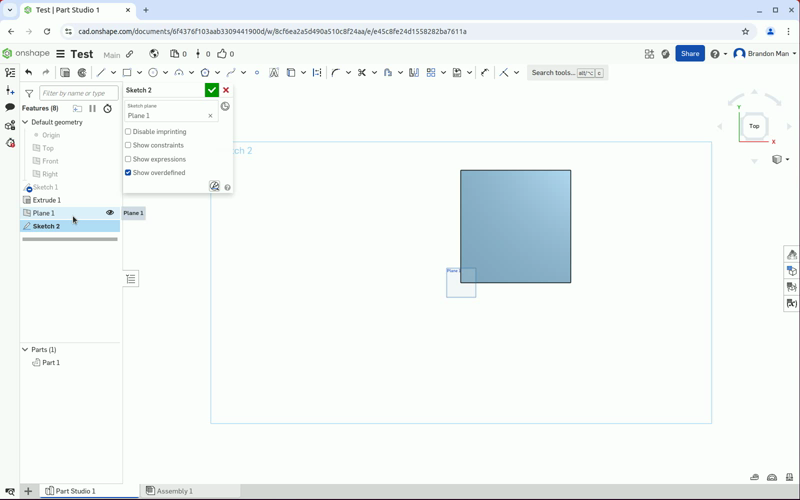
mouse_move(73, 352)
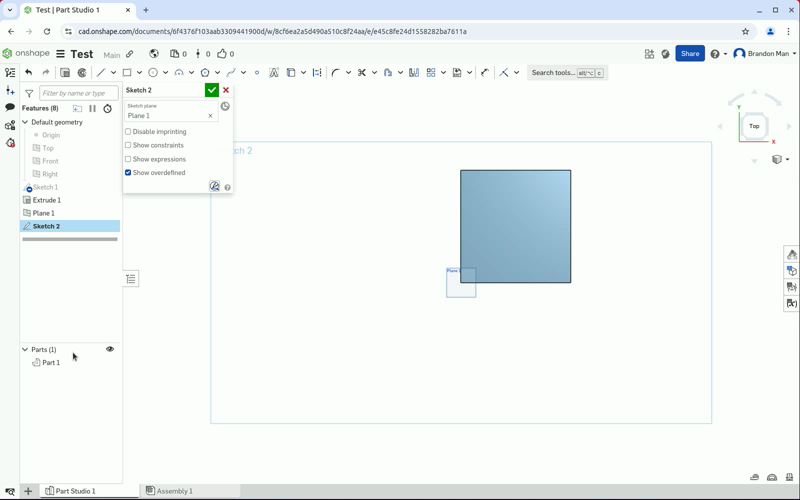
key(y)
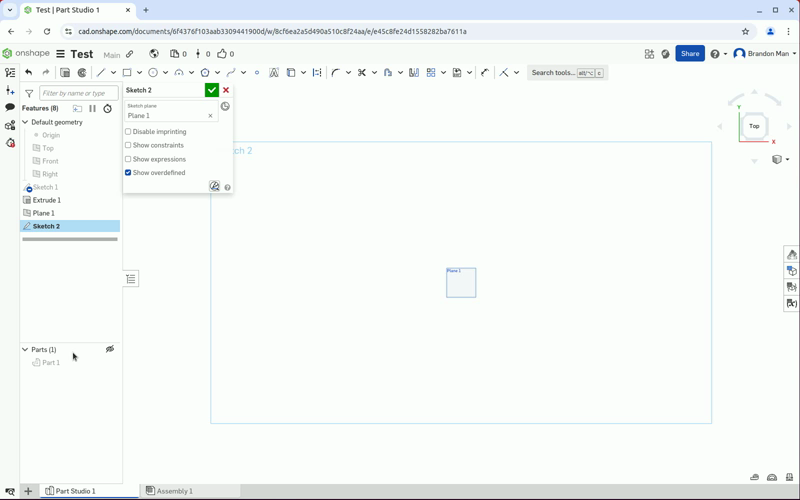
key(l)
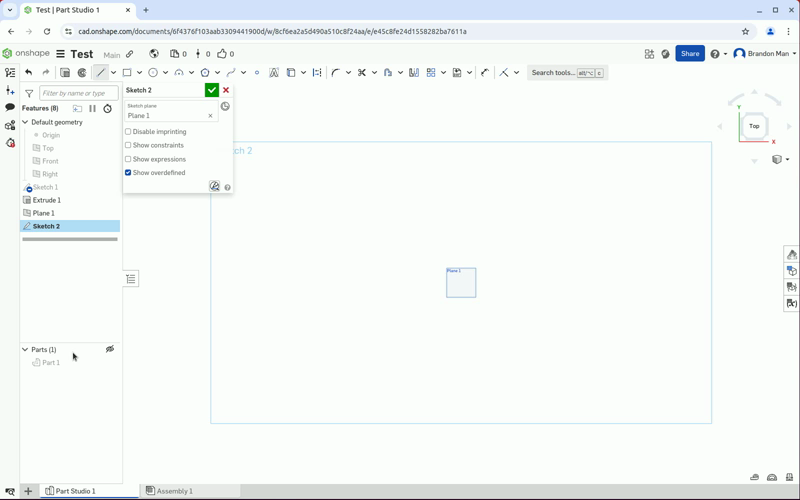
key_down(shift)
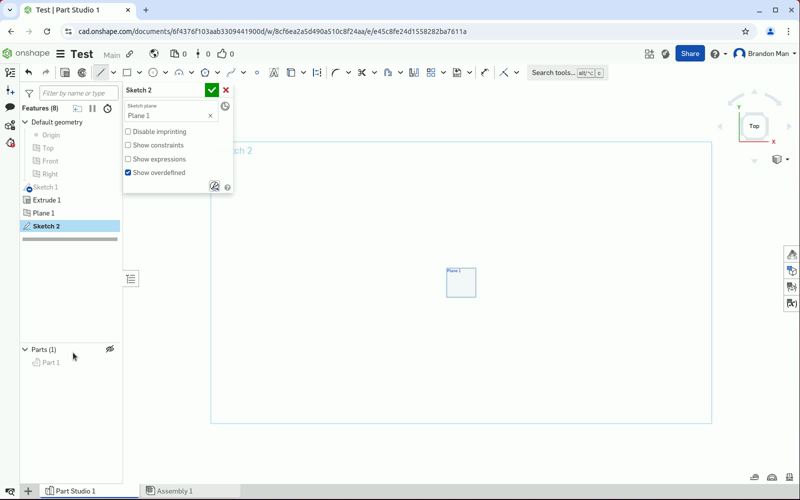
mouse_move(498, 282)
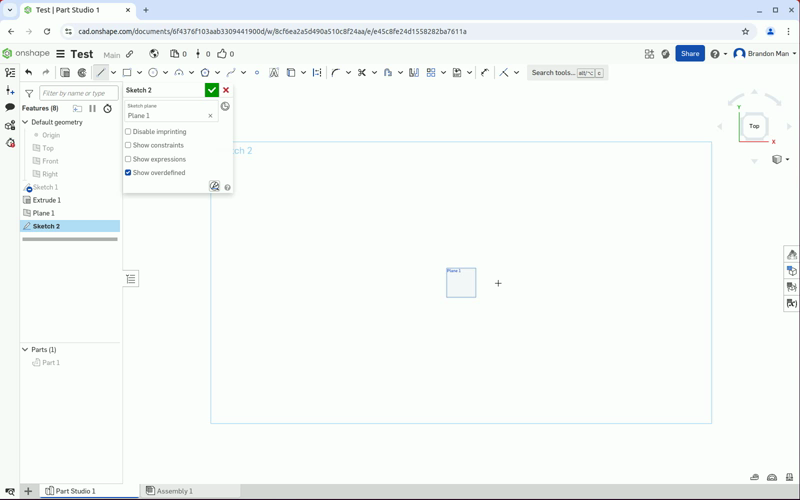
click(498, 282)
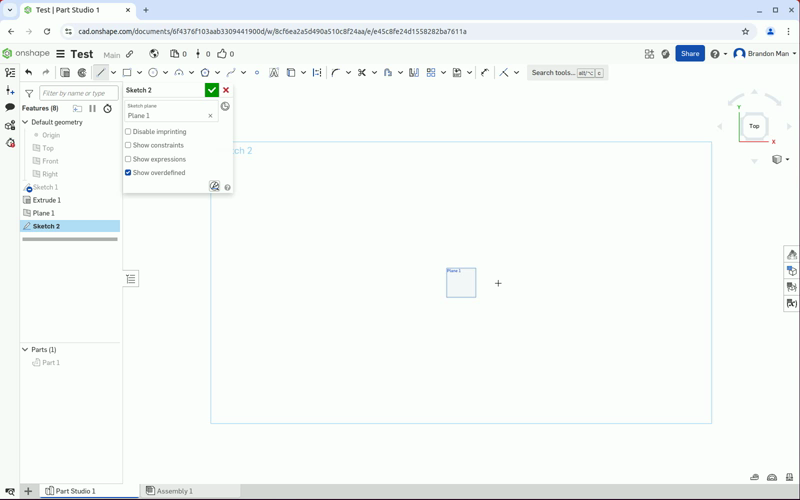
key_up(shift)
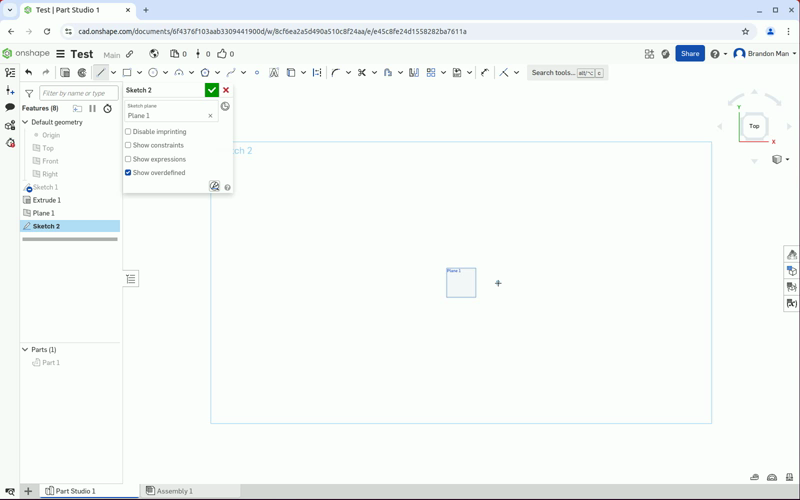
key_down(shift)
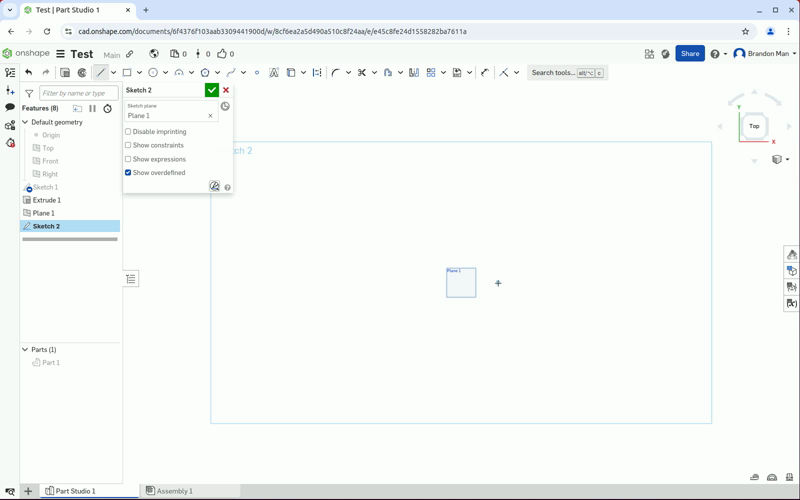
mouse_move(528, 282)
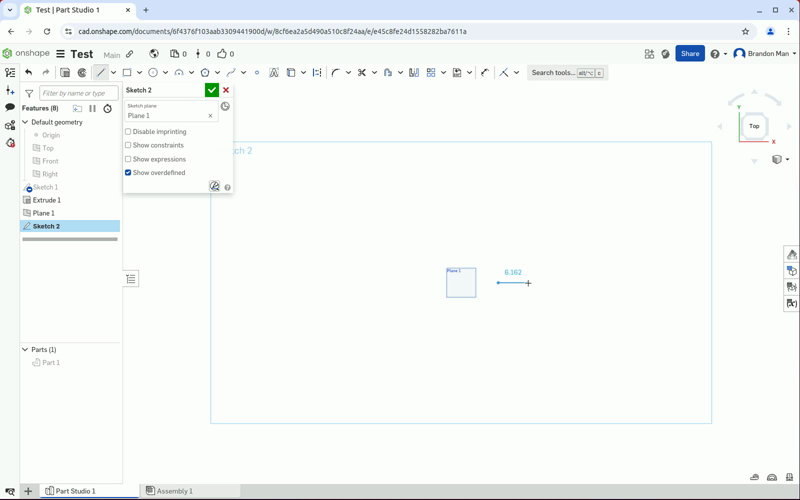
mouse_move(535, 282)
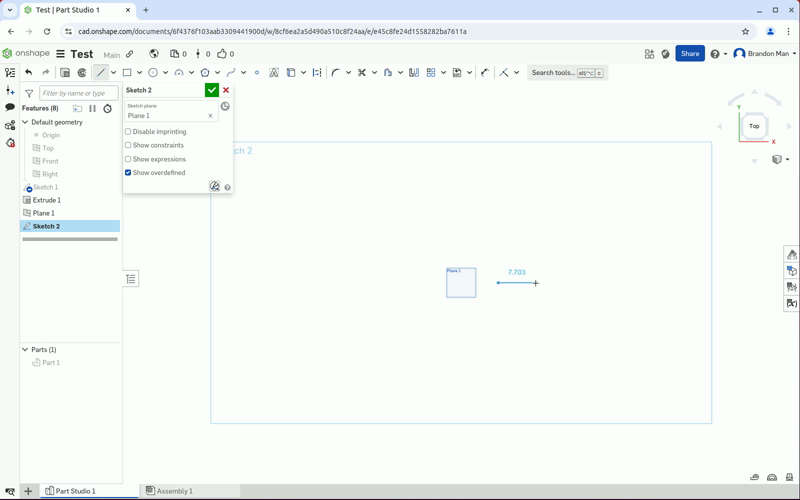
click(535, 282)
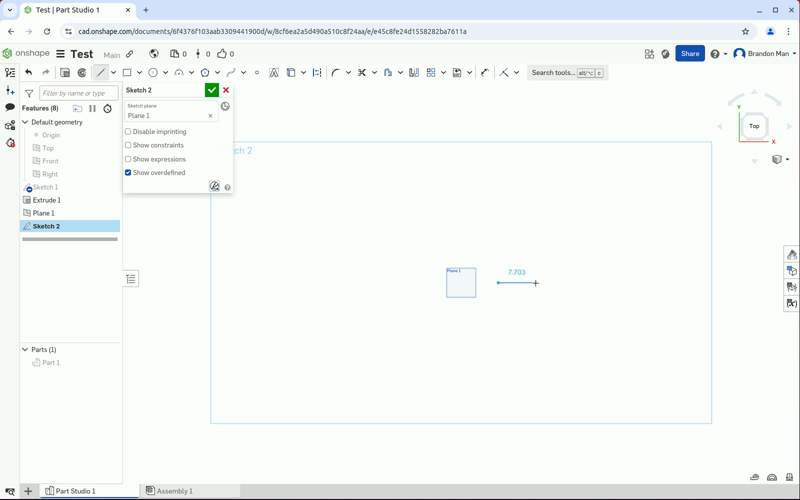
key_up(shift)
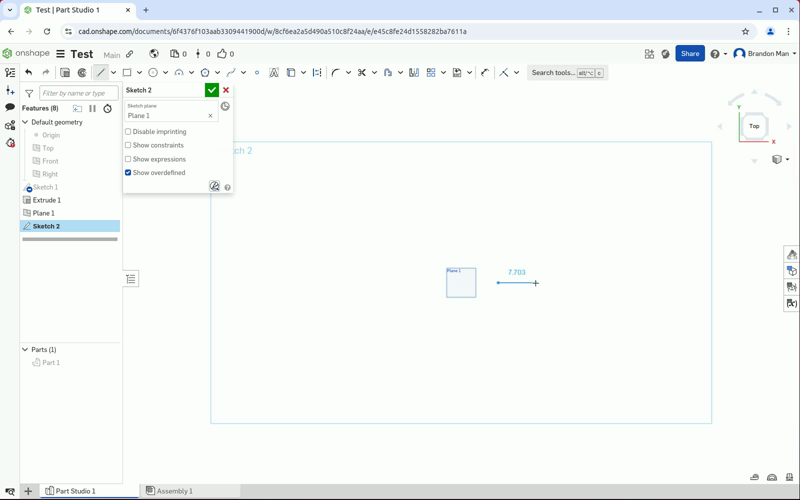
key_down(shift)
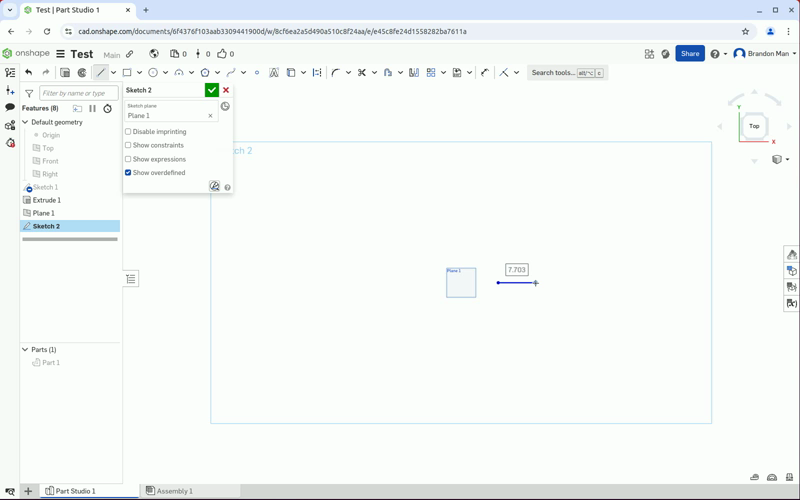
mouse_move(565, 282)
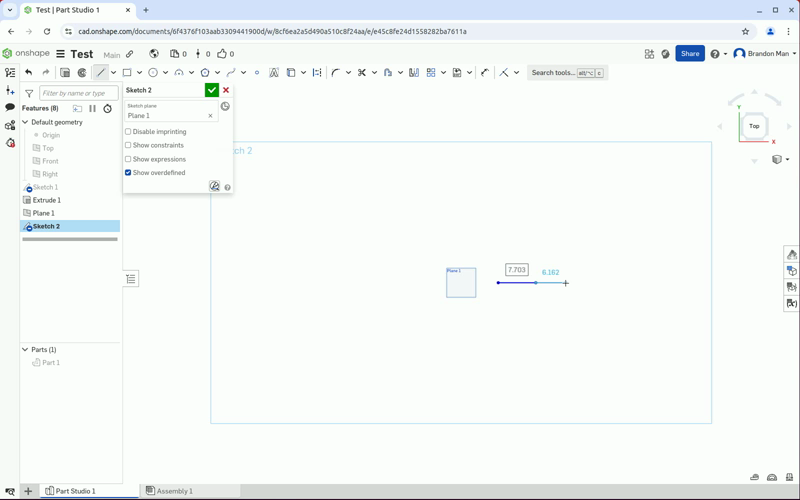
mouse_move(535, 257)
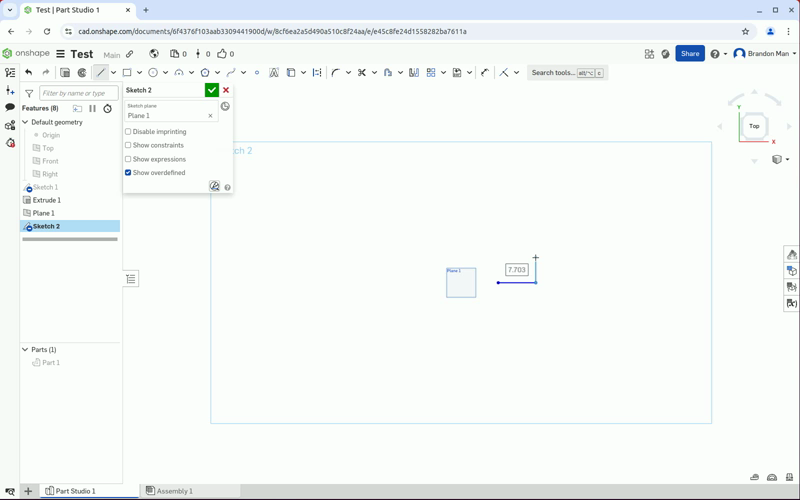
click(535, 257)
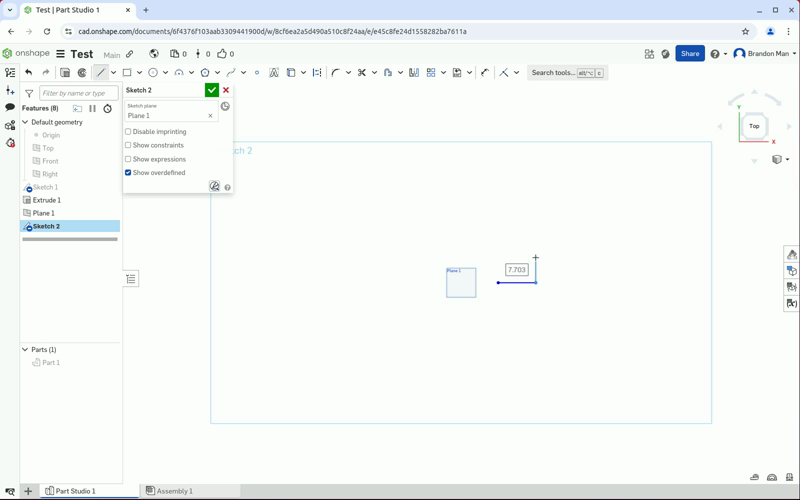
key_up(shift)
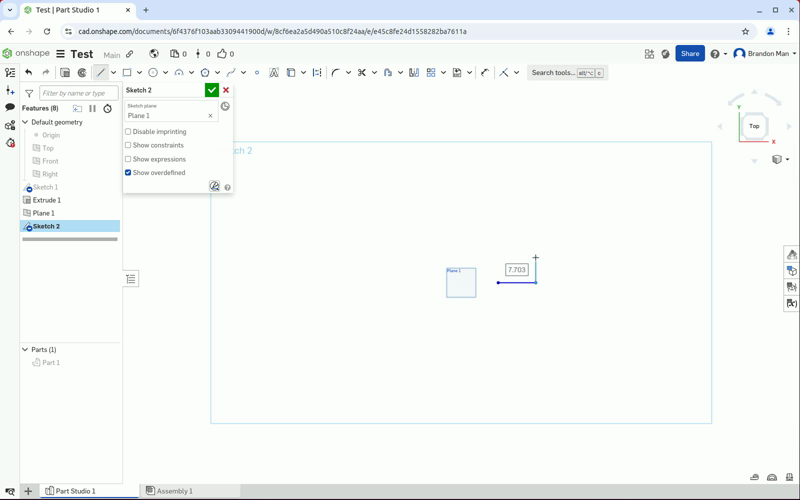
key_down(shift)
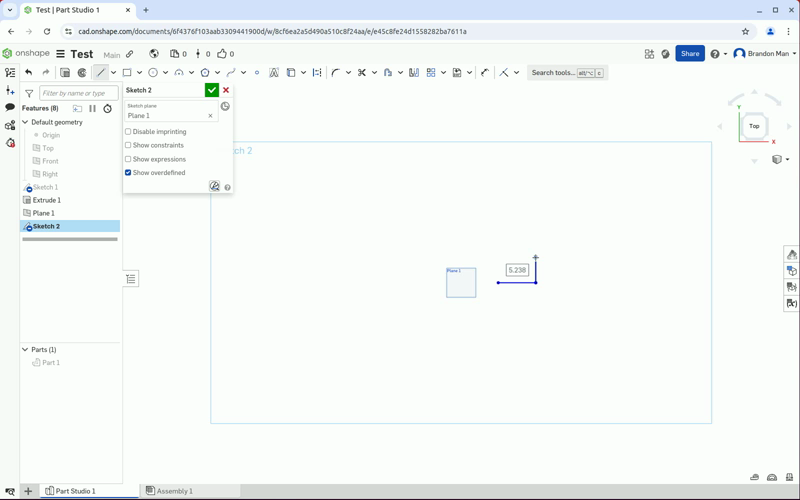
mouse_move(565, 257)
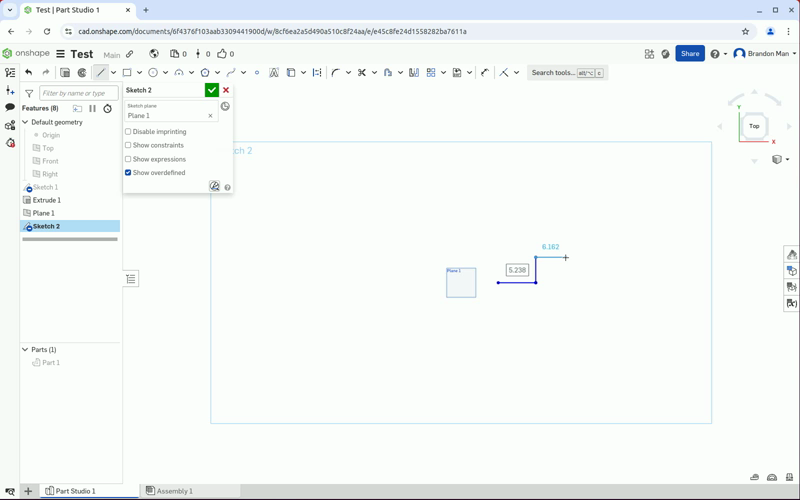
mouse_move(498, 257)
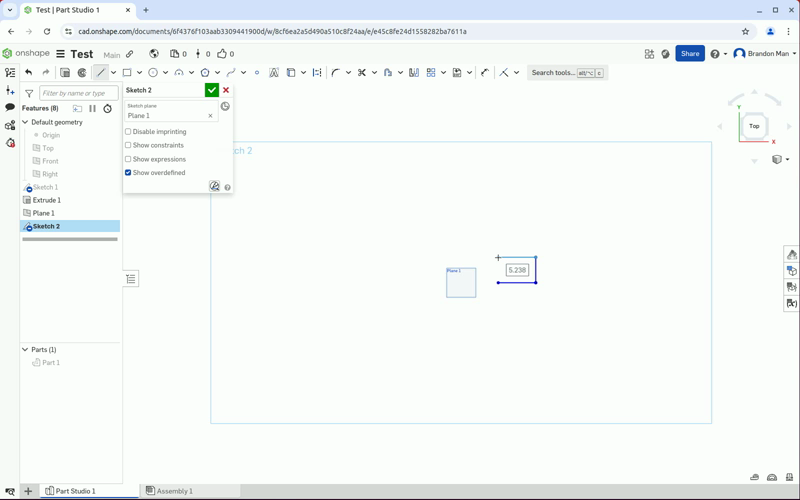
click(498, 257)
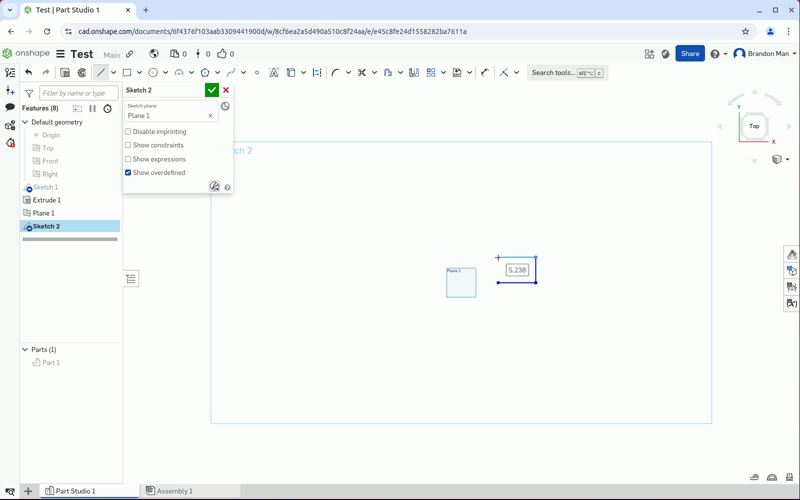
key_up(shift)
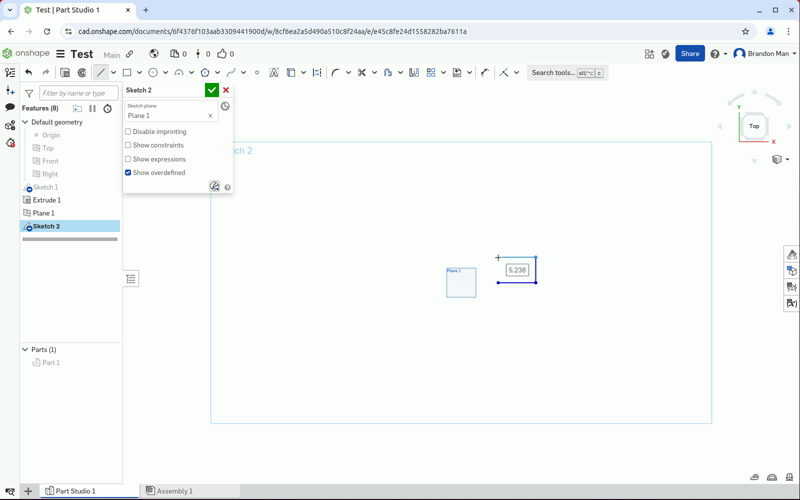
mouse_move(528, 257)
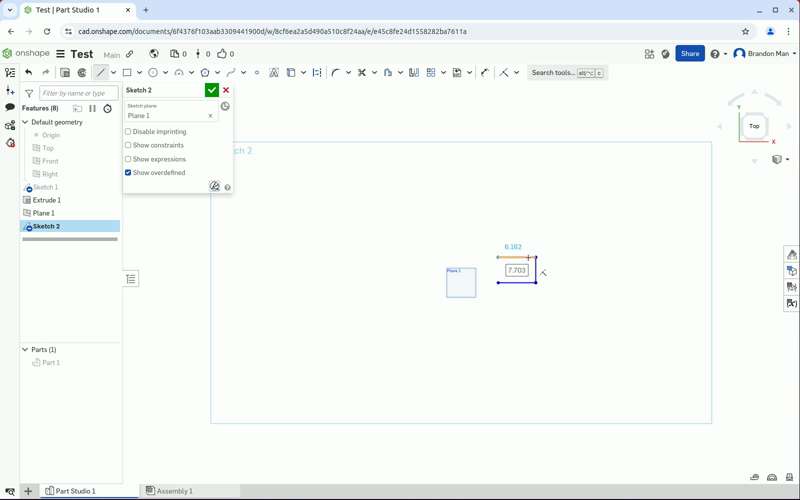
key_down(shift)
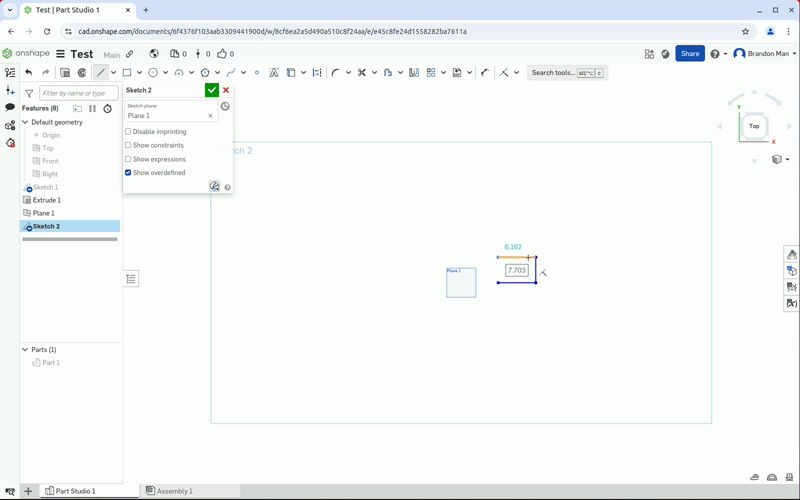
mouse_move(498, 282)
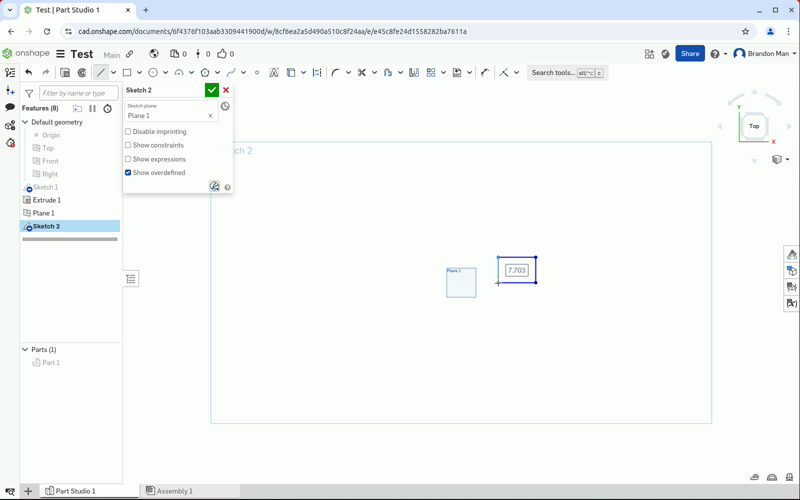
key_up(shift)
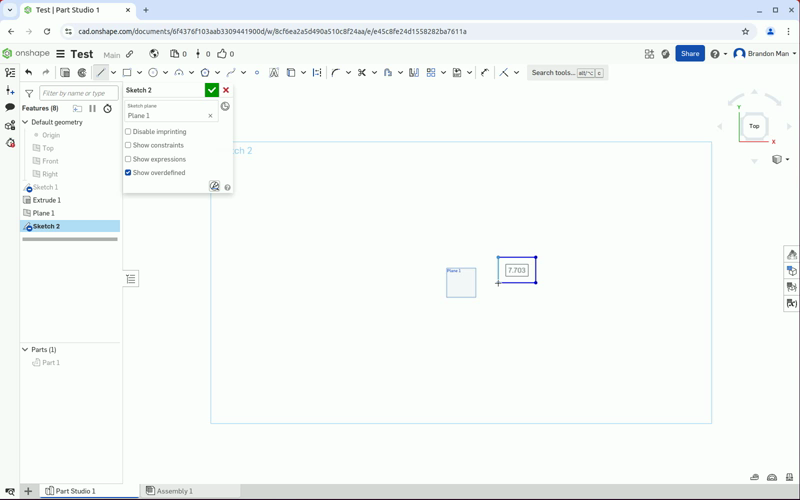
click(498, 282)
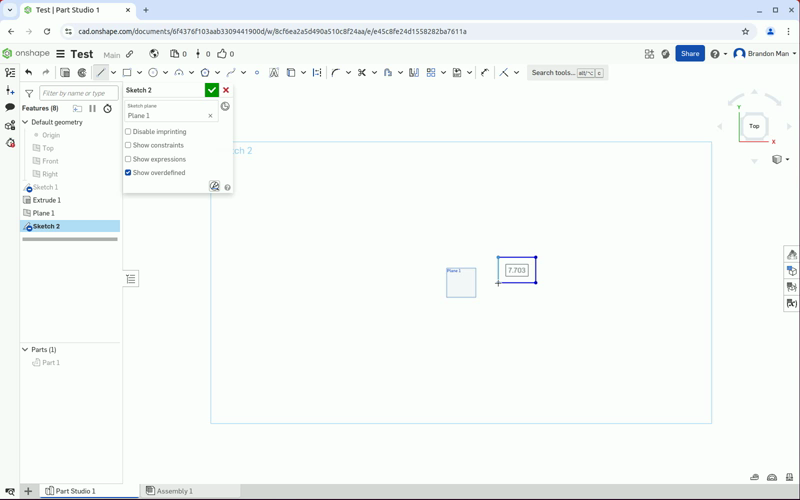
key(esc)
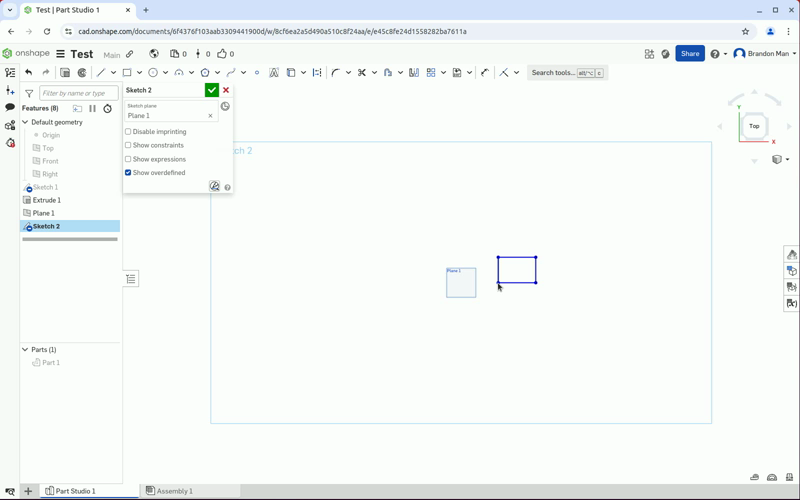
mouse_move(531, 266)
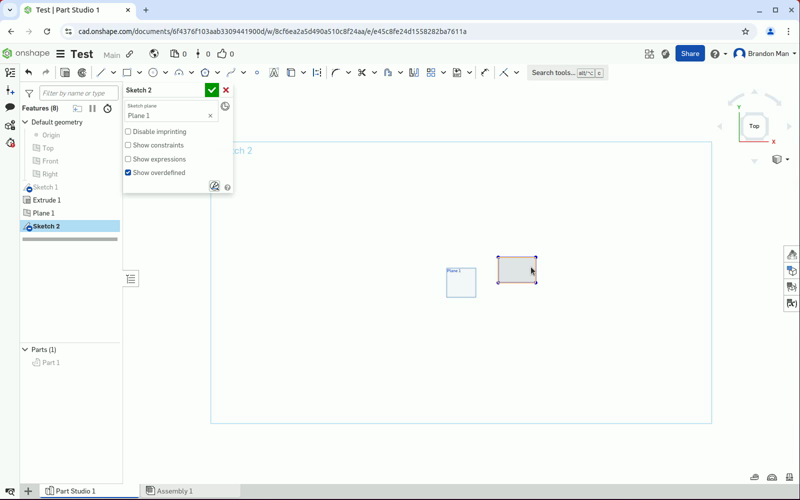
scroll(6)
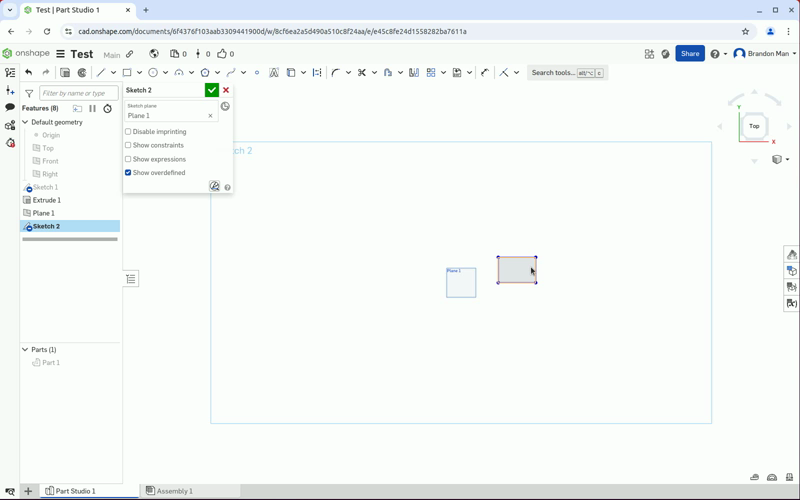
scroll(6)
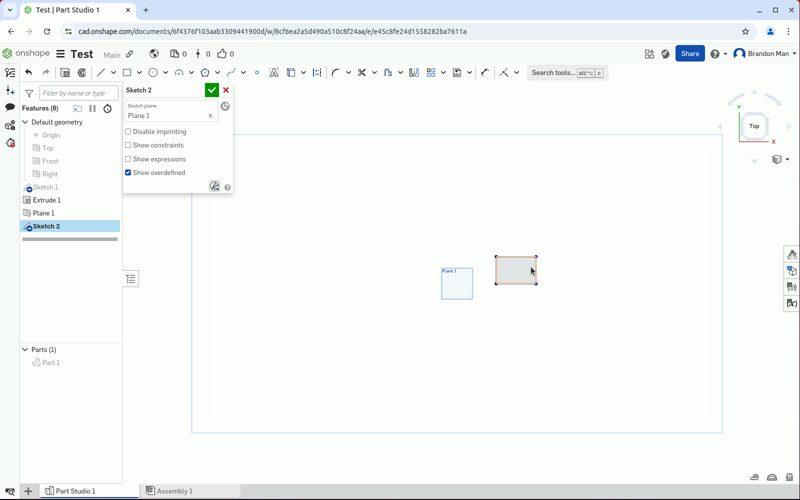
scroll(6)
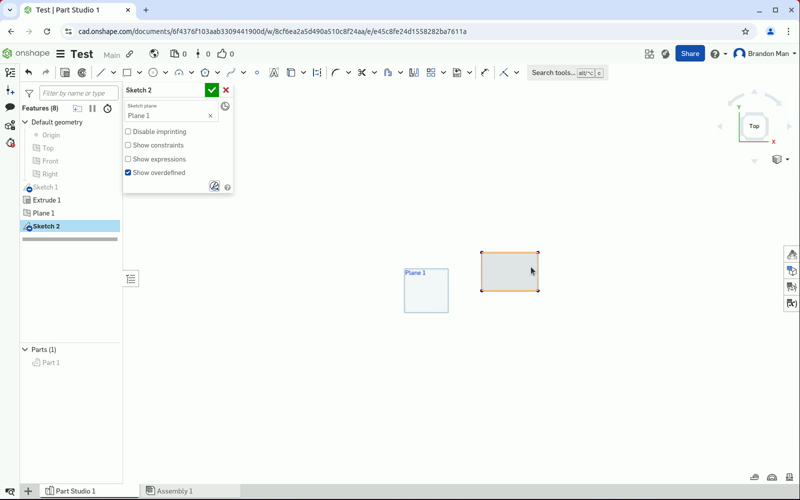
scroll(6)
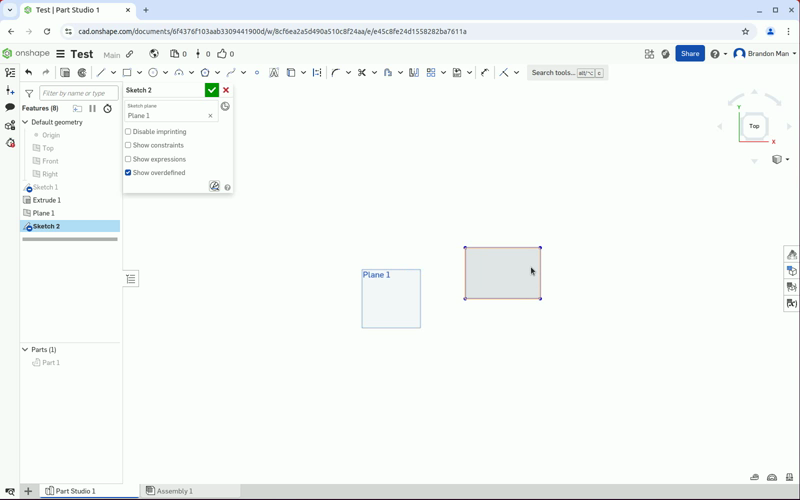
scroll(6)
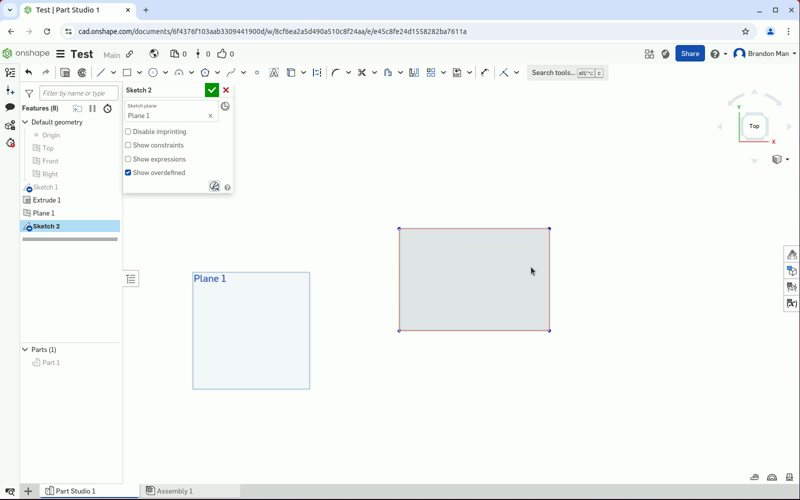
scroll(6)
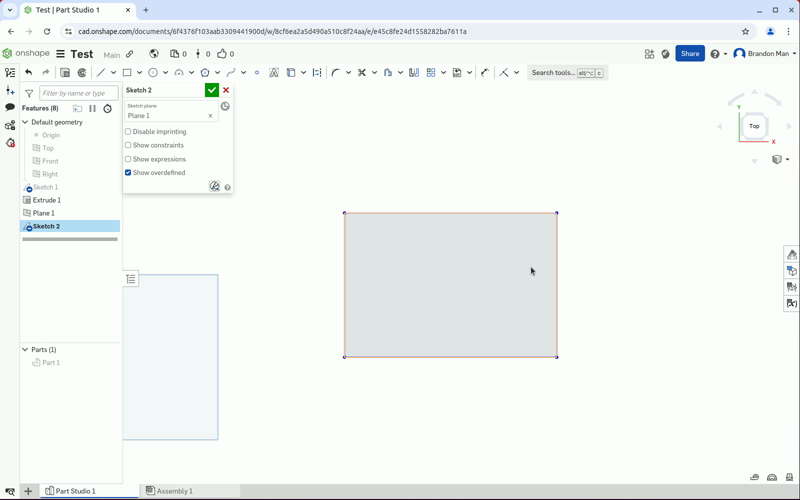
scroll(6)
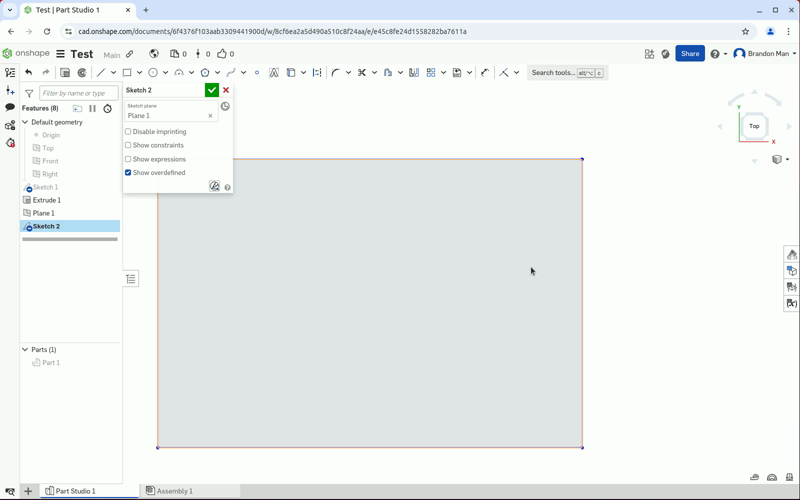
click(531, 266)
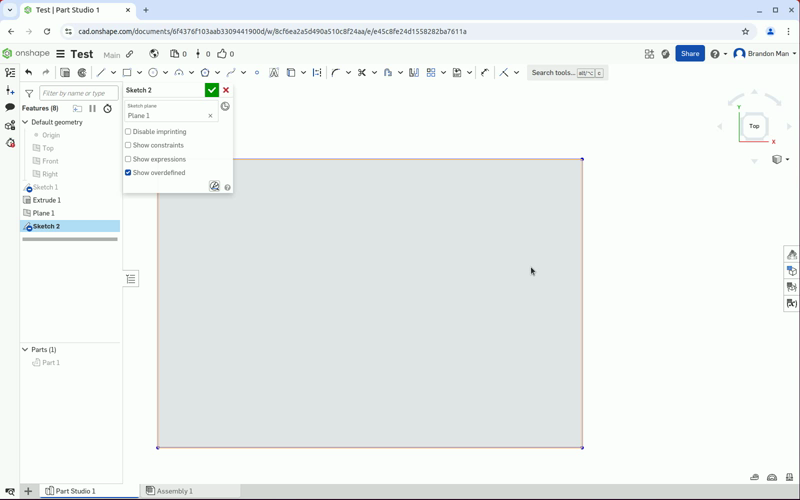
scroll(-6)
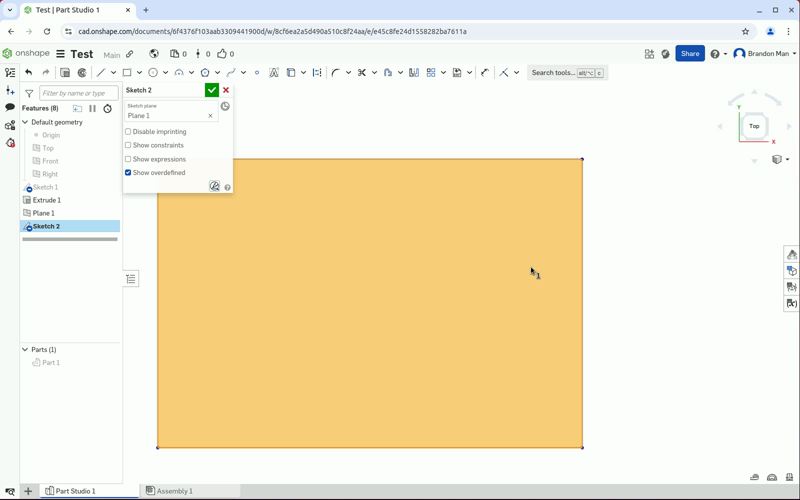
scroll(-6)
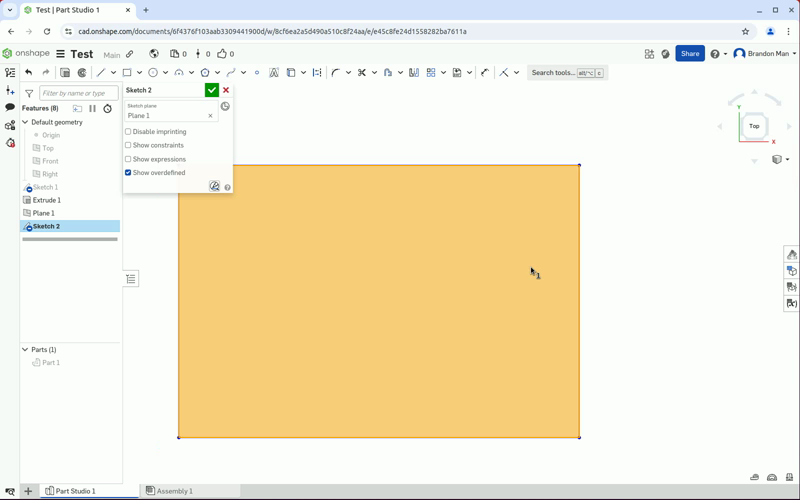
scroll(-6)
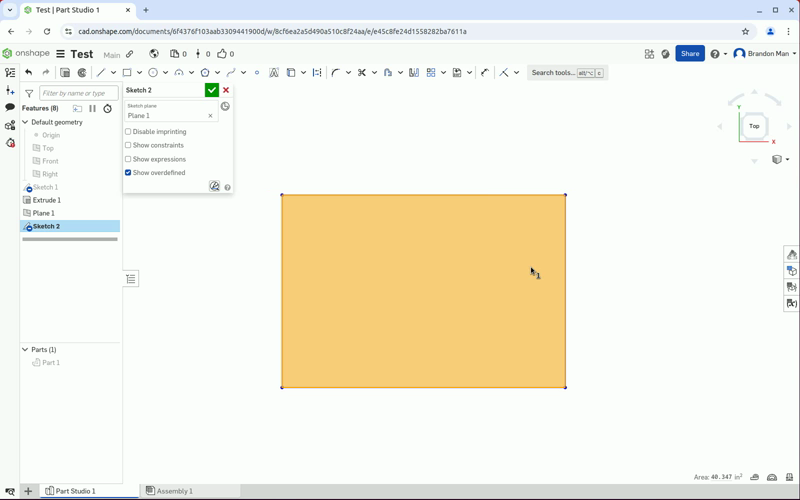
scroll(-6)
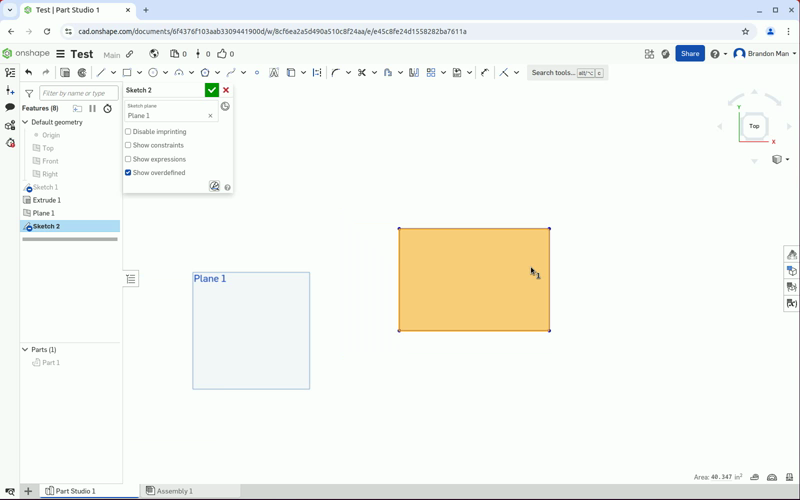
scroll(-6)
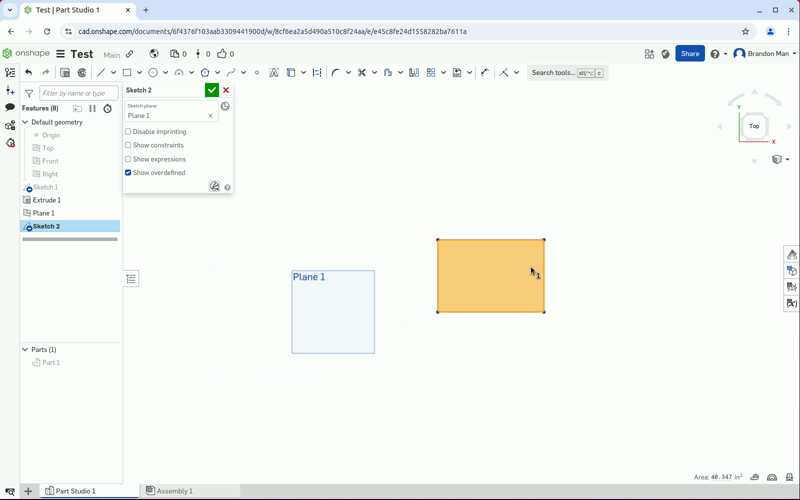
scroll(-6)
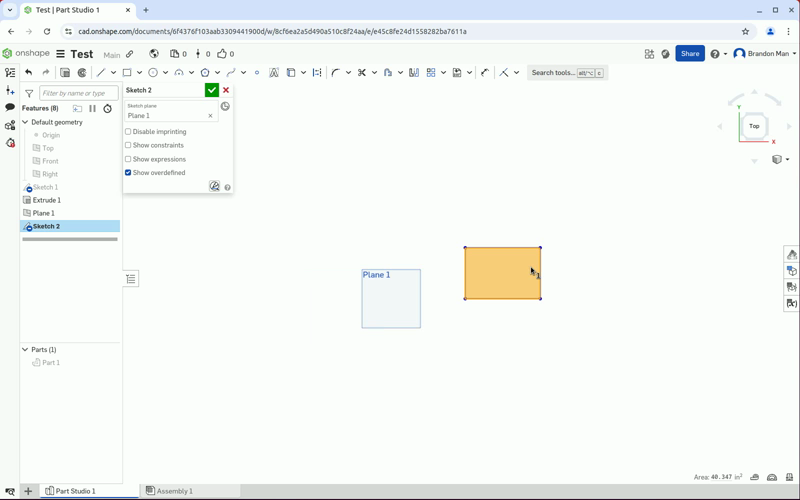
scroll(-6)
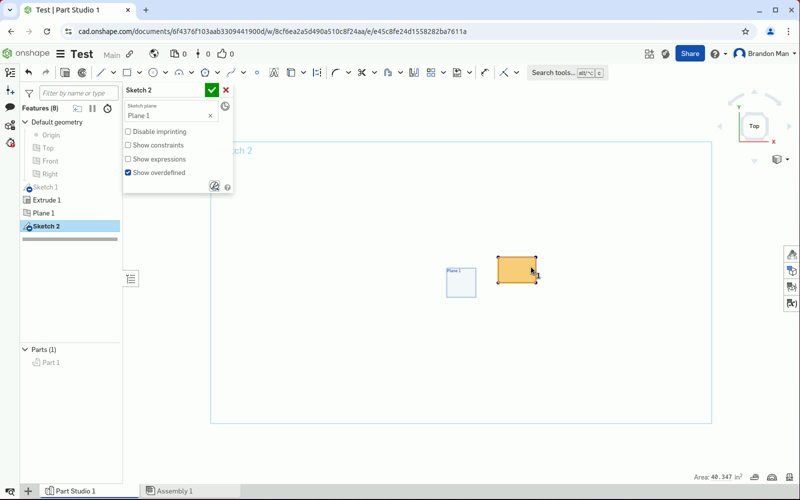
mouse_move(73, 352)
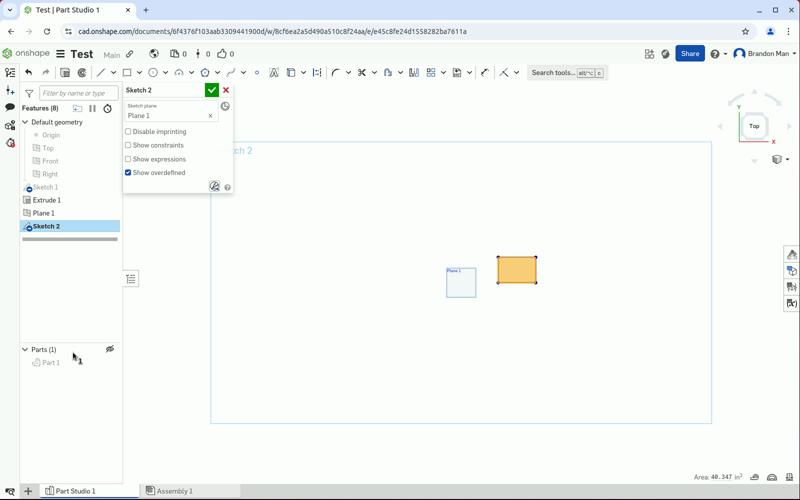
key(shift+y)
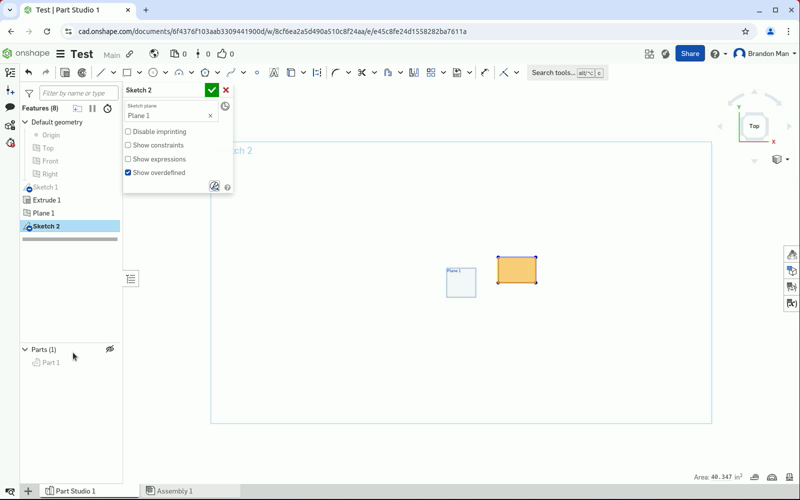
key(shift+e)
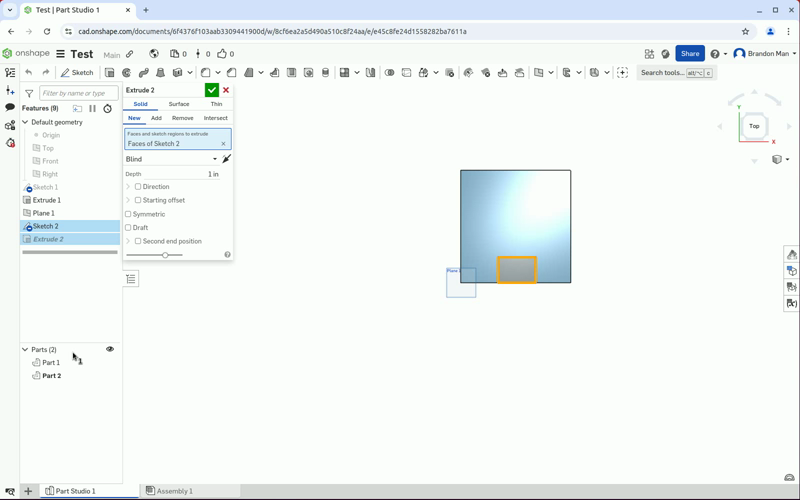
mouse_move(143, 106)
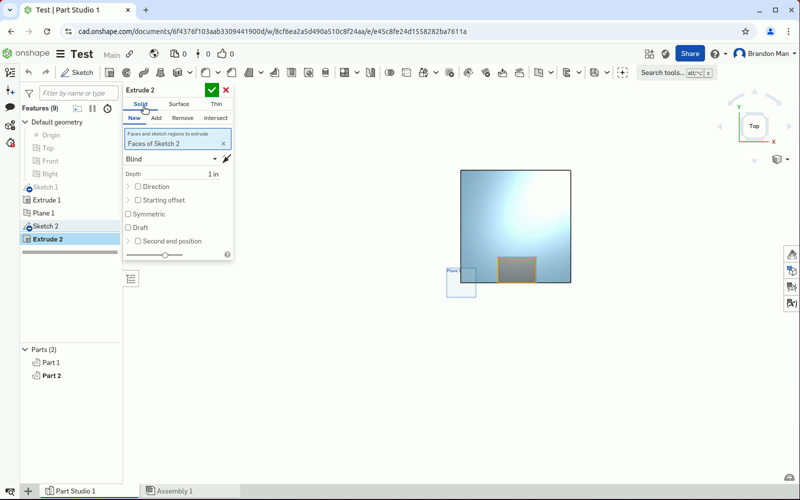
click(143, 106)
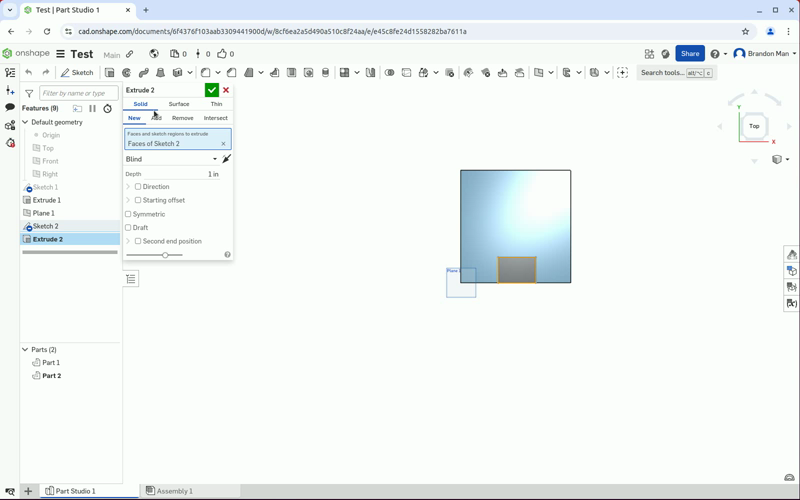
mouse_move(186, 120)
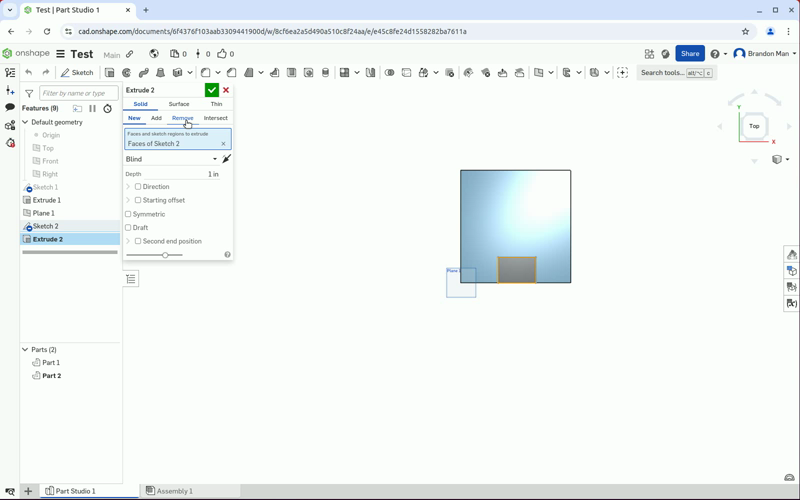
click(186, 120)
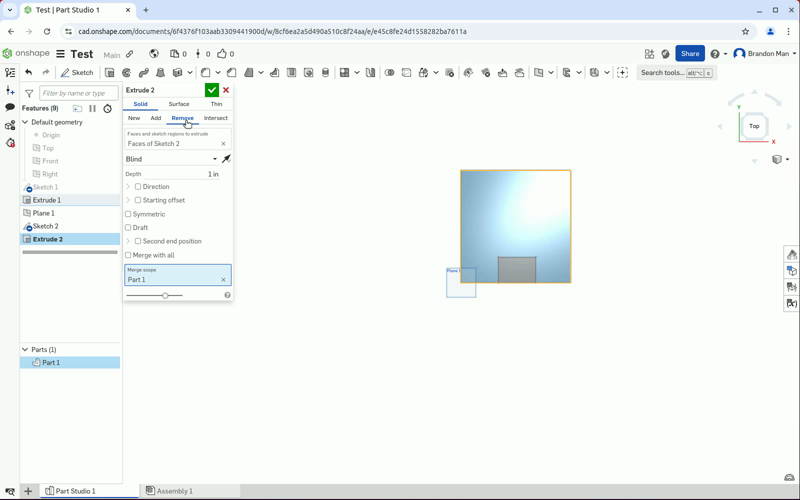
key(tab, 4)
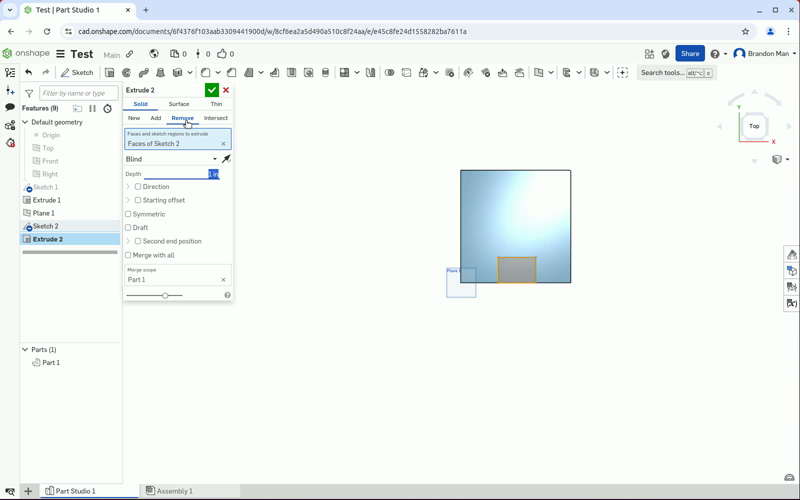
text(1.204)
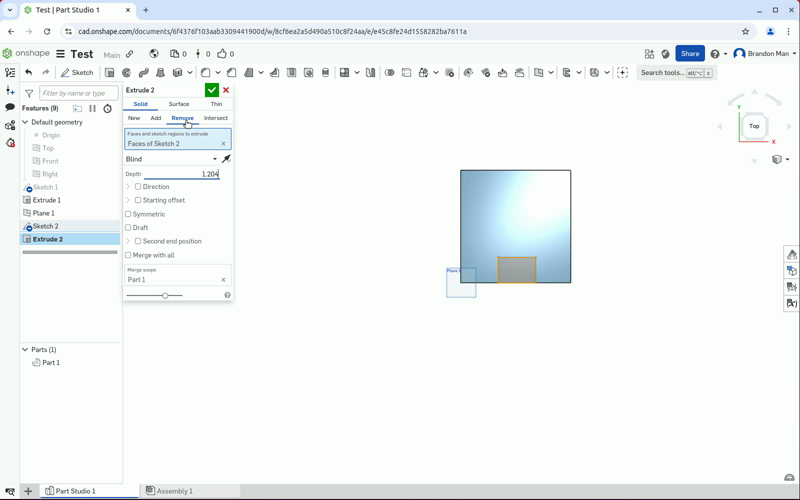
key(tab, 6)
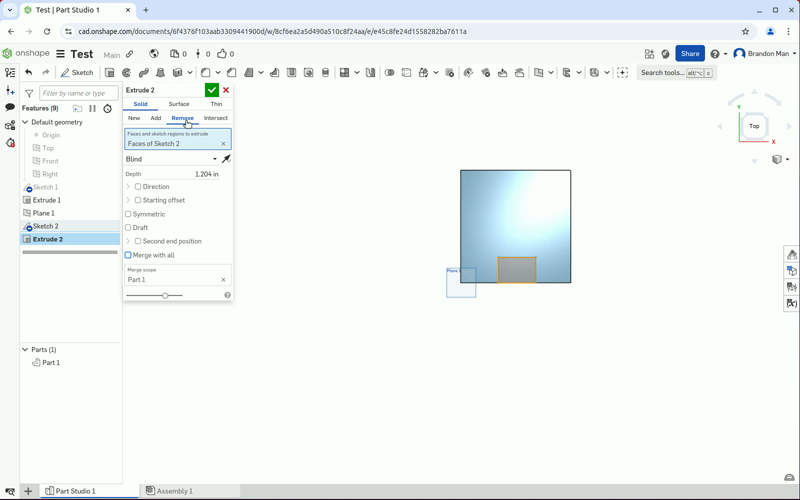
key(space)
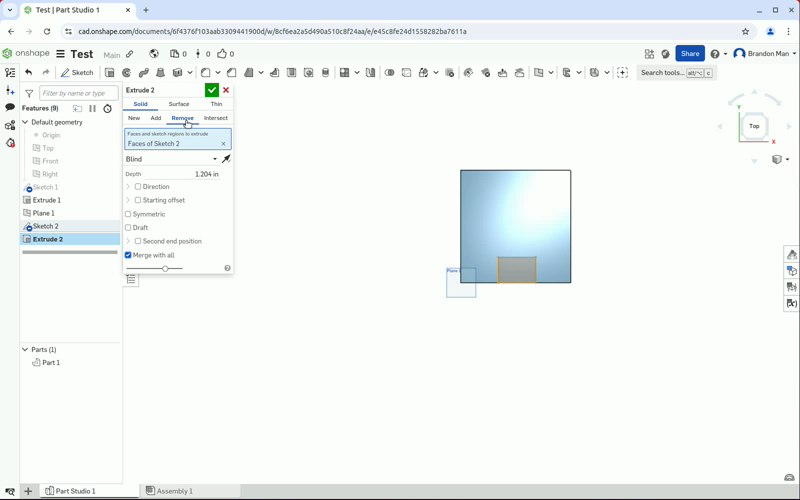
key(enter)
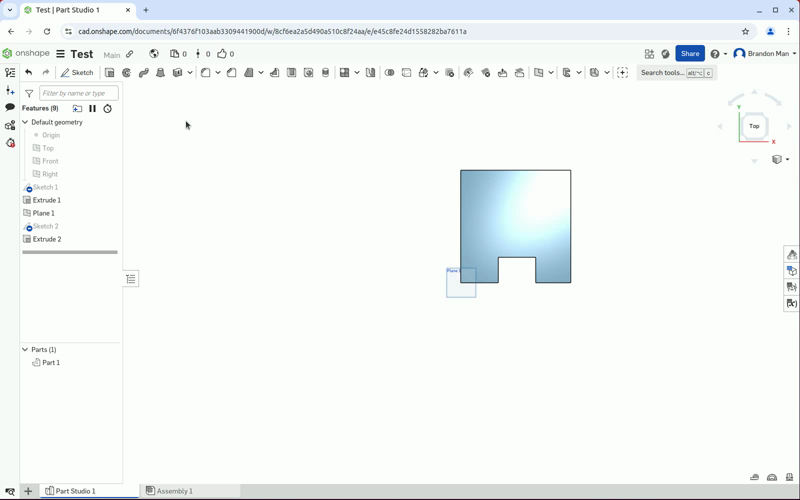
key(shift+h)
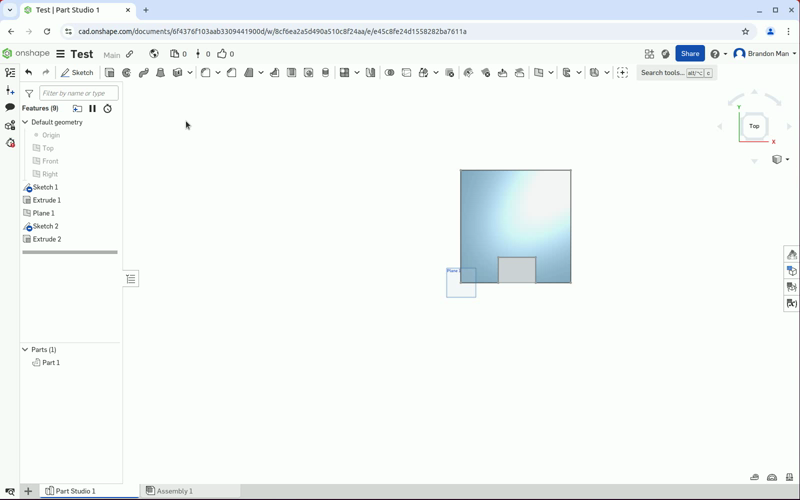
key(shift+h)
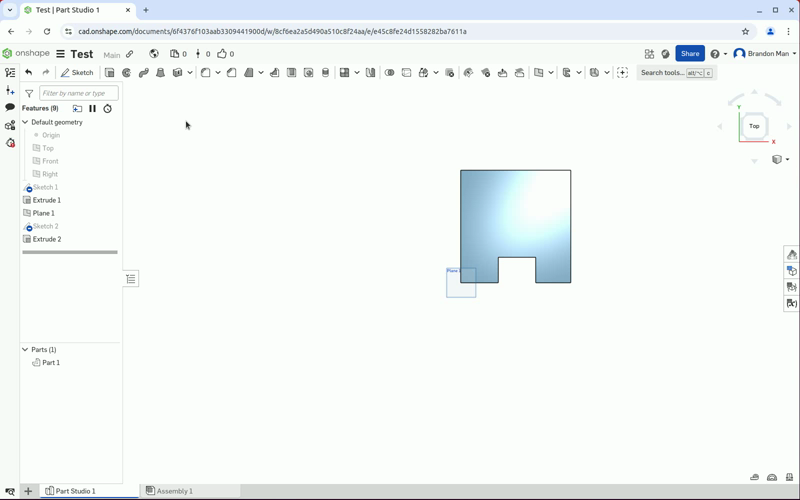
mouse_move(73, 189)
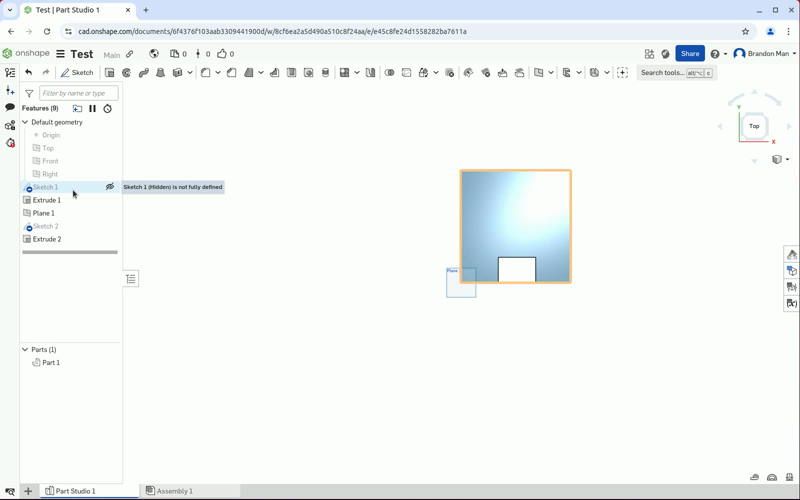
click(73, 189)
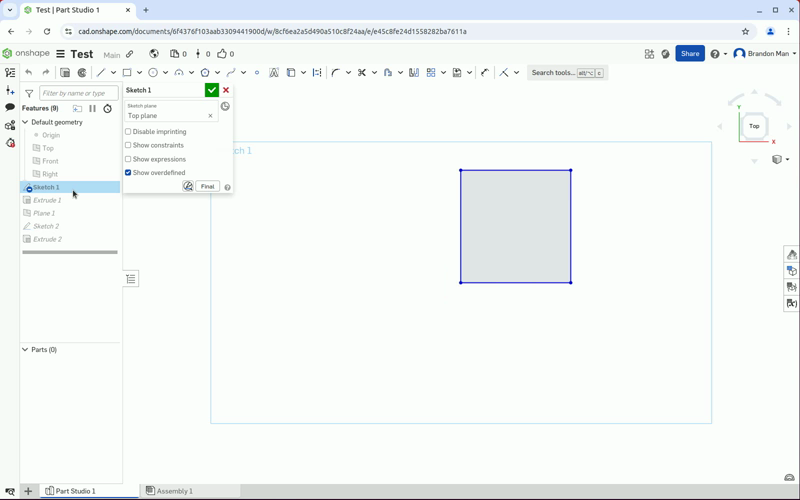
mouse_move(229, 92)
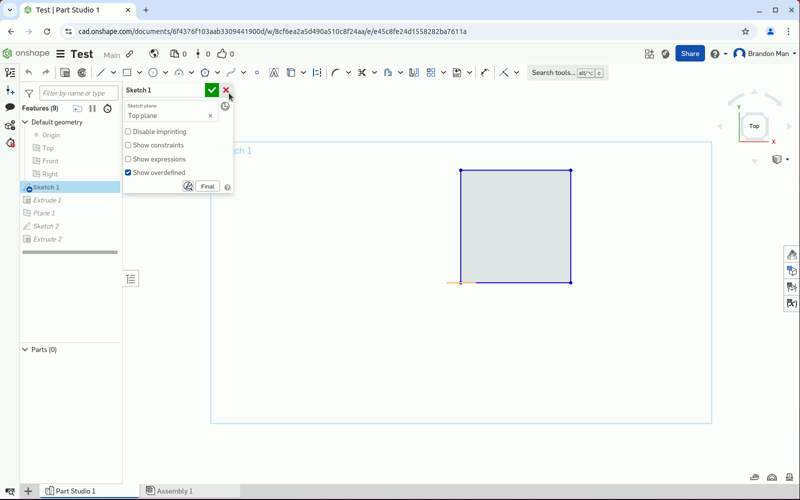
click(229, 92)
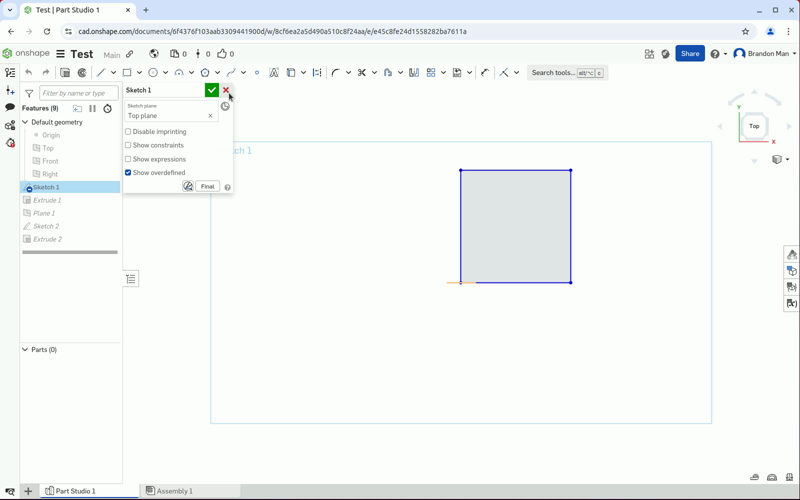
key(shift+s)
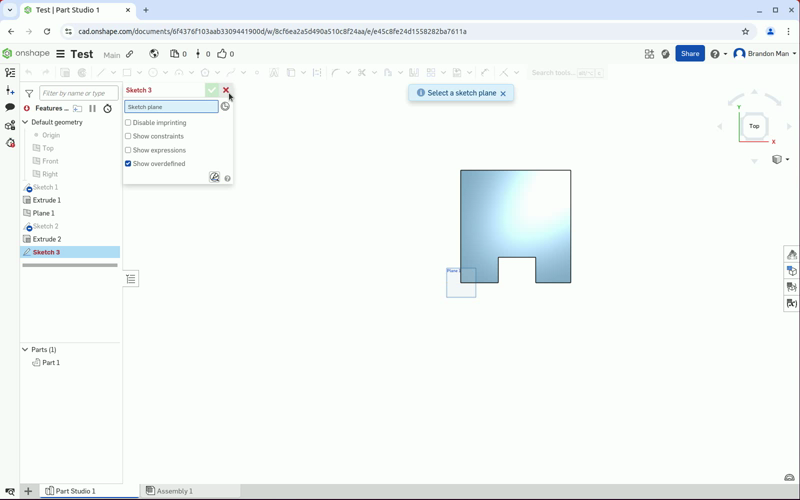
mouse_move(73, 215)
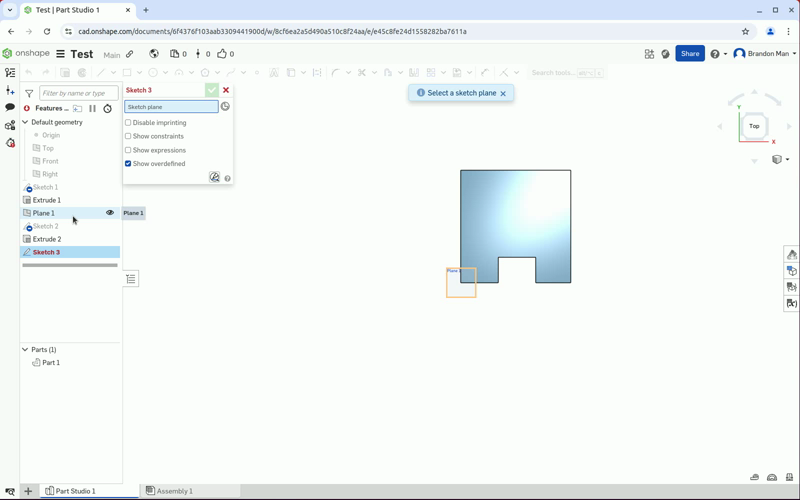
click(73, 215)
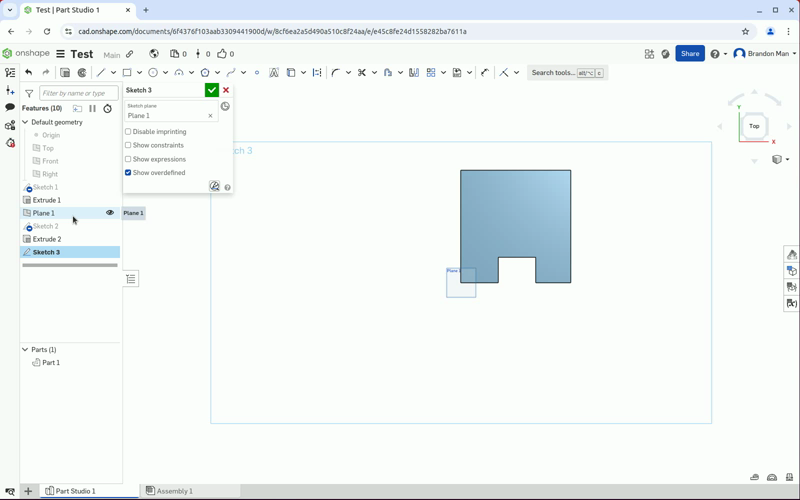
mouse_move(73, 352)
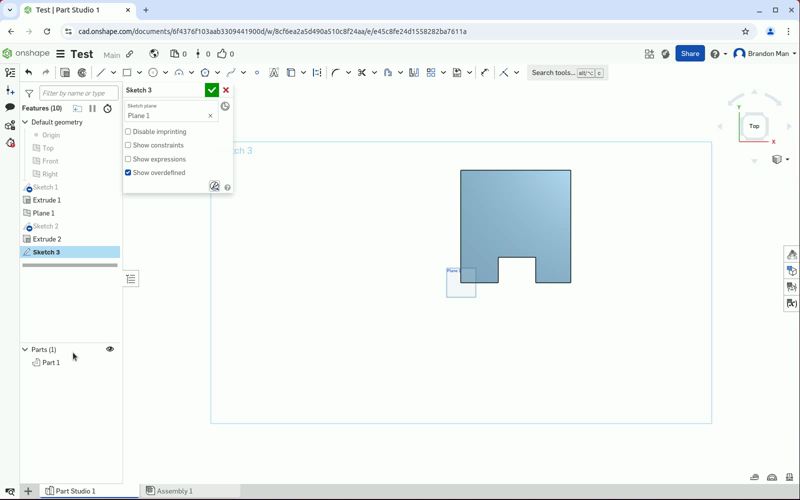
key(y)
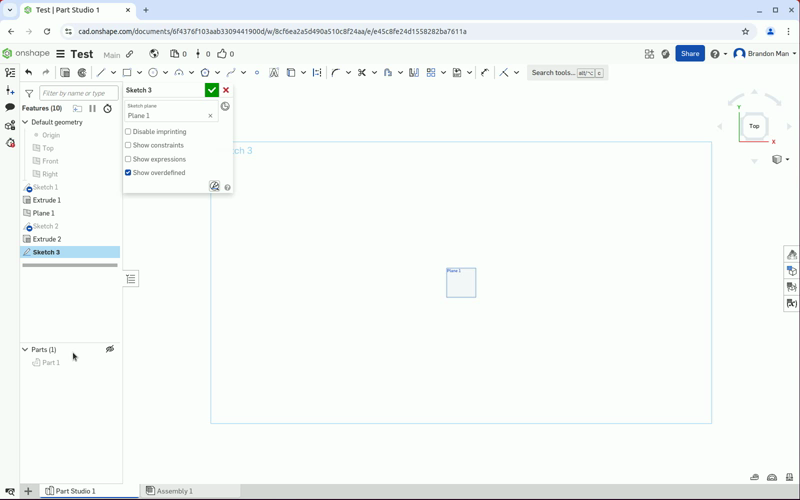
key(l)
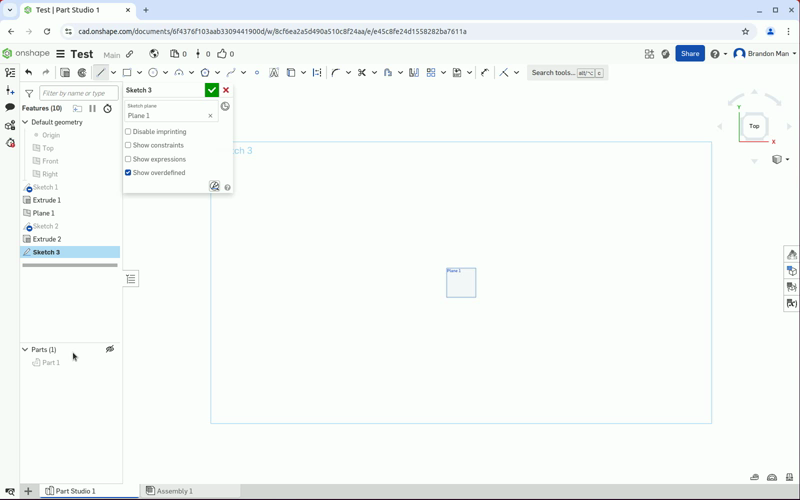
key_down(shift)
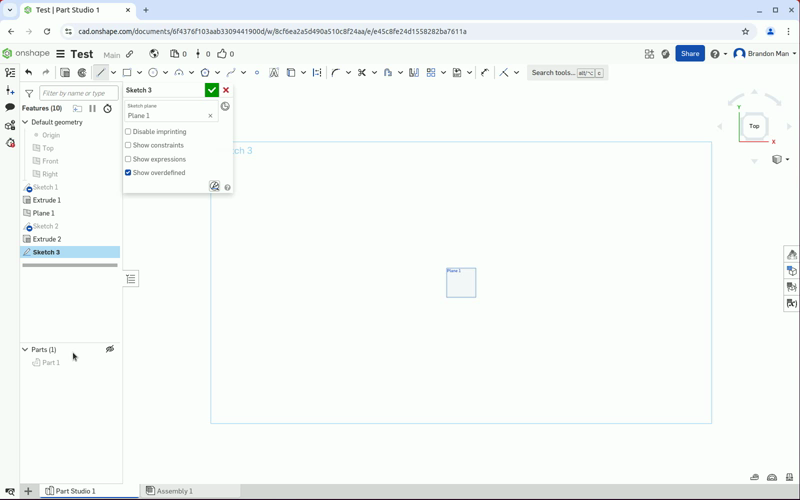
mouse_move(460, 226)
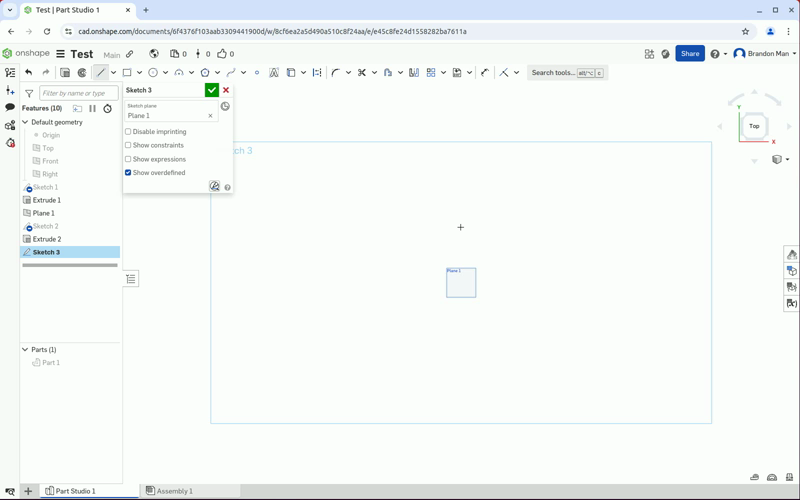
click(460, 226)
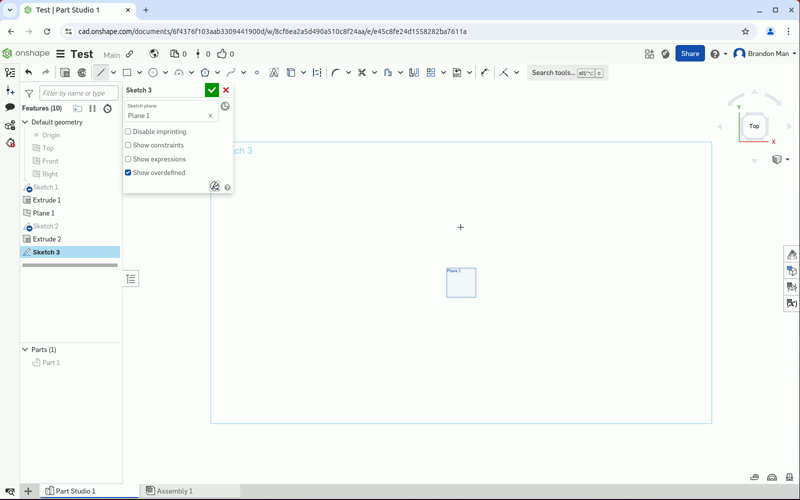
key_up(shift)
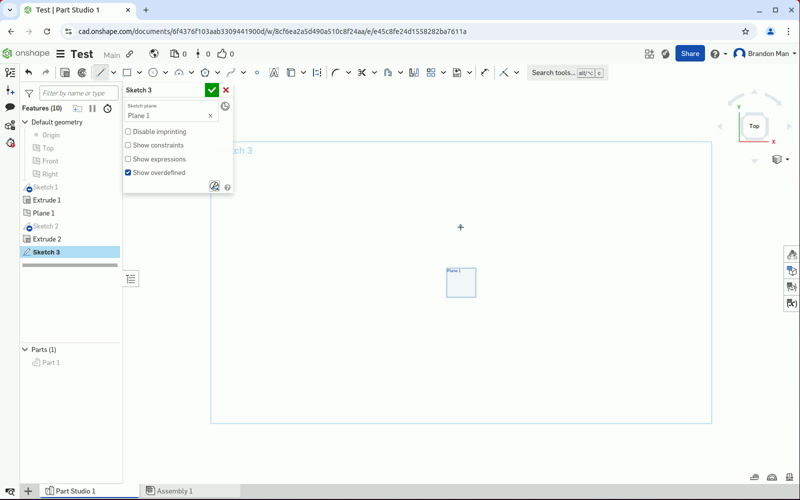
key_down(shift)
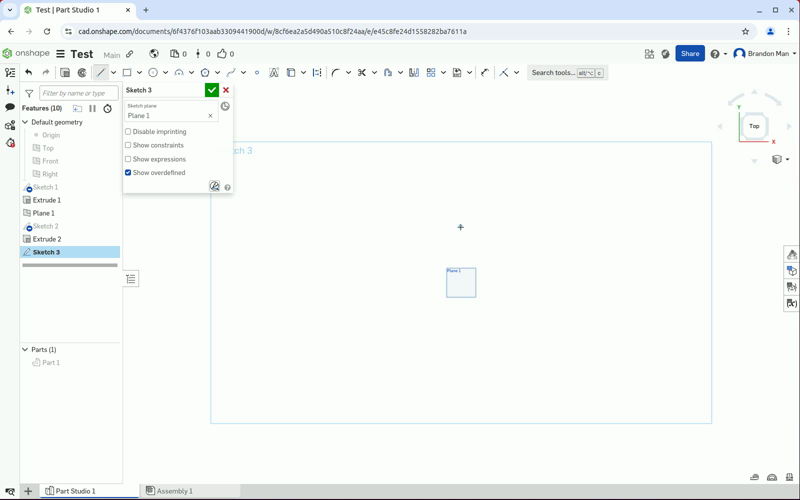
mouse_move(490, 226)
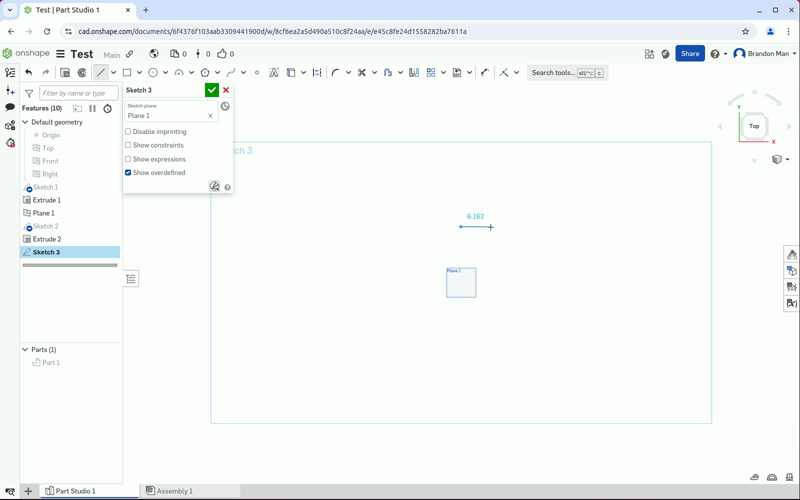
mouse_move(489, 226)
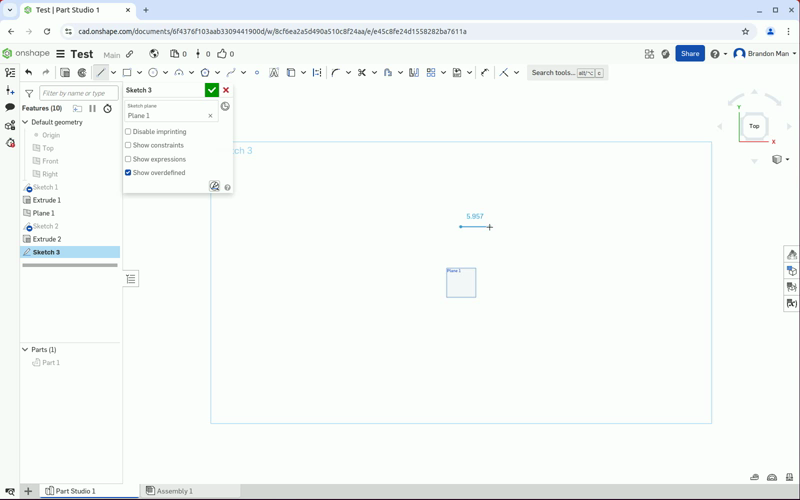
click(489, 226)
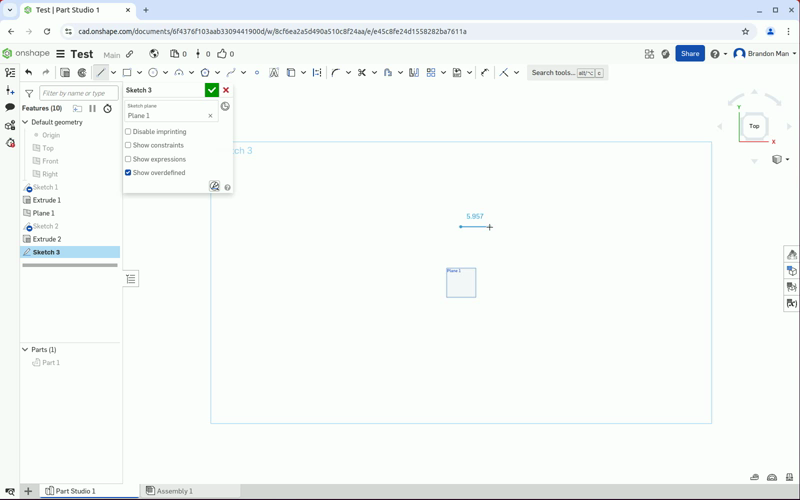
key_up(shift)
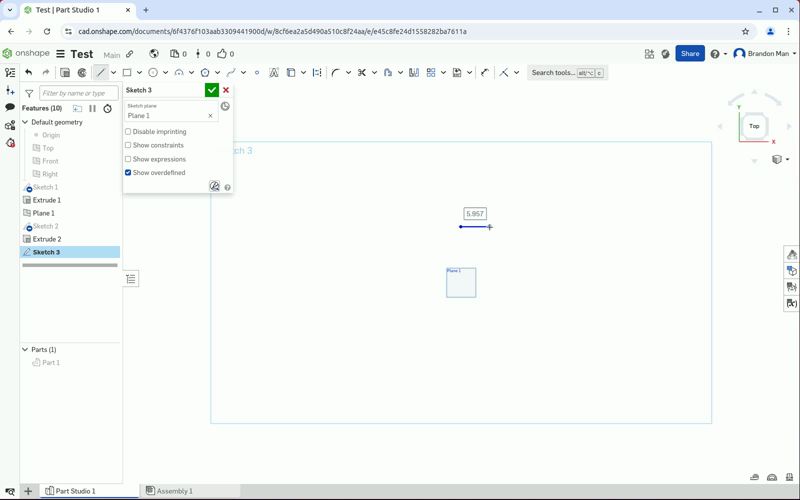
key_down(shift)
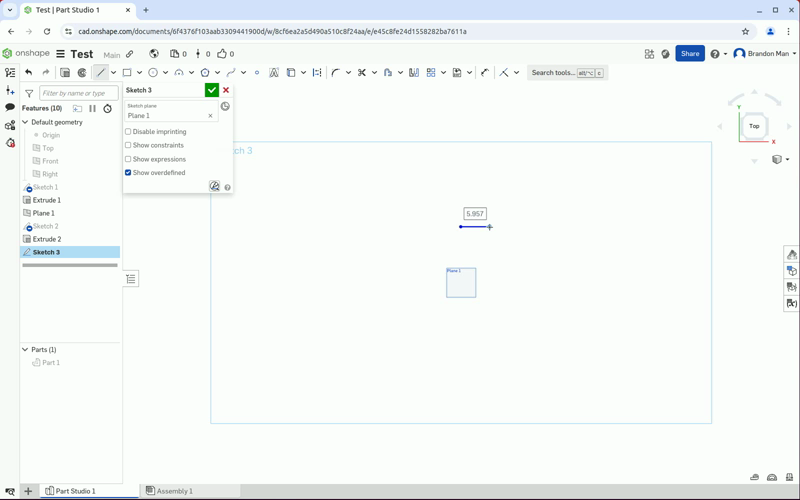
mouse_move(519, 226)
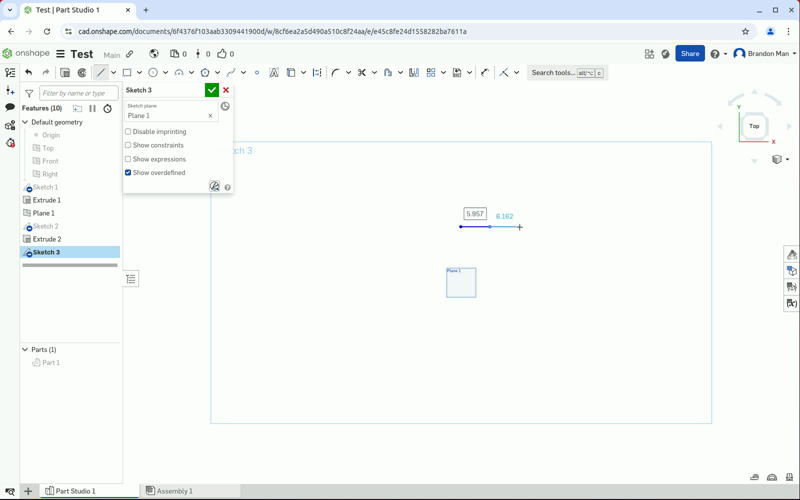
mouse_move(489, 196)
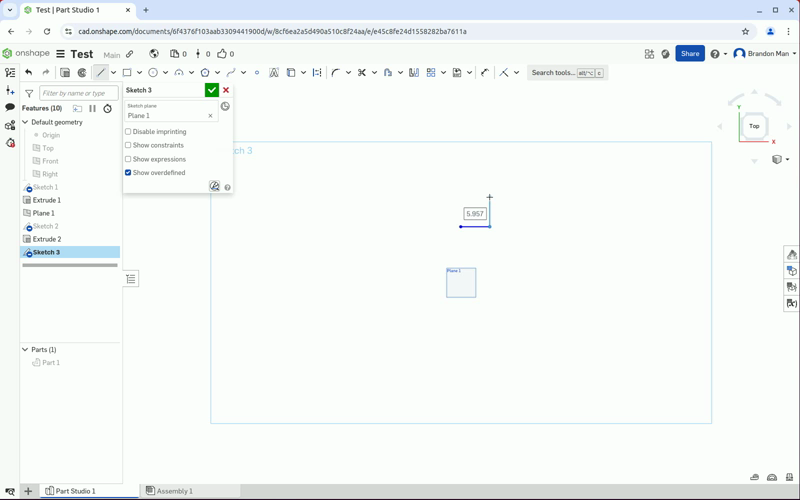
click(489, 196)
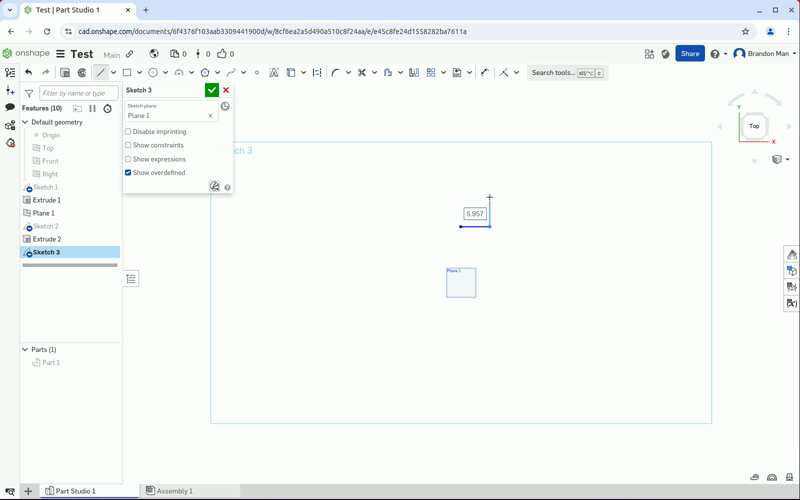
key_up(shift)
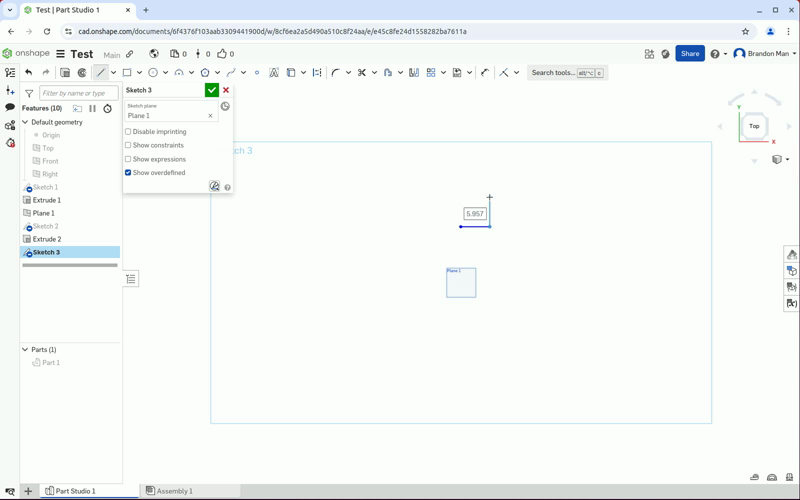
key_down(shift)
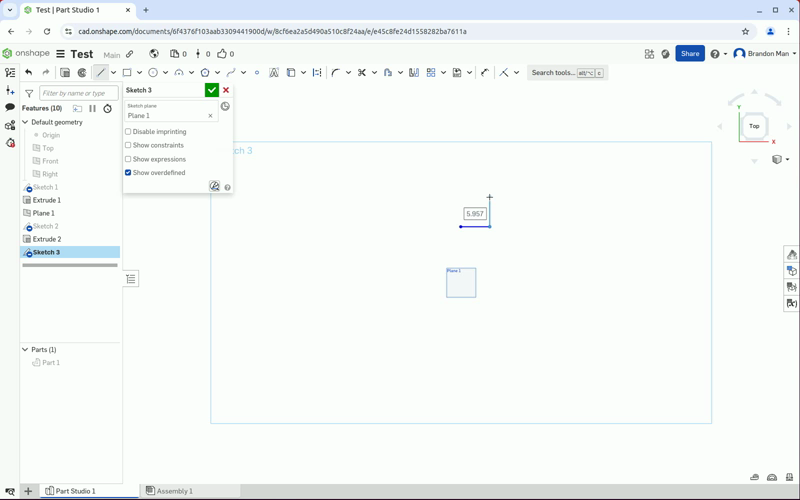
mouse_move(519, 196)
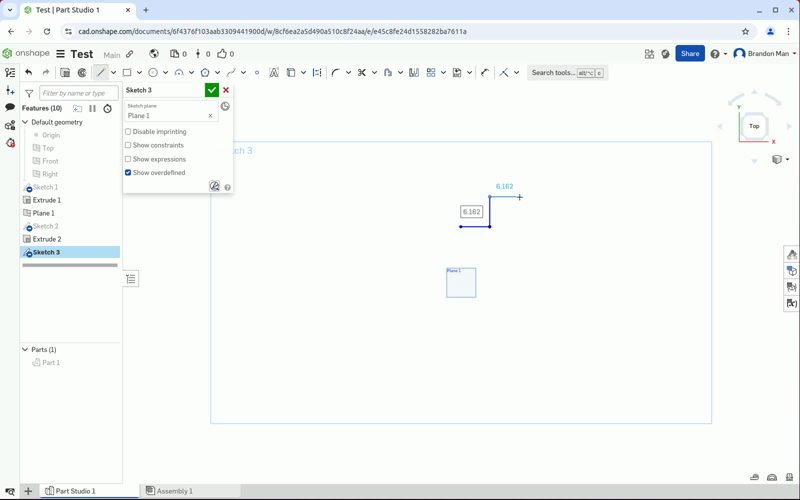
mouse_move(460, 196)
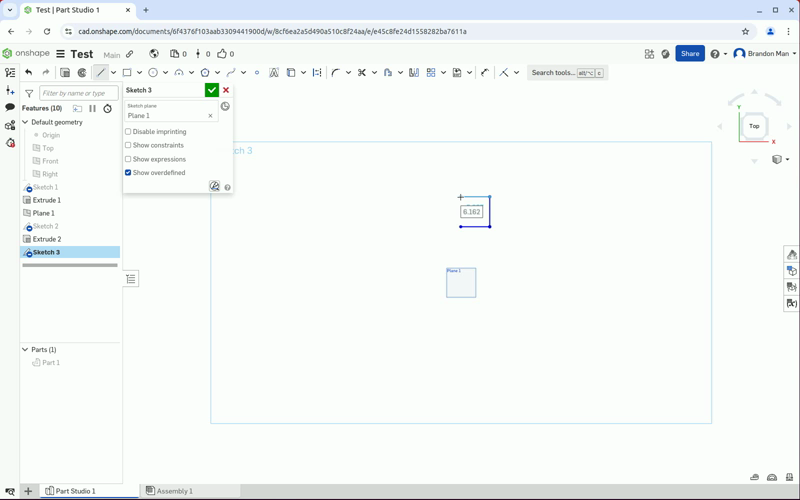
click(460, 196)
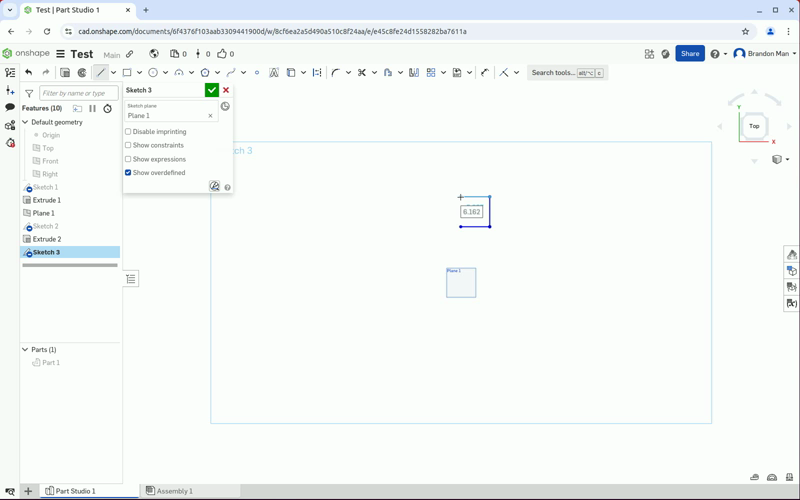
key_up(shift)
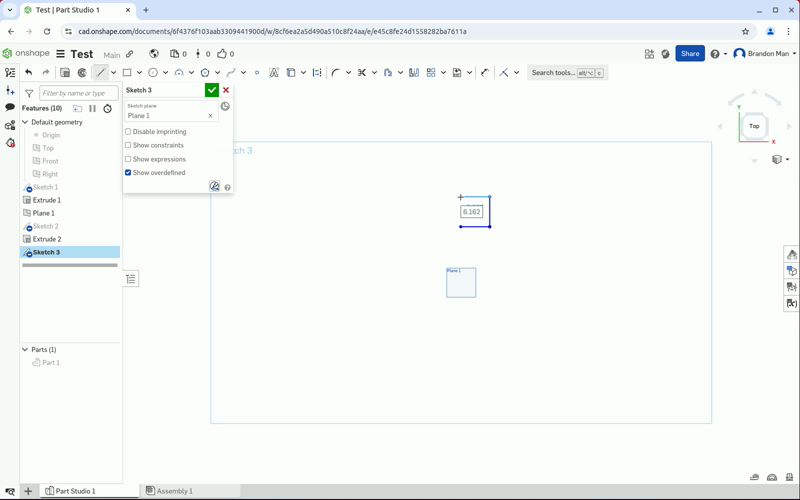
mouse_move(490, 196)
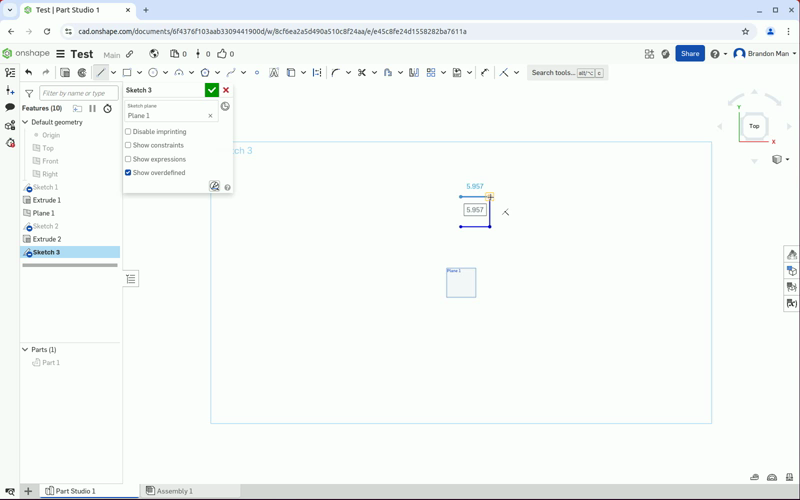
key_down(shift)
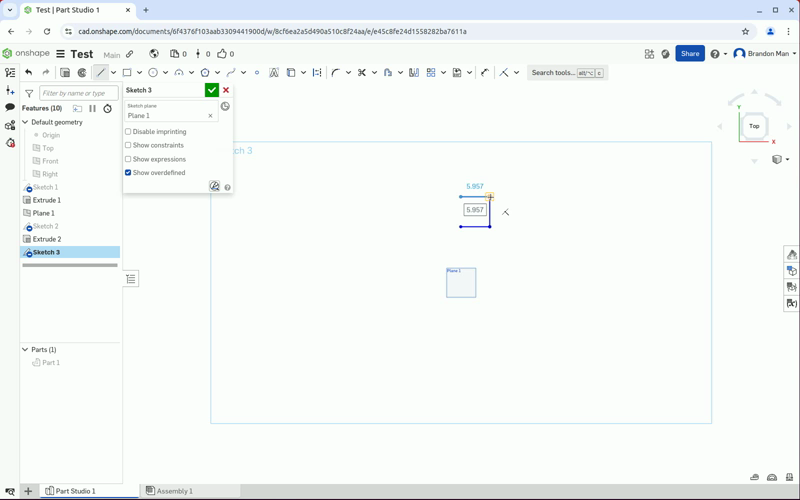
mouse_move(460, 226)
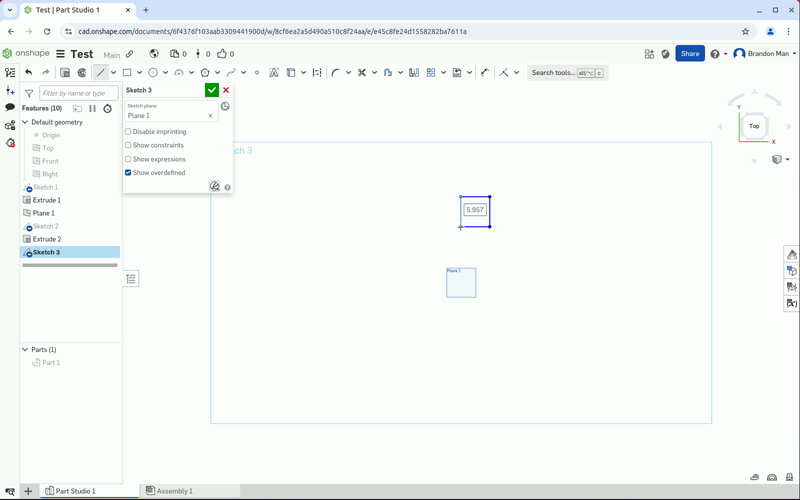
key_up(shift)
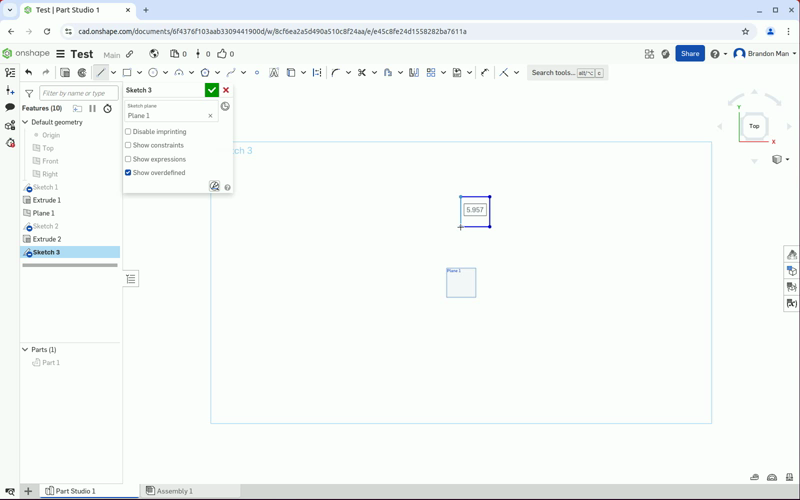
click(460, 226)
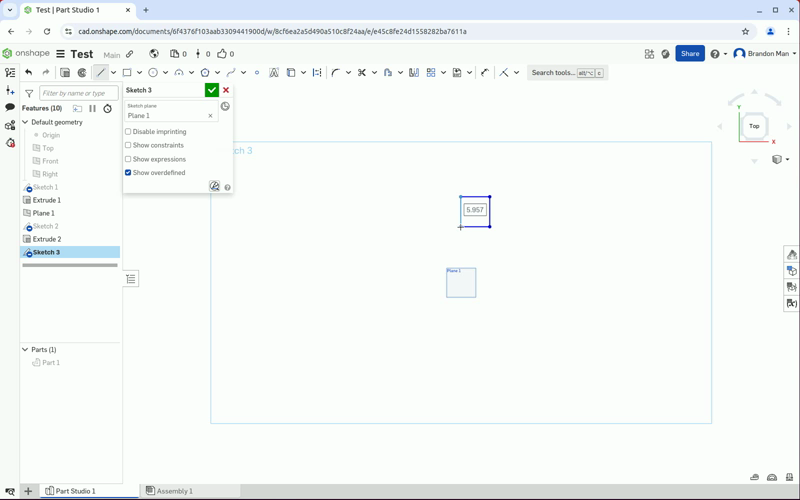
key(esc)
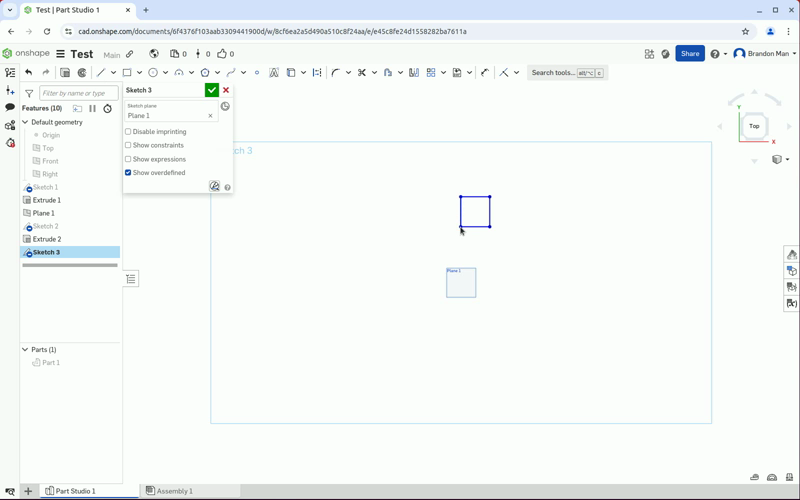
mouse_move(481, 215)
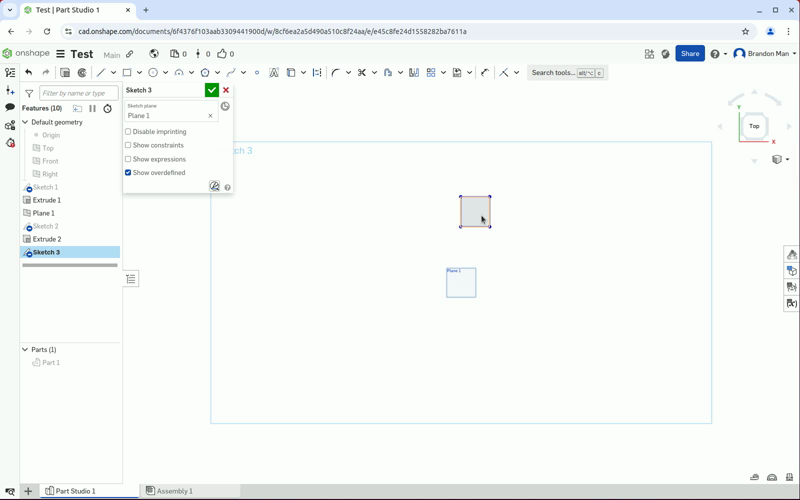
scroll(6)
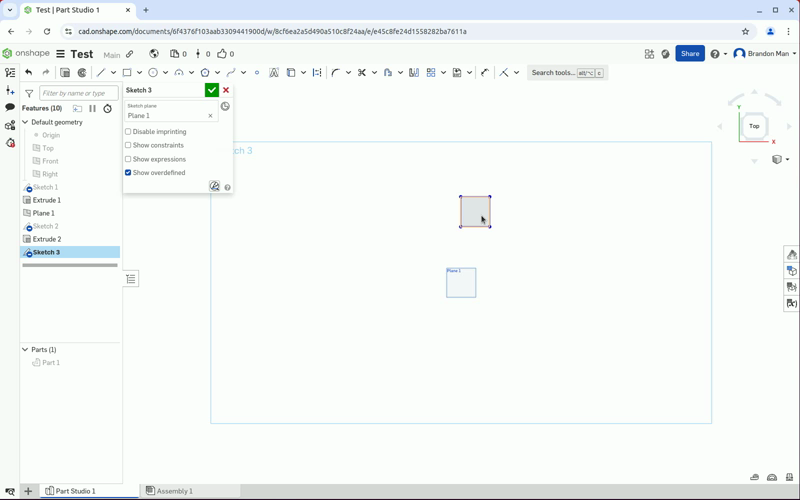
scroll(6)
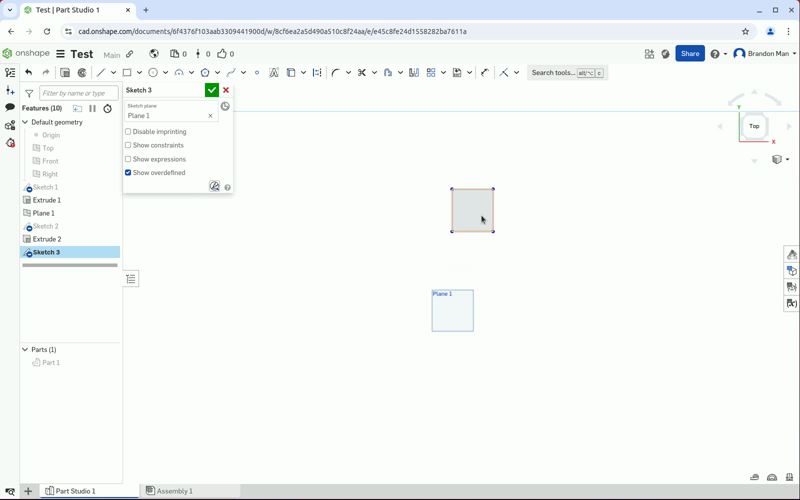
scroll(6)
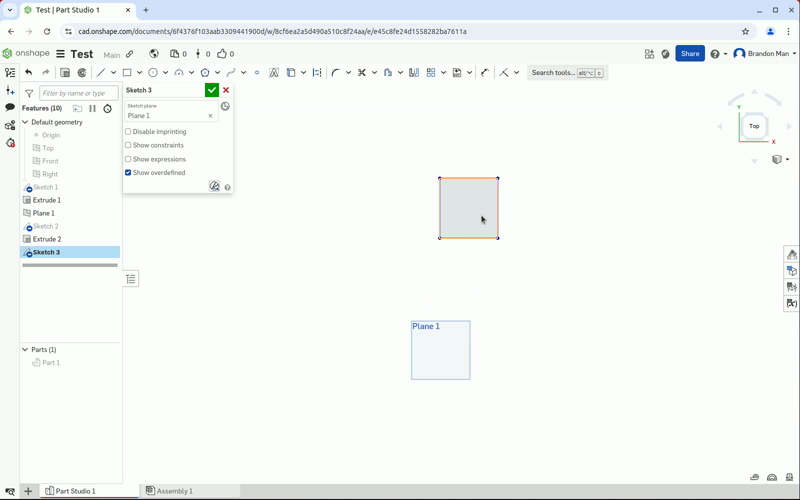
scroll(6)
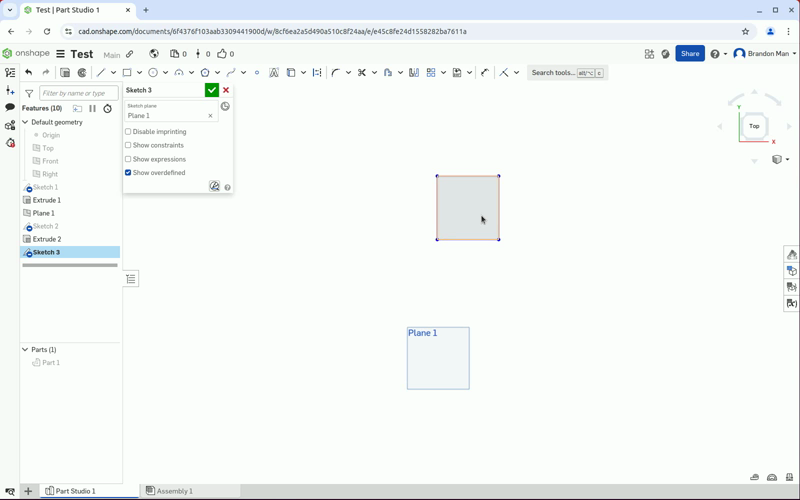
scroll(6)
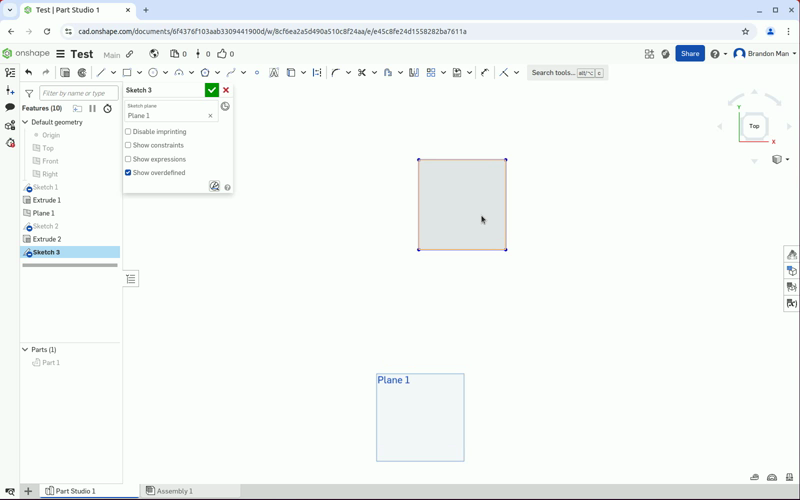
scroll(6)
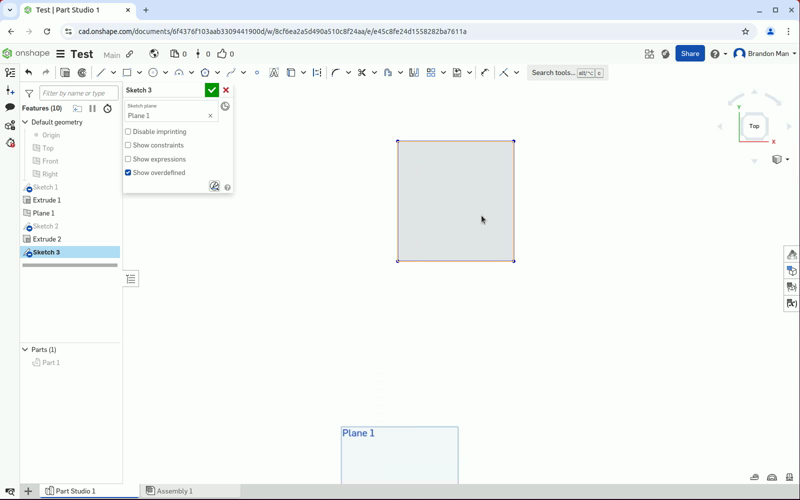
scroll(6)
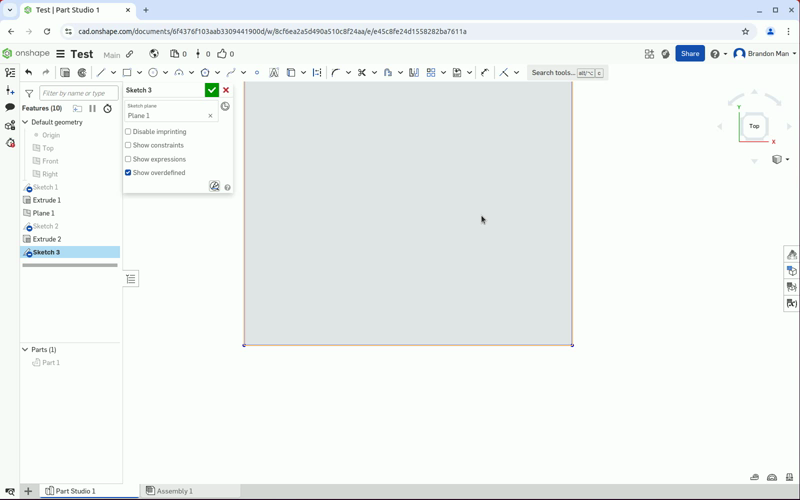
click(481, 215)
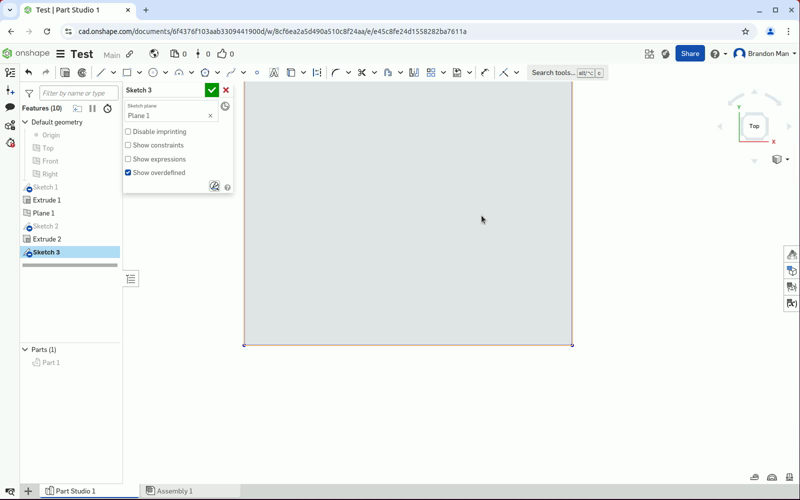
scroll(-6)
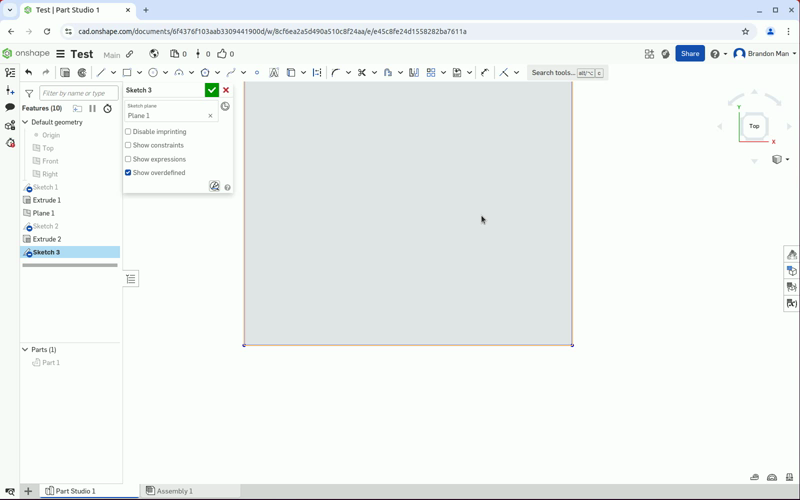
scroll(-6)
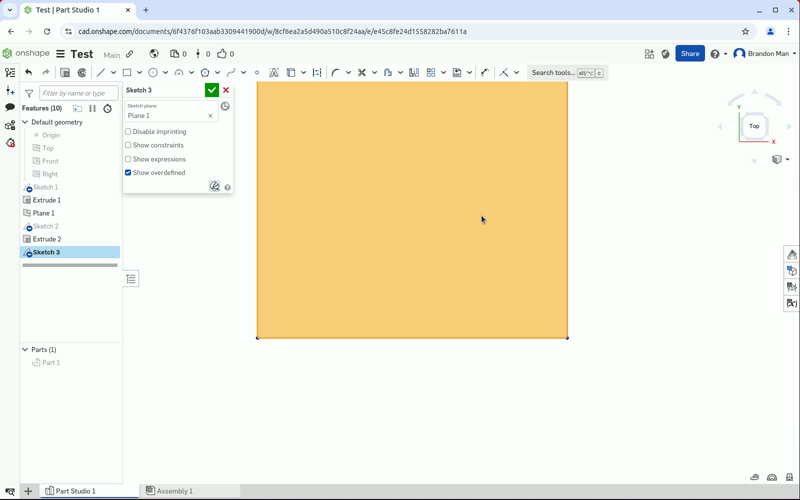
scroll(-6)
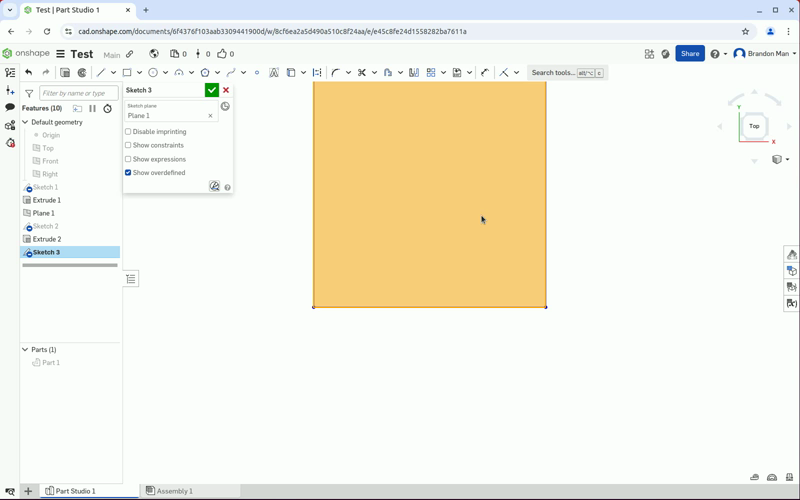
scroll(-6)
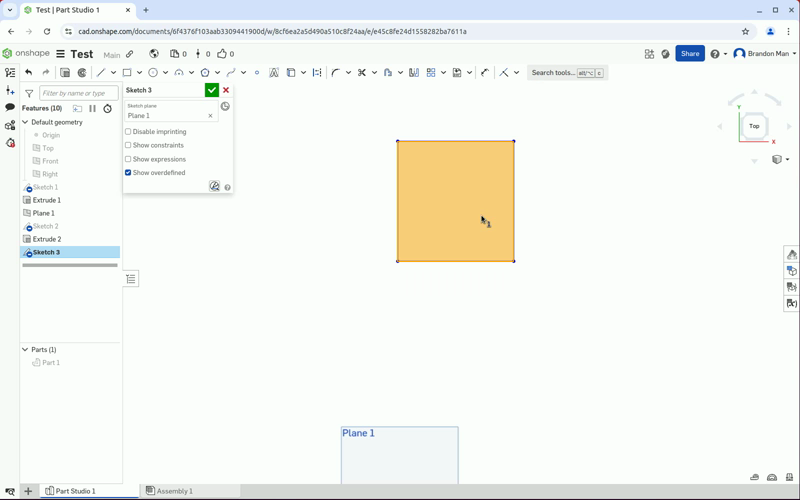
scroll(-6)
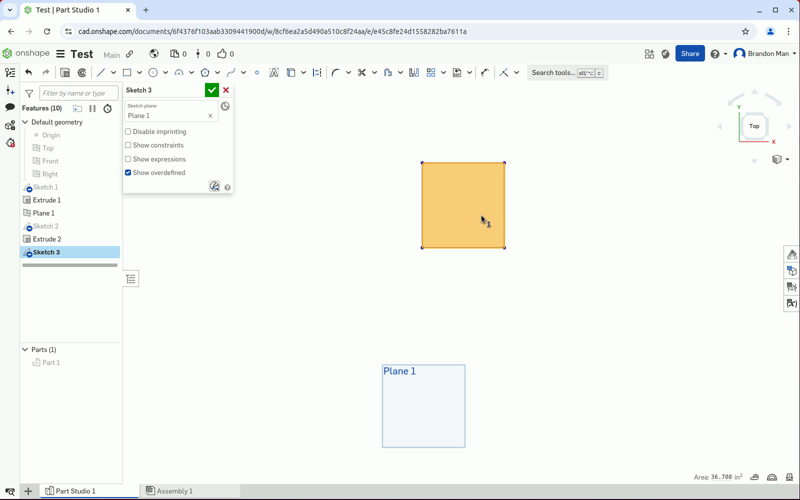
scroll(-6)
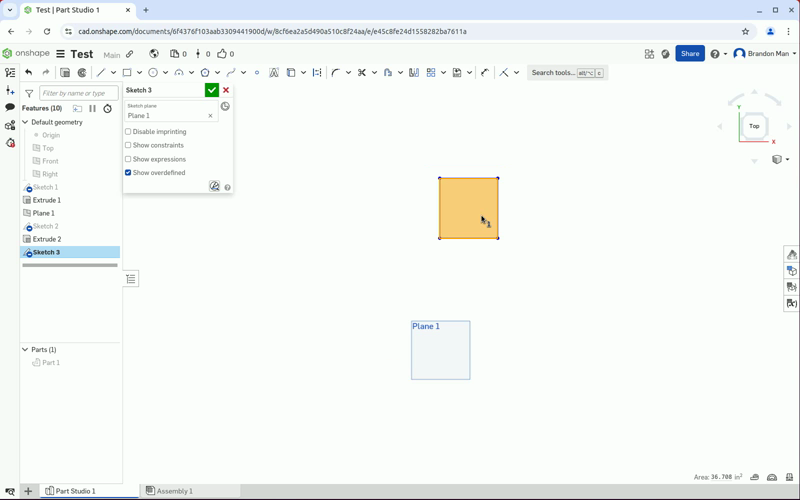
scroll(-6)
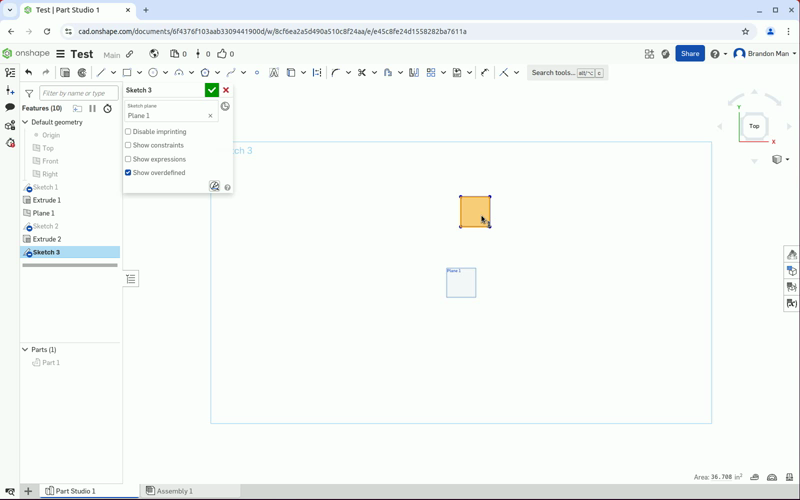
mouse_move(73, 352)
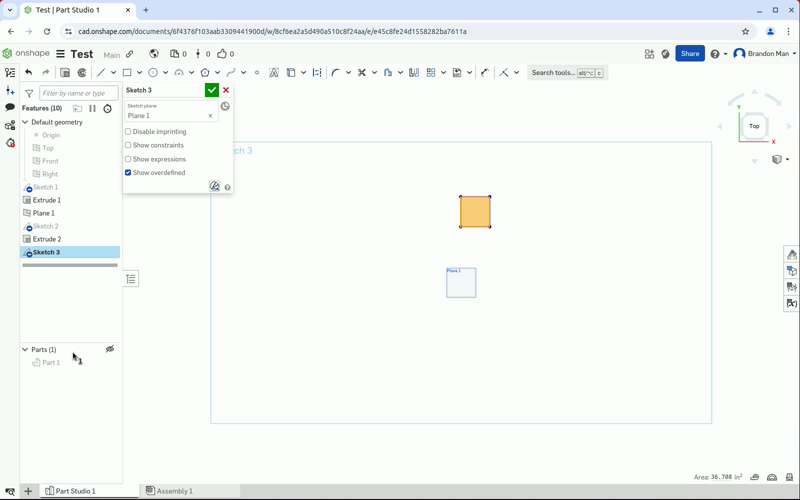
key(shift+y)
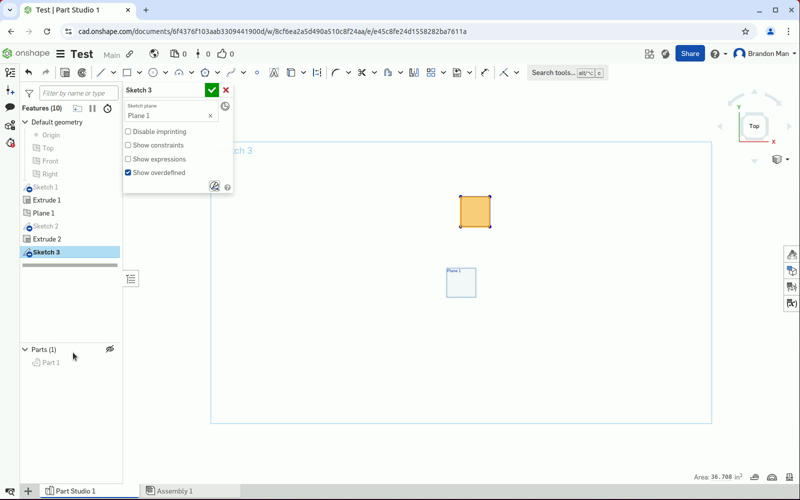
key(shift+e)
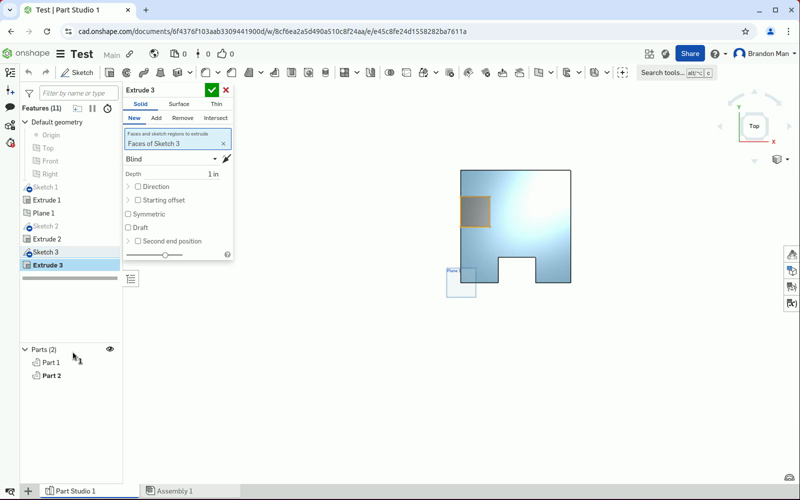
mouse_move(143, 106)
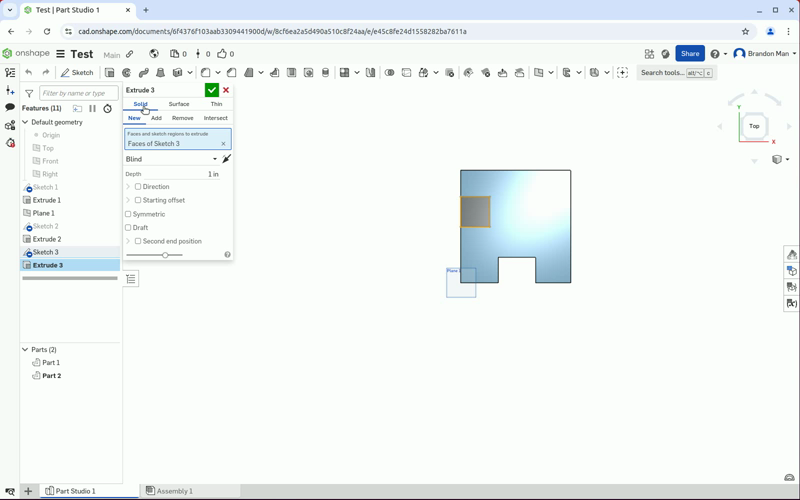
click(143, 106)
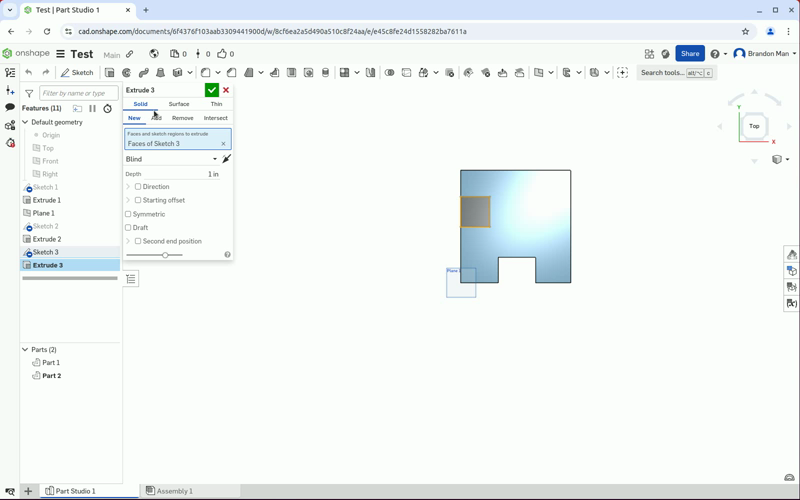
mouse_move(186, 120)
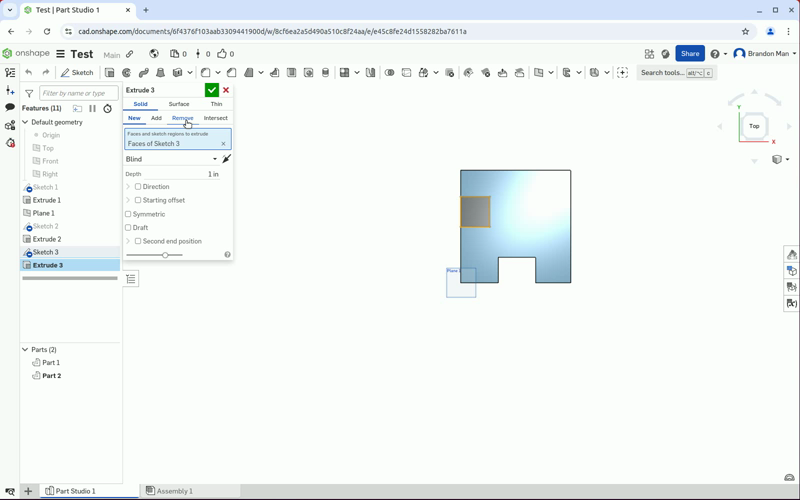
click(186, 120)
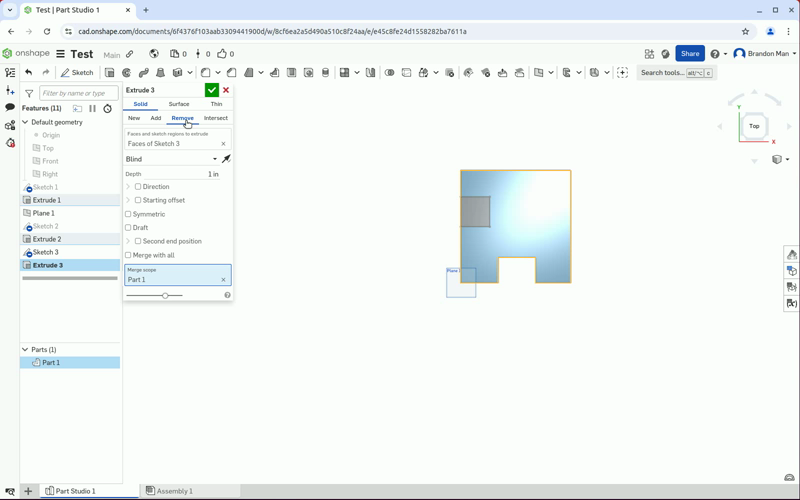
key(tab, 4)
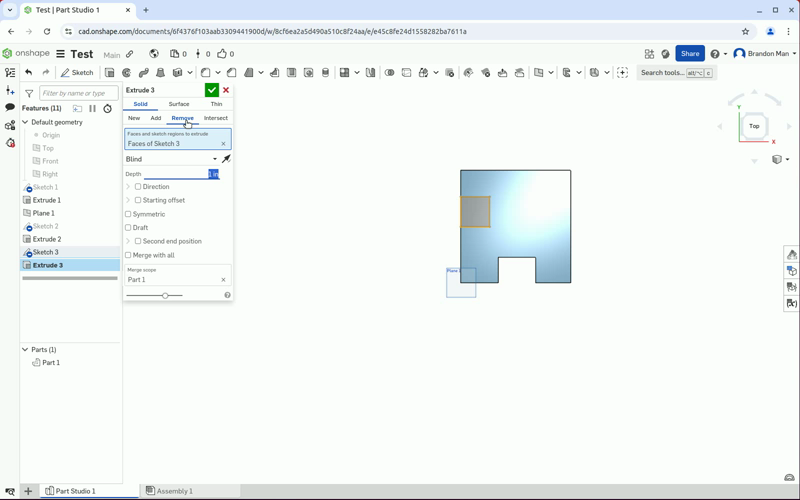
text(1.204)
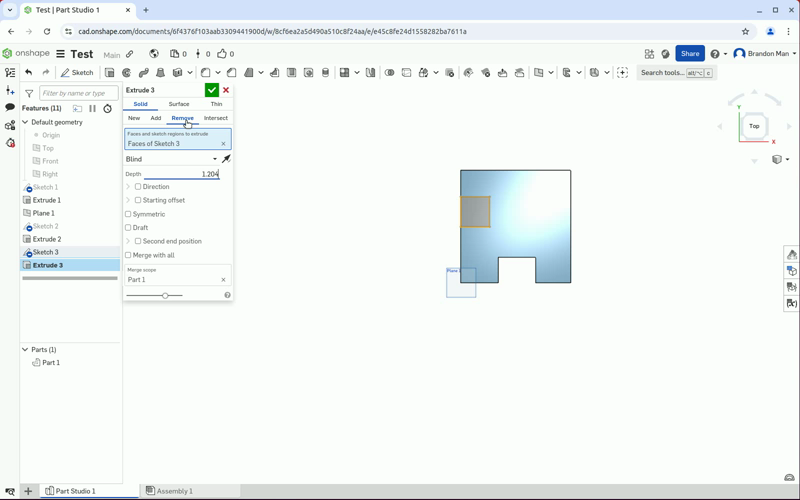
key(tab, 6)
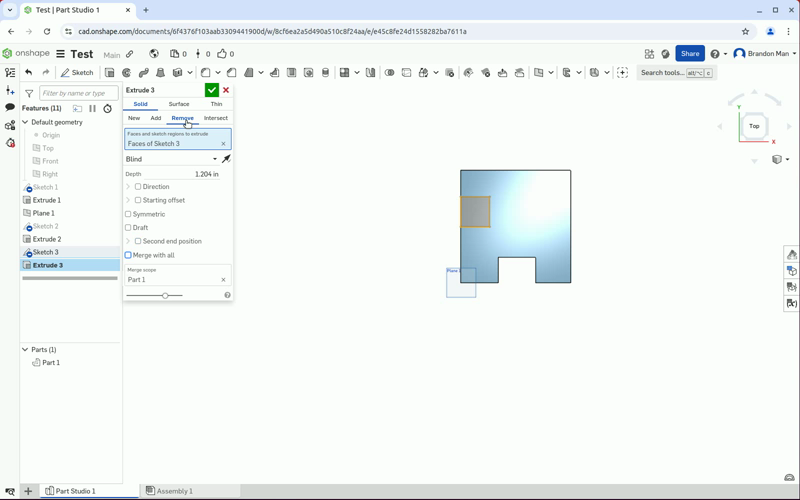
key(space)
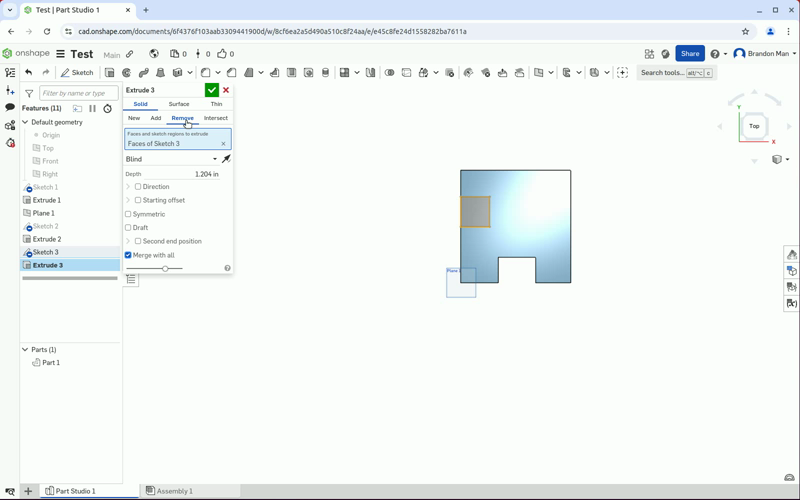
key(enter)
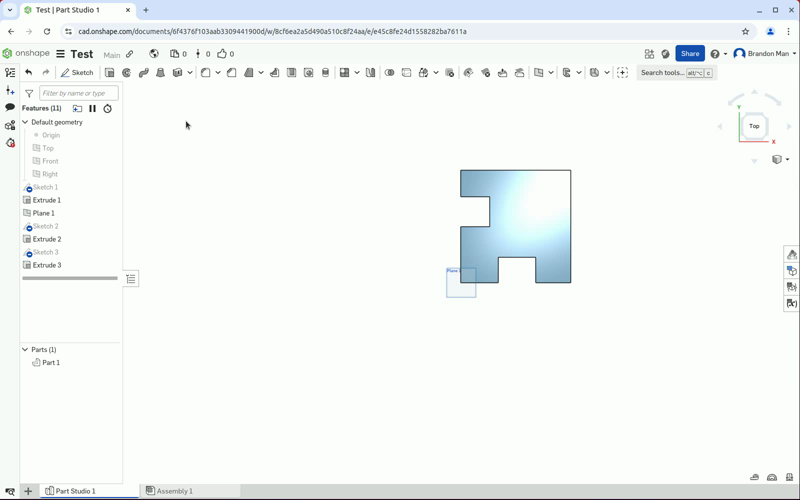
key(shift+h)
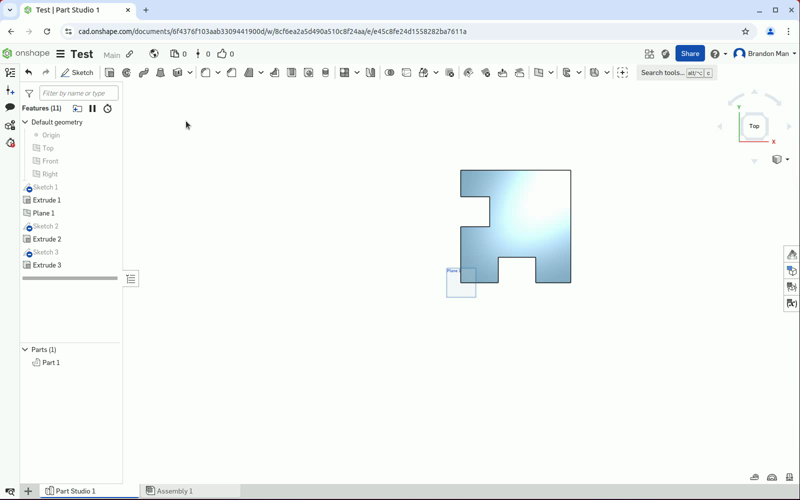
key(shift+h)
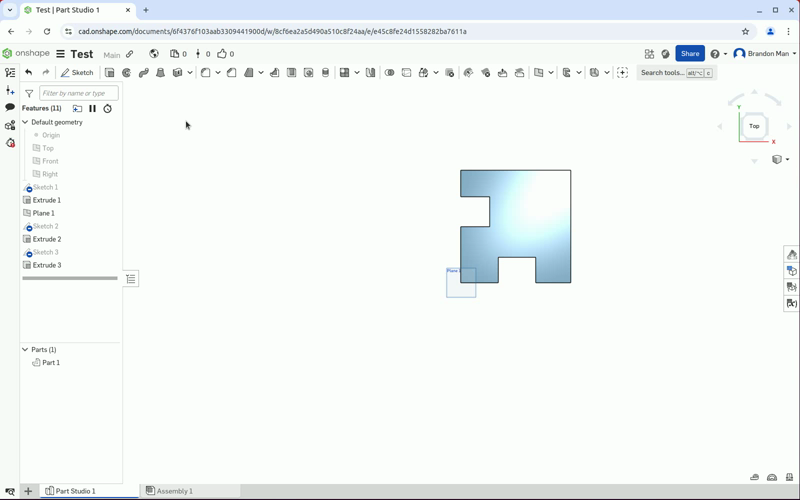
mouse_move(73, 189)
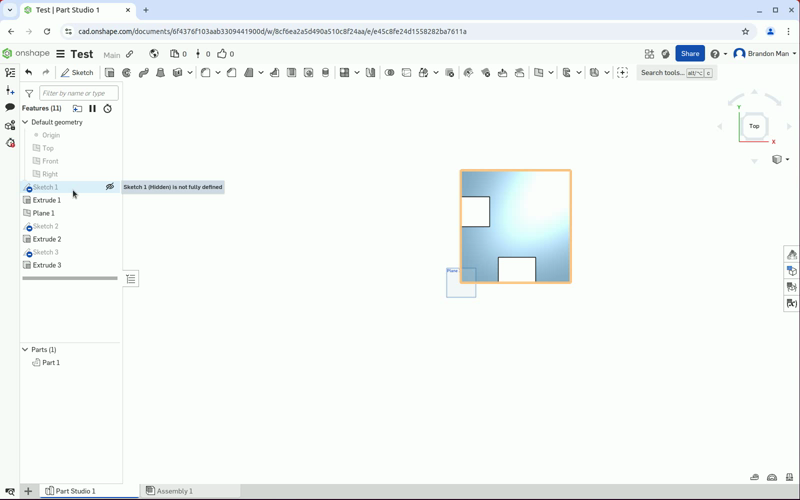
click(73, 189)
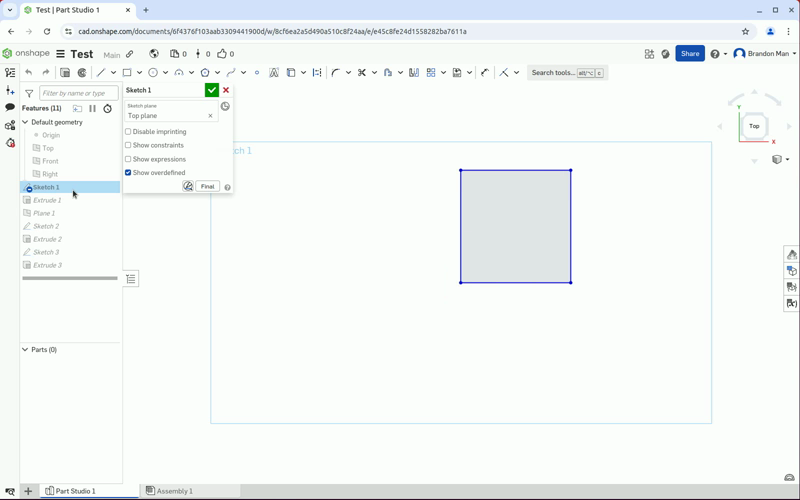
mouse_move(229, 92)
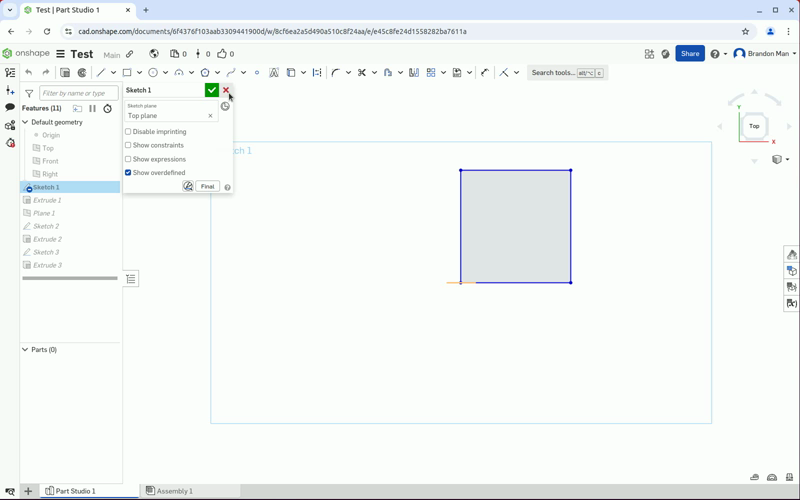
click(229, 92)
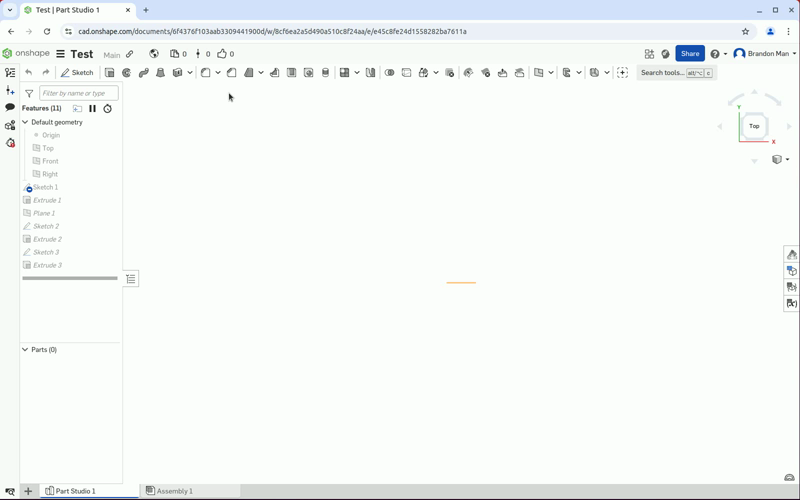
key(shift+s)
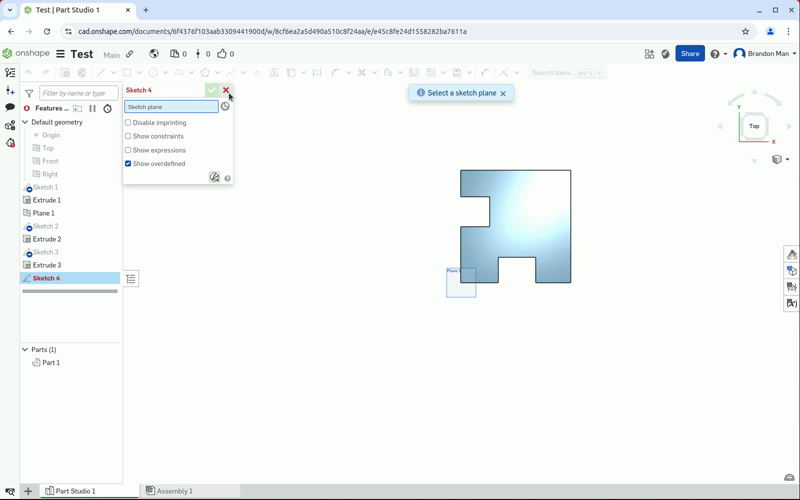
mouse_move(73, 215)
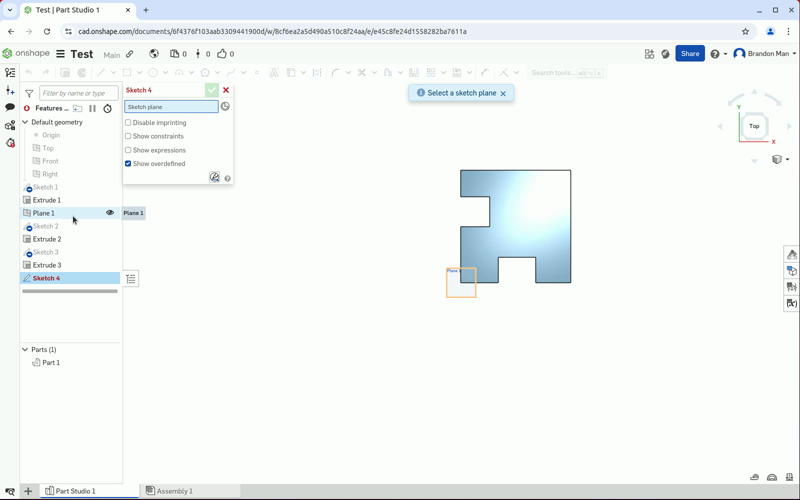
click(73, 215)
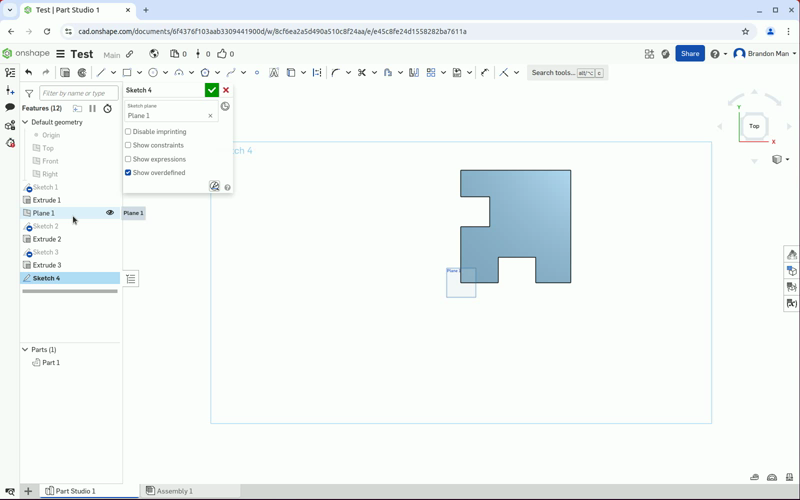
mouse_move(73, 352)
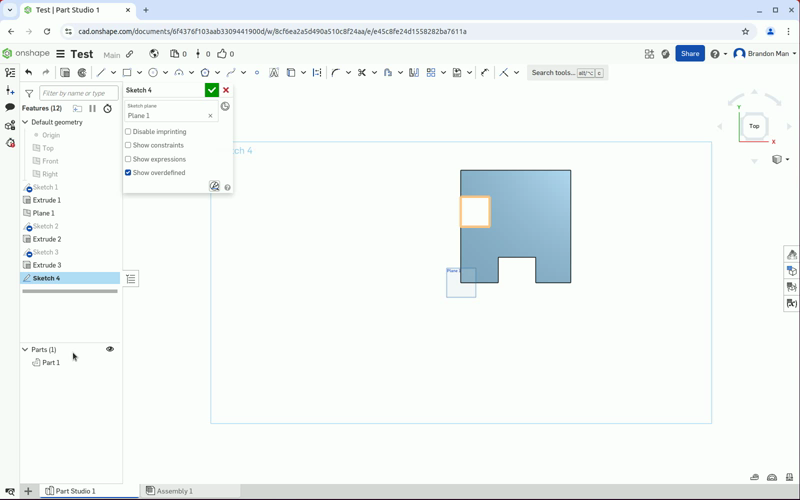
key(y)
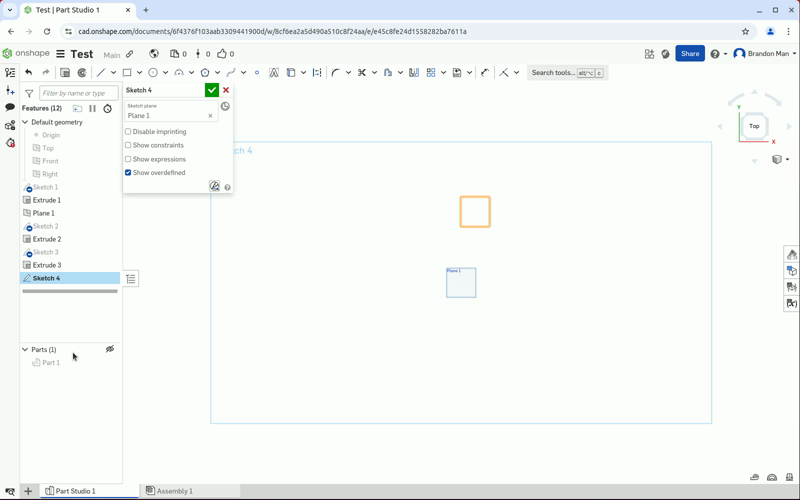
key(l)
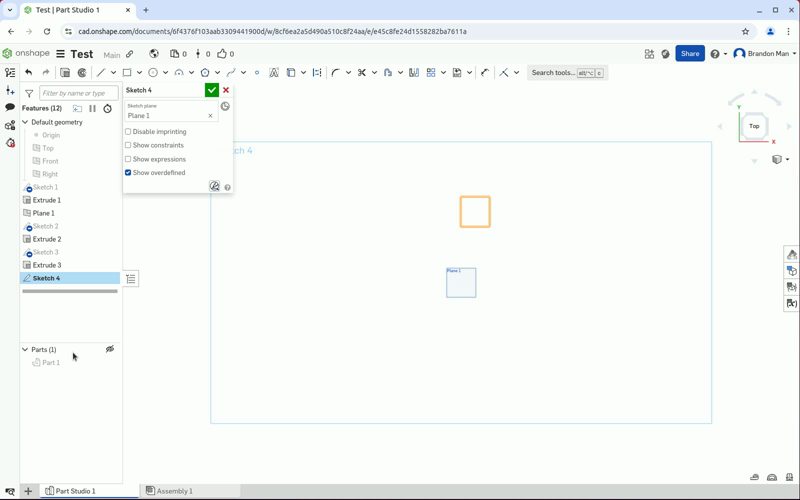
key_down(shift)
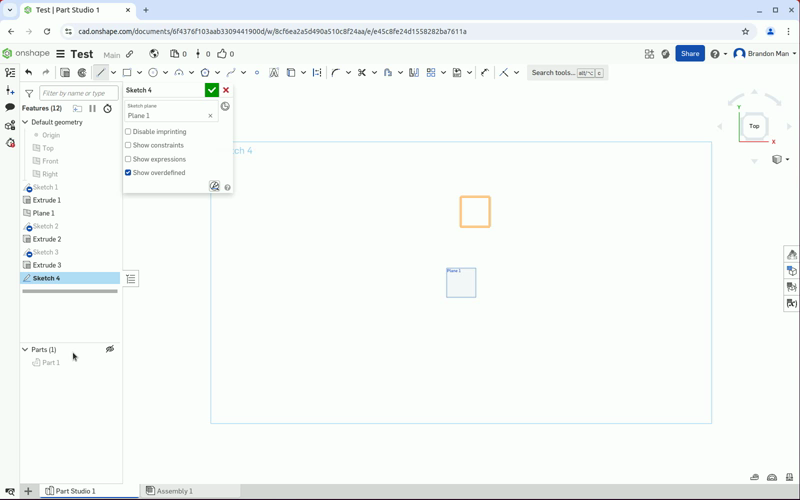
mouse_move(542, 226)
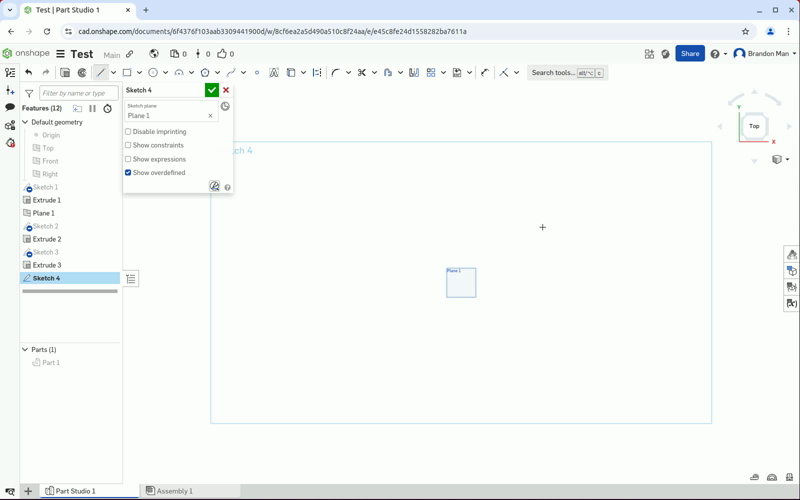
click(542, 226)
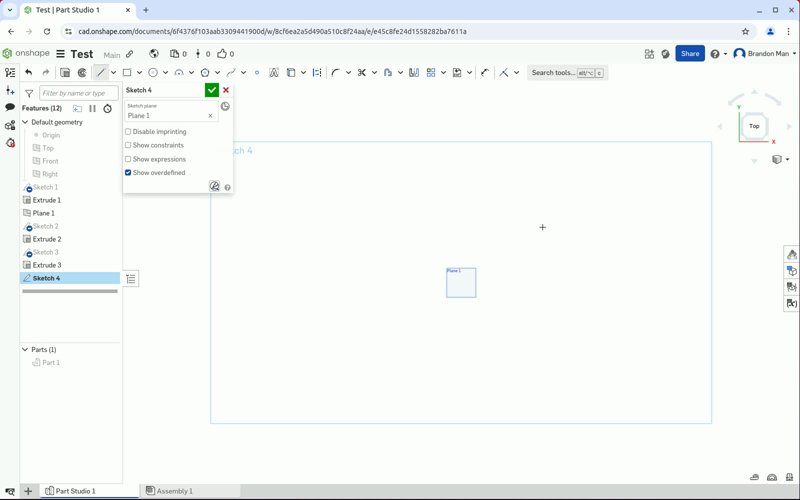
key_up(shift)
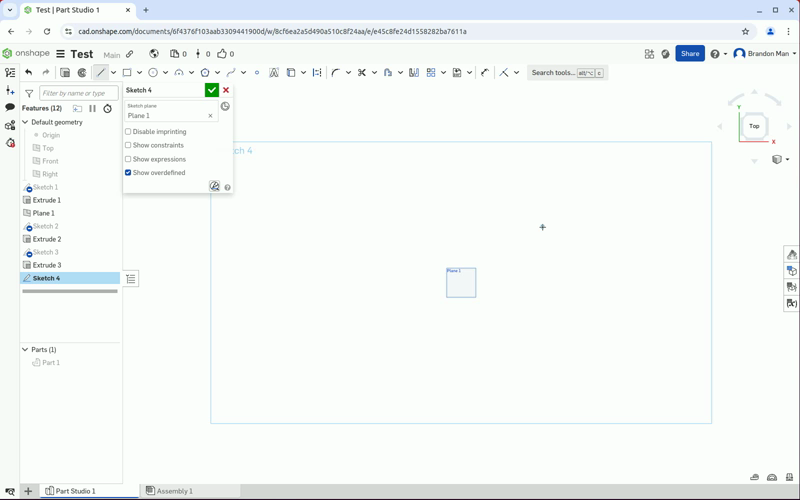
key_down(shift)
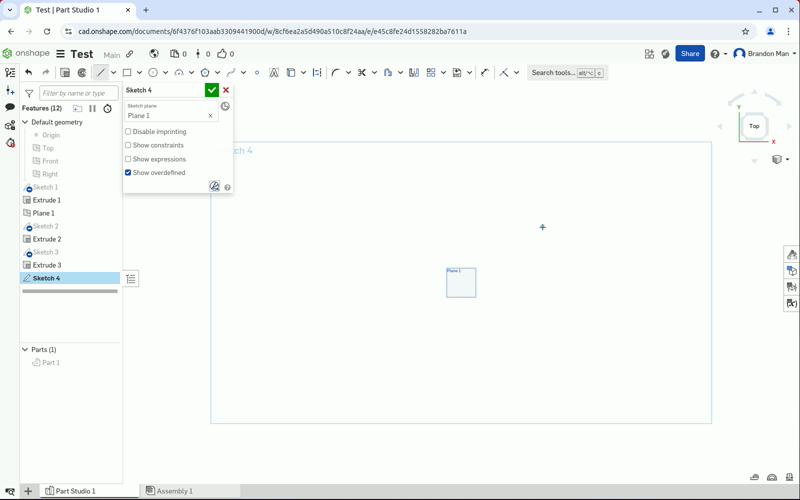
mouse_move(572, 226)
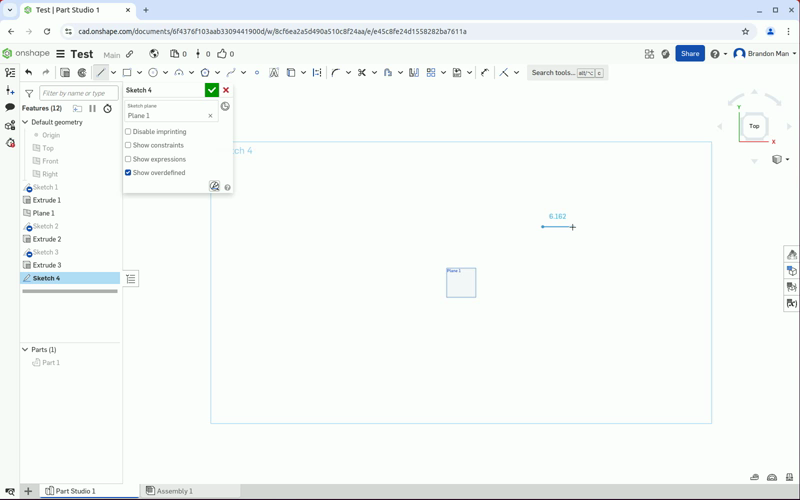
mouse_move(571, 226)
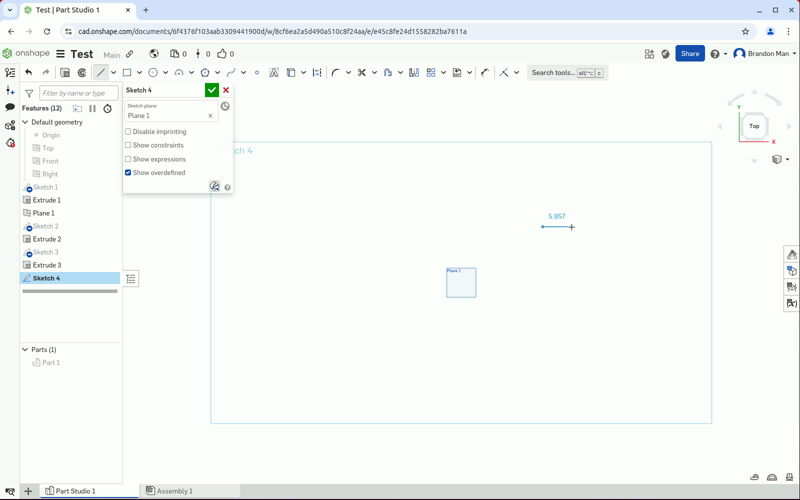
click(571, 226)
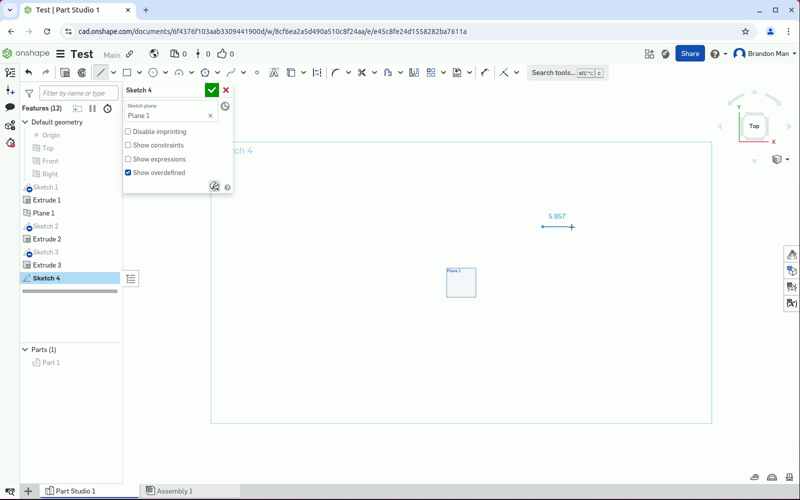
key_up(shift)
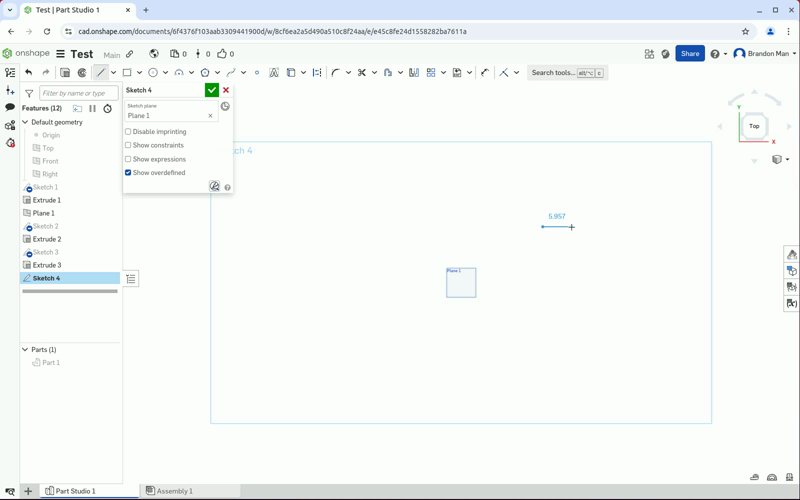
key_down(shift)
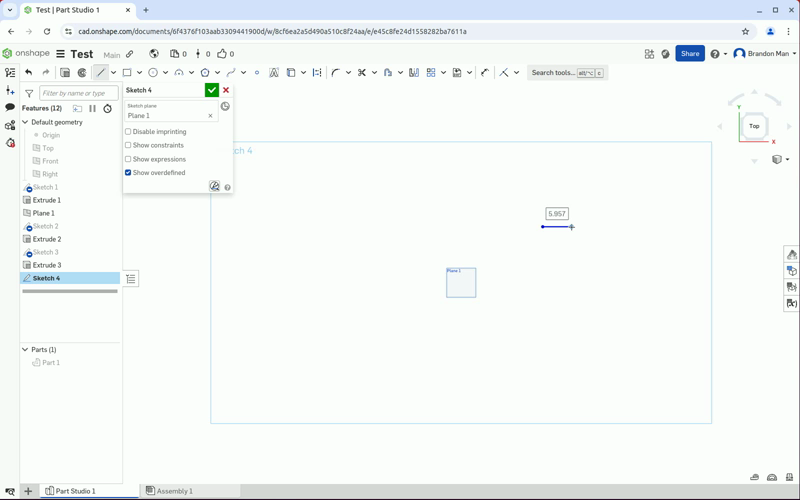
mouse_move(589, 226)
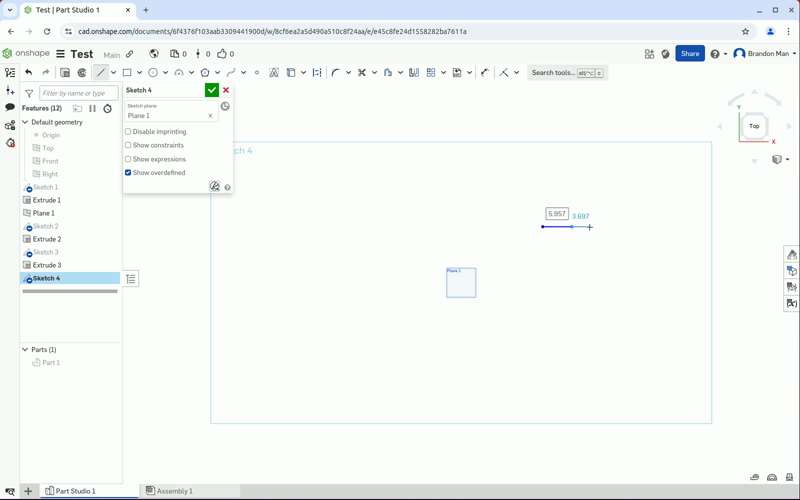
mouse_move(571, 196)
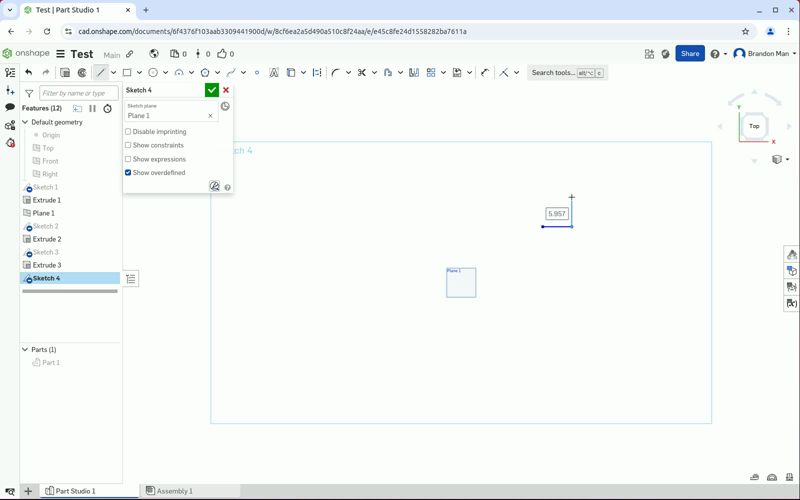
click(571, 196)
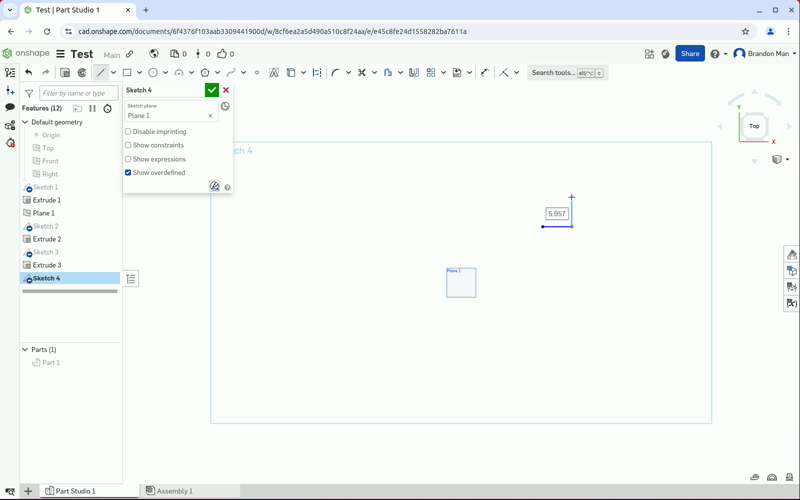
key_up(shift)
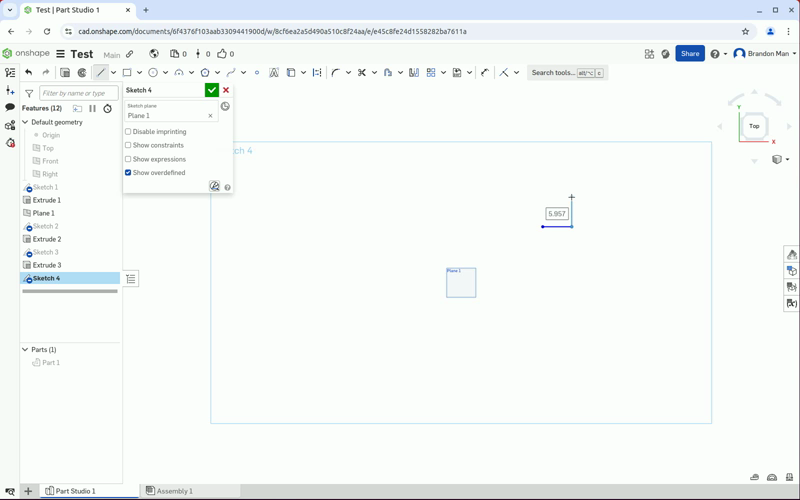
key_down(shift)
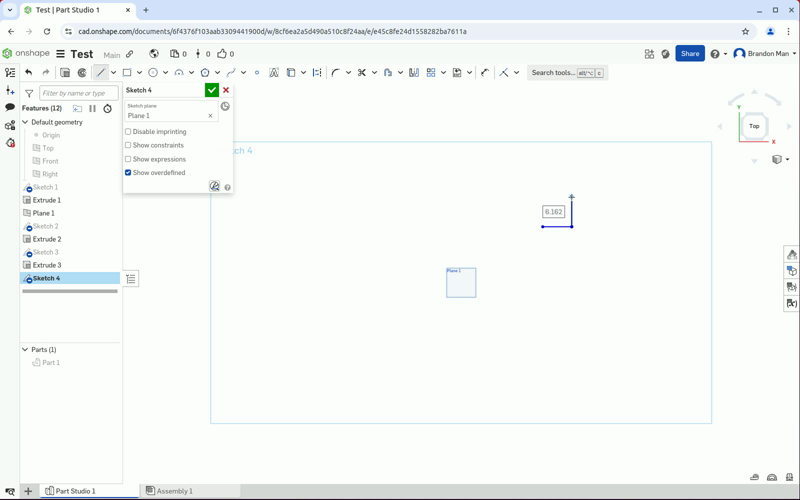
mouse_move(589, 196)
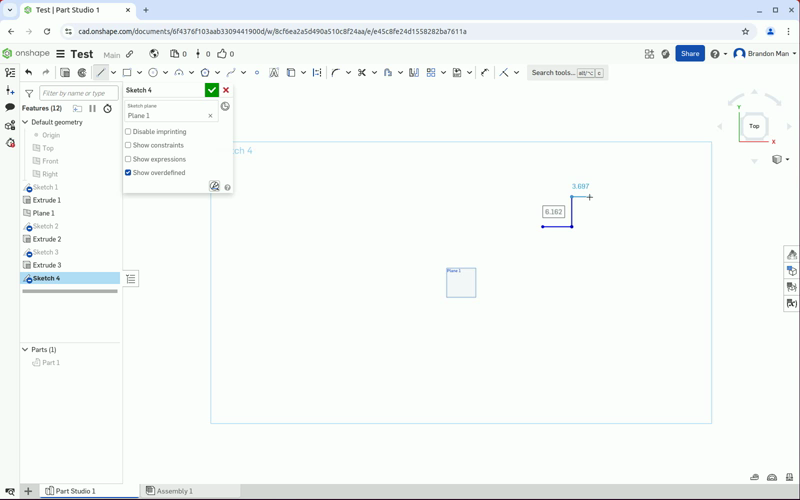
mouse_move(542, 196)
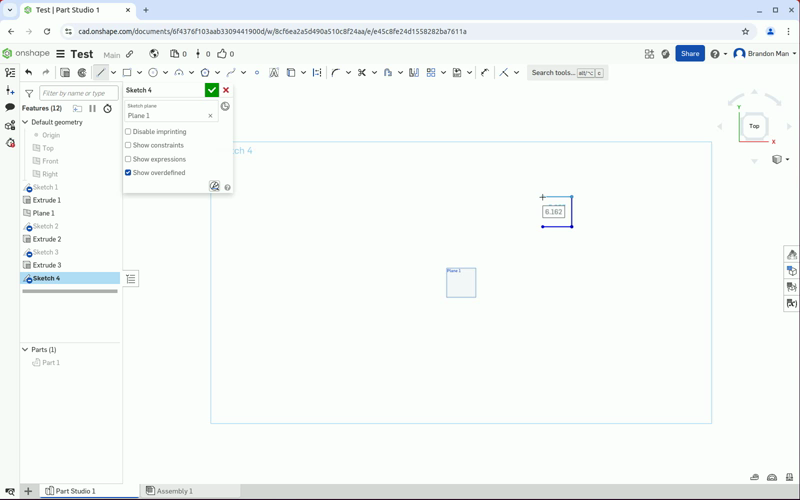
click(542, 196)
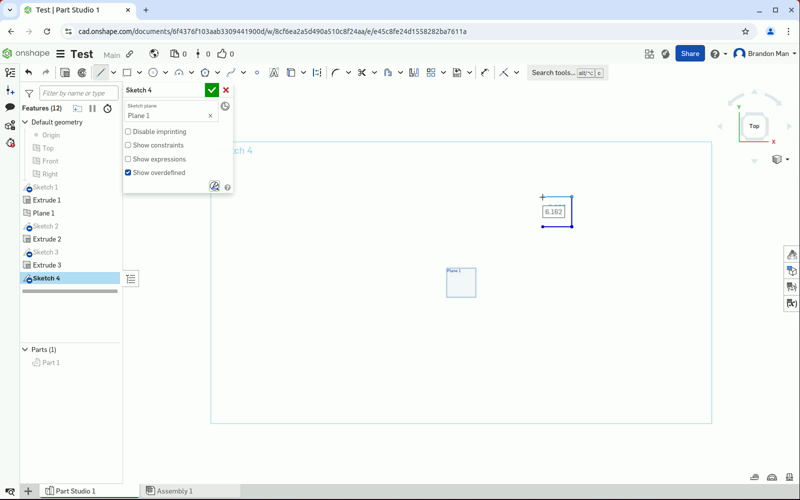
key_up(shift)
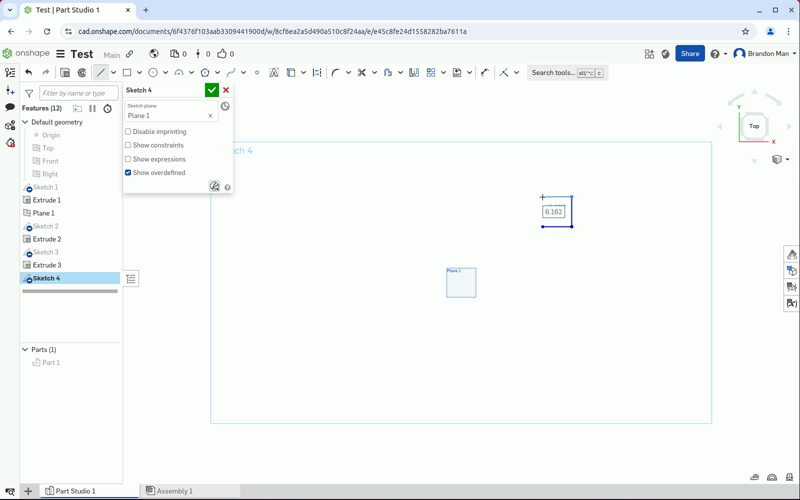
mouse_move(572, 196)
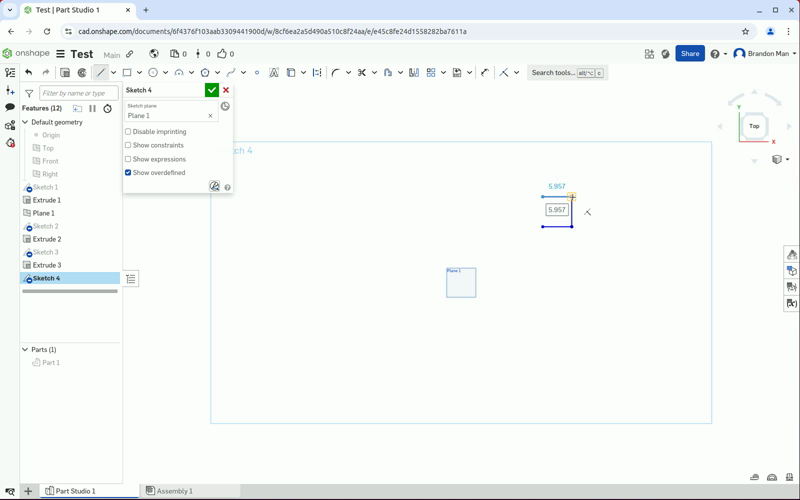
key_down(shift)
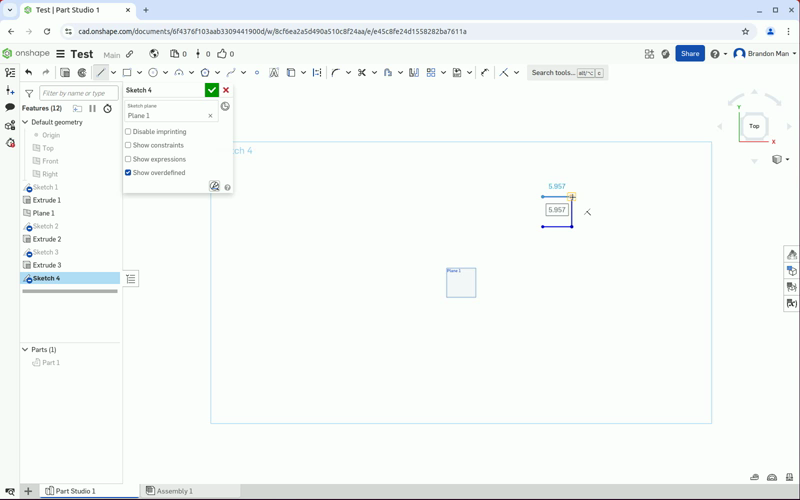
mouse_move(542, 226)
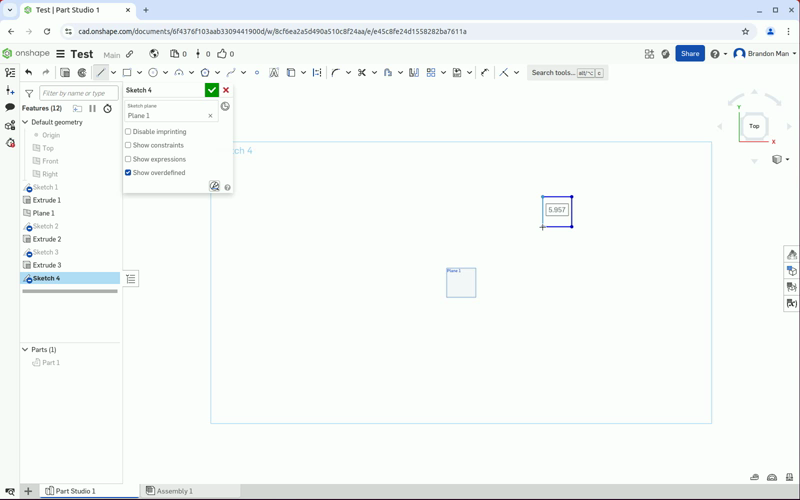
key_up(shift)
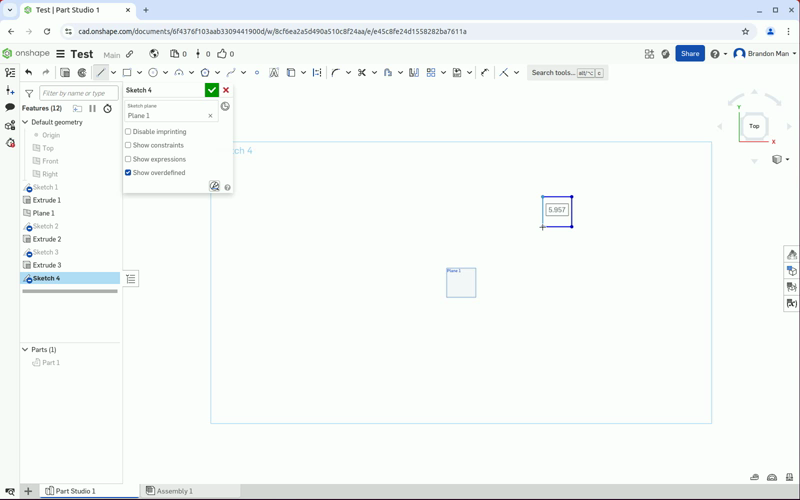
click(542, 226)
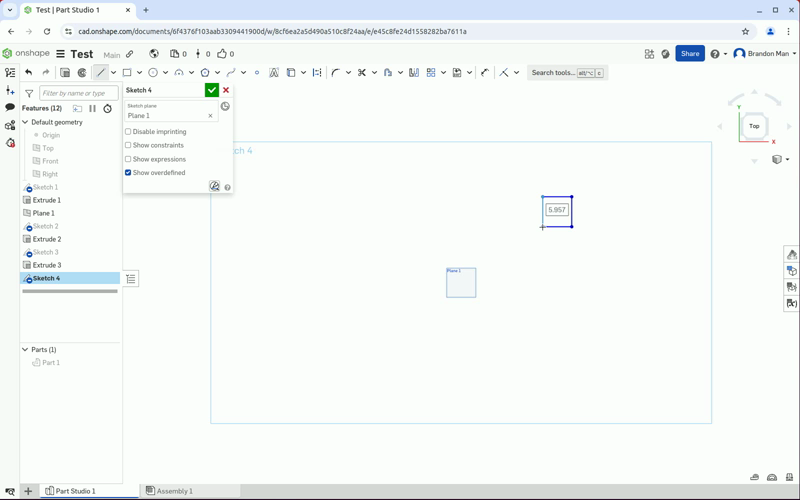
key(esc)
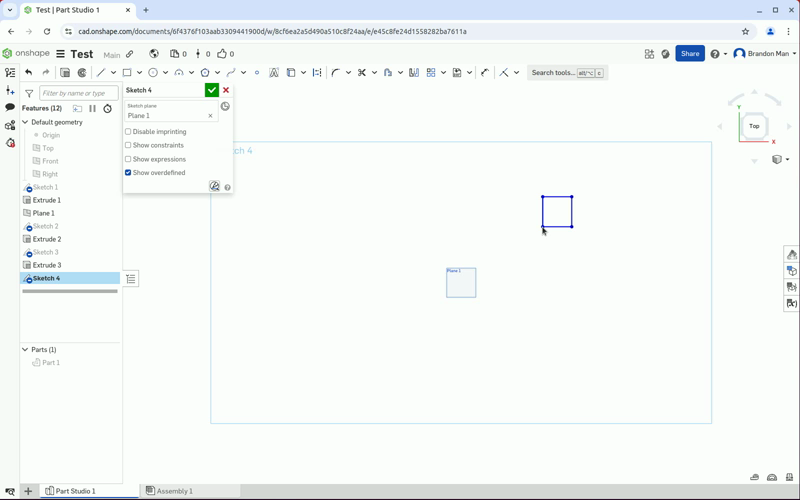
mouse_move(569, 218)
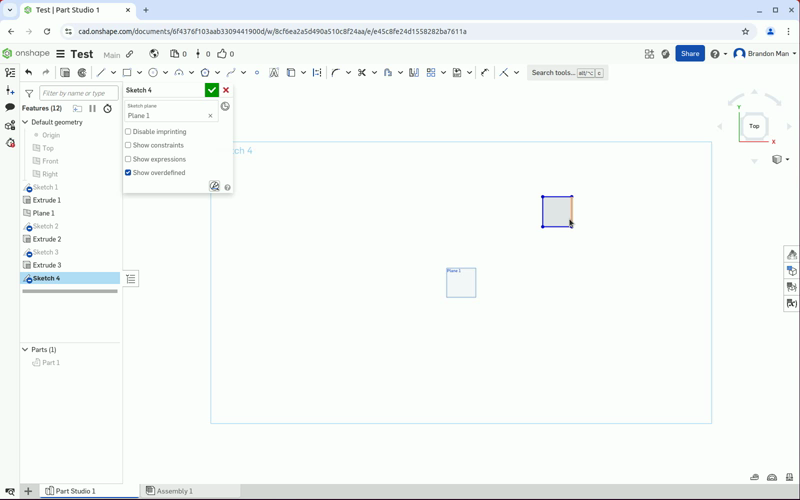
scroll(6)
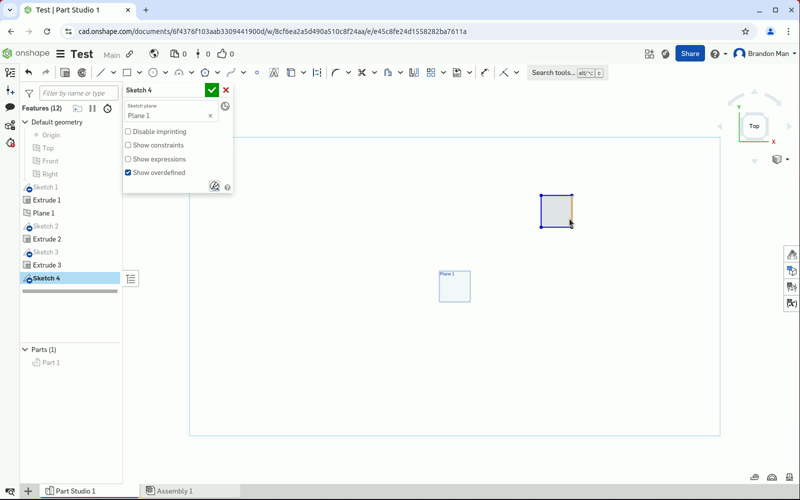
scroll(6)
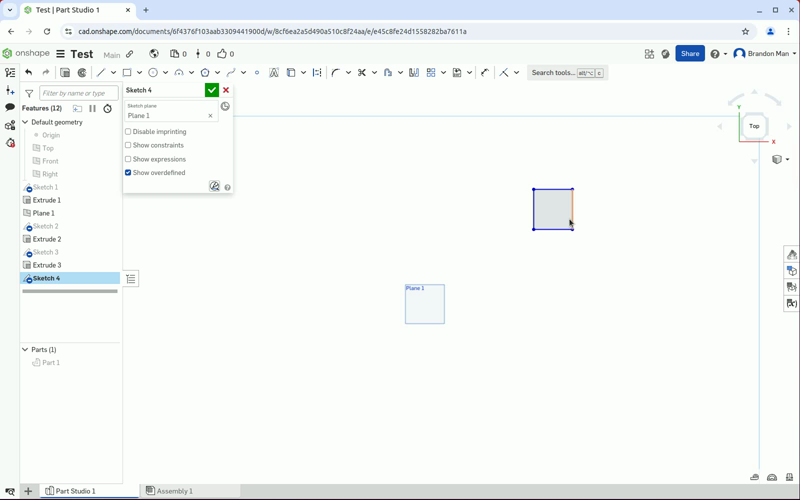
scroll(6)
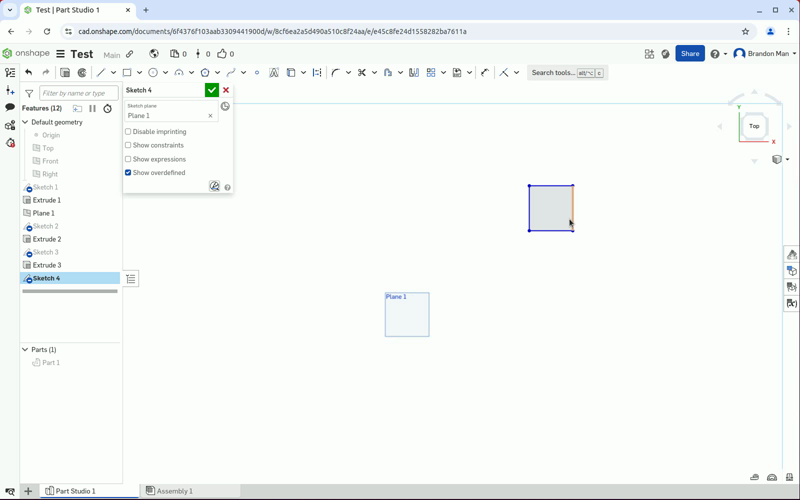
scroll(6)
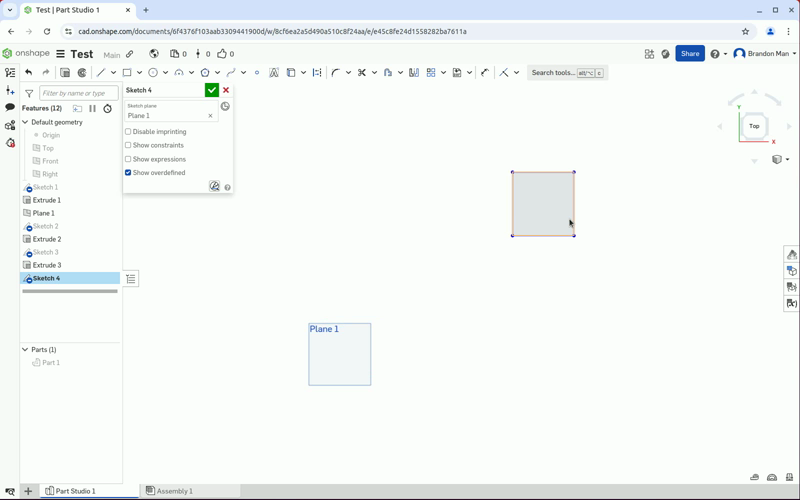
scroll(6)
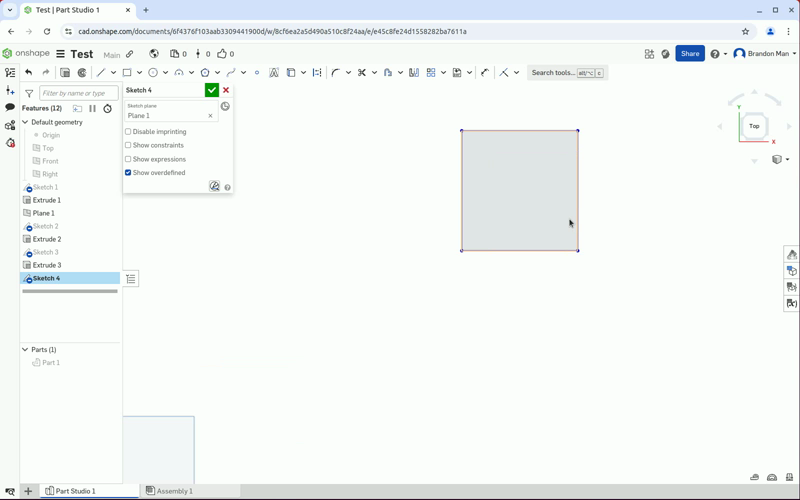
scroll(6)
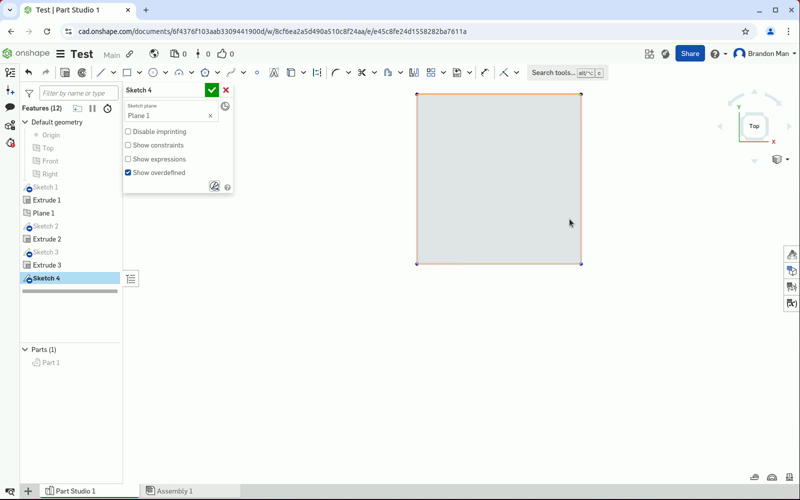
scroll(6)
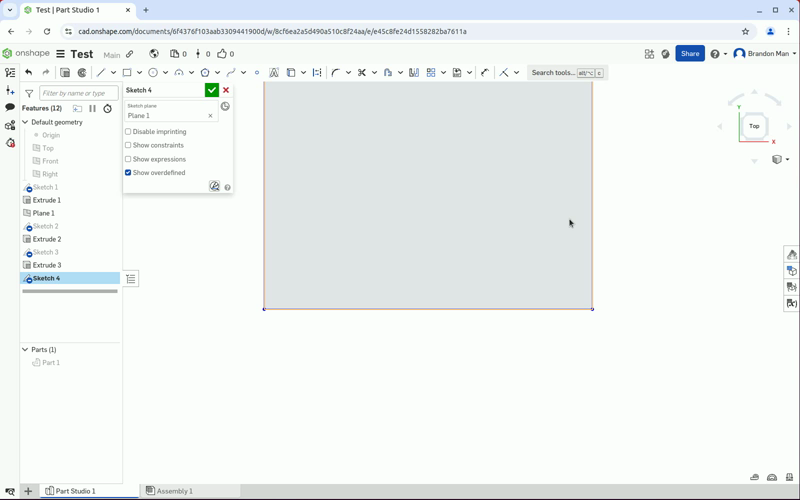
click(569, 218)
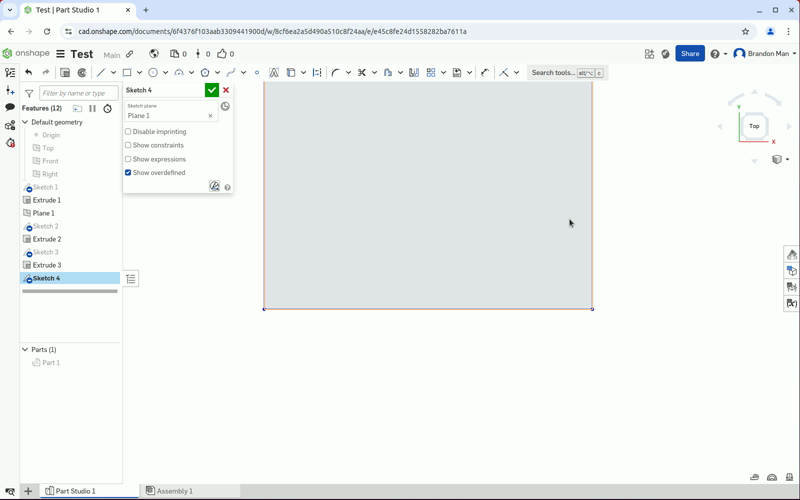
scroll(-6)
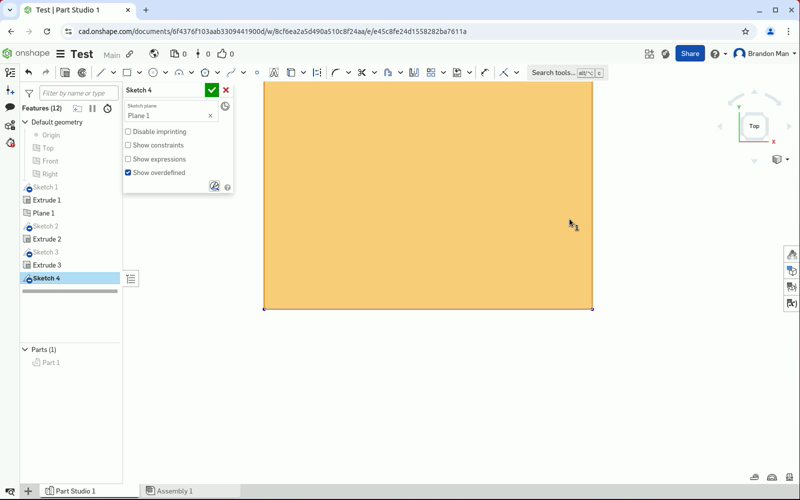
scroll(-6)
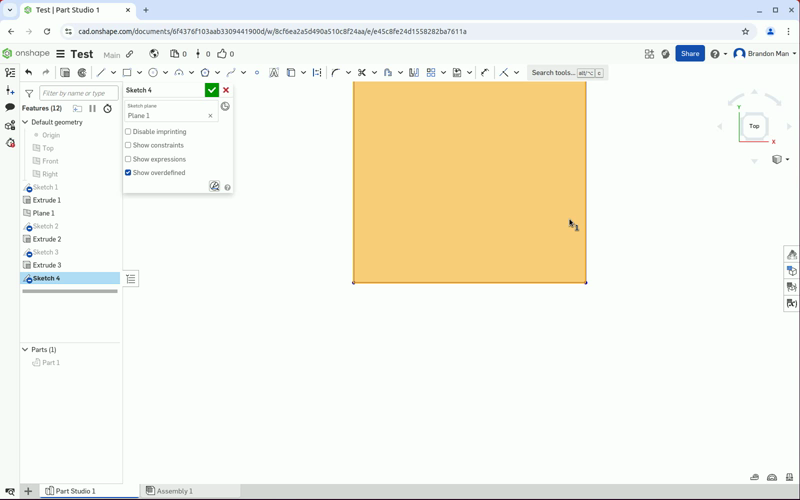
scroll(-6)
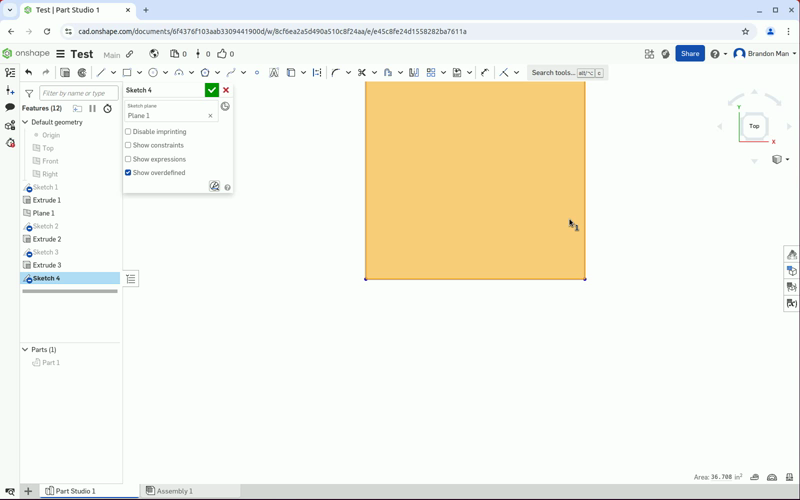
scroll(-6)
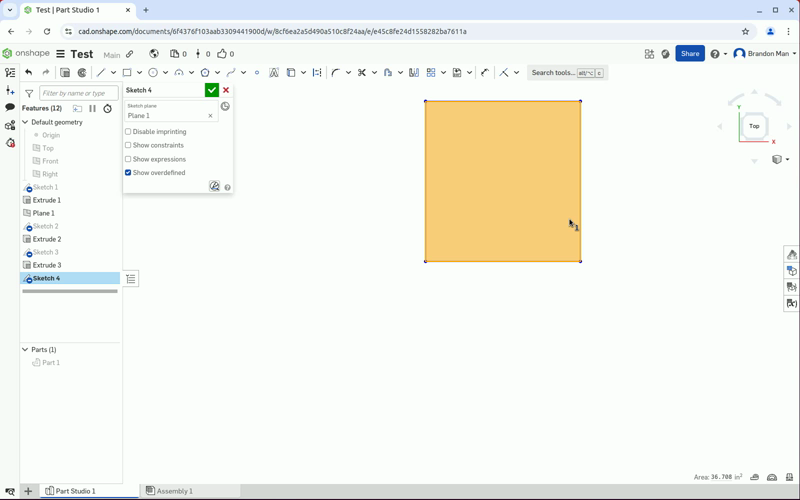
scroll(-6)
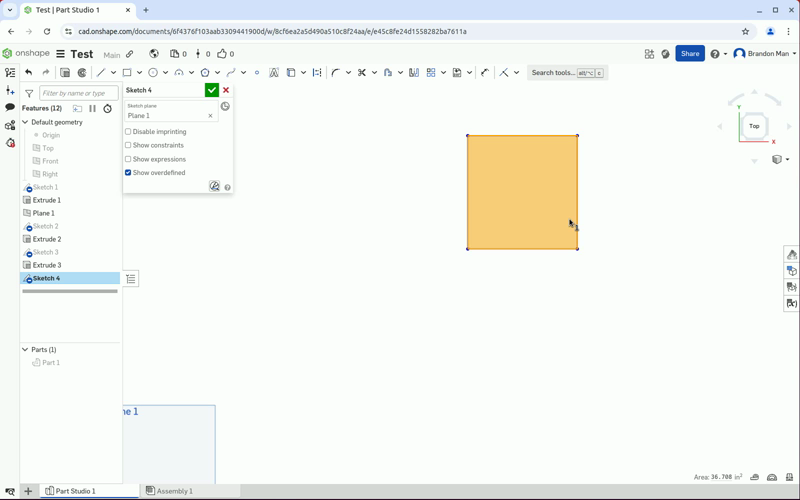
scroll(-6)
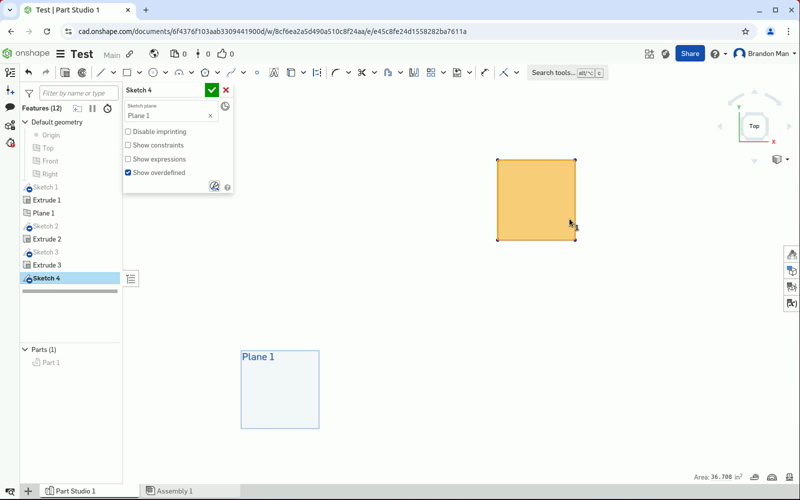
scroll(-6)
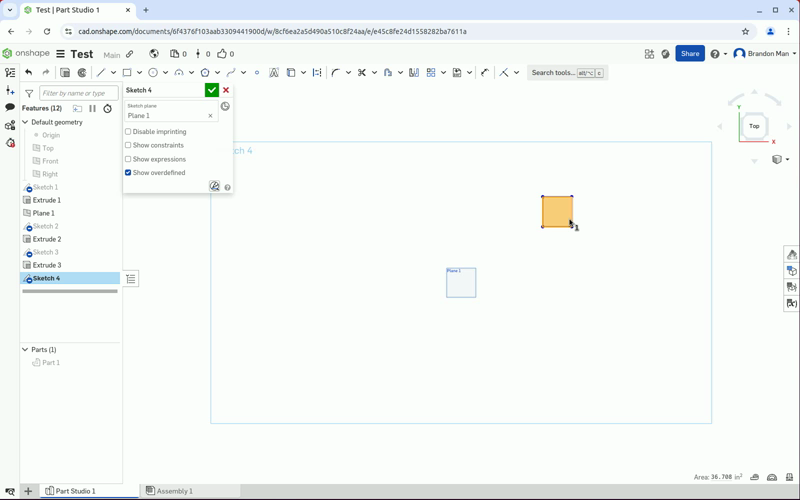
mouse_move(73, 352)
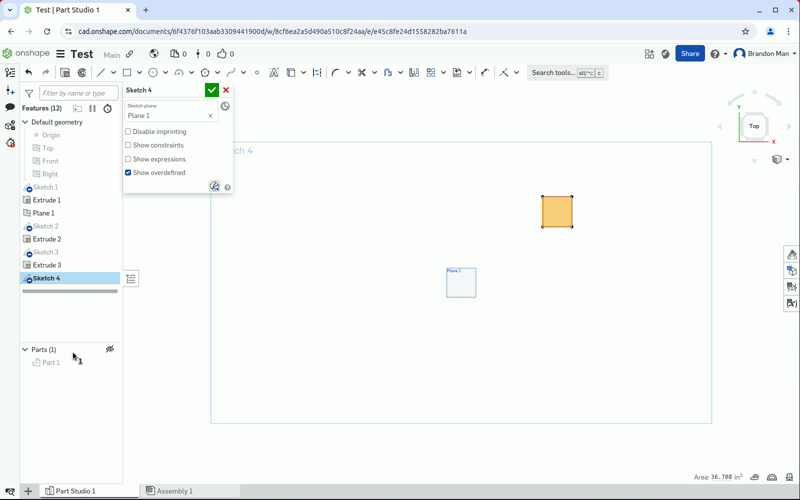
key(shift+y)
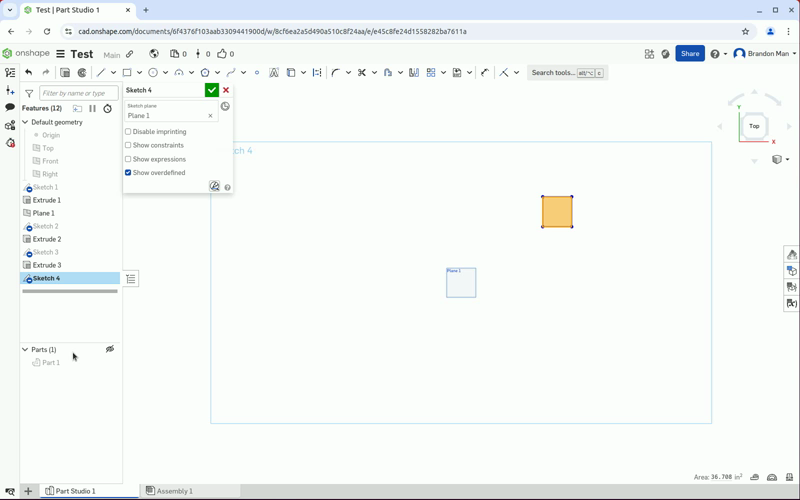
key(shift+e)
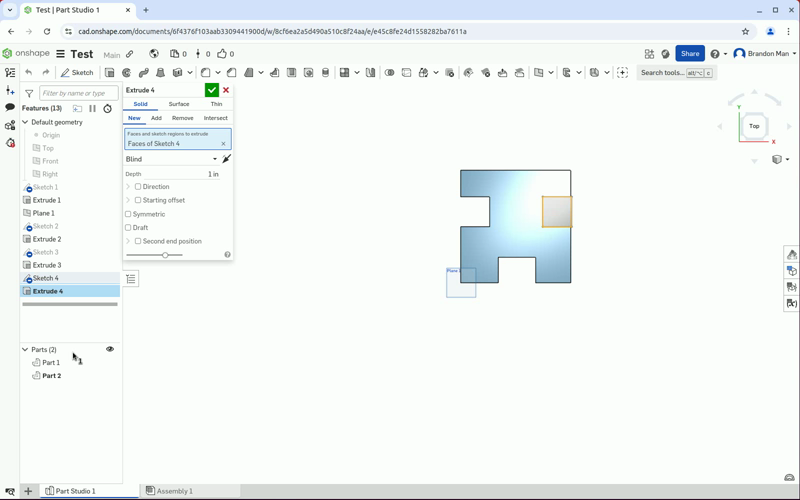
mouse_move(143, 106)
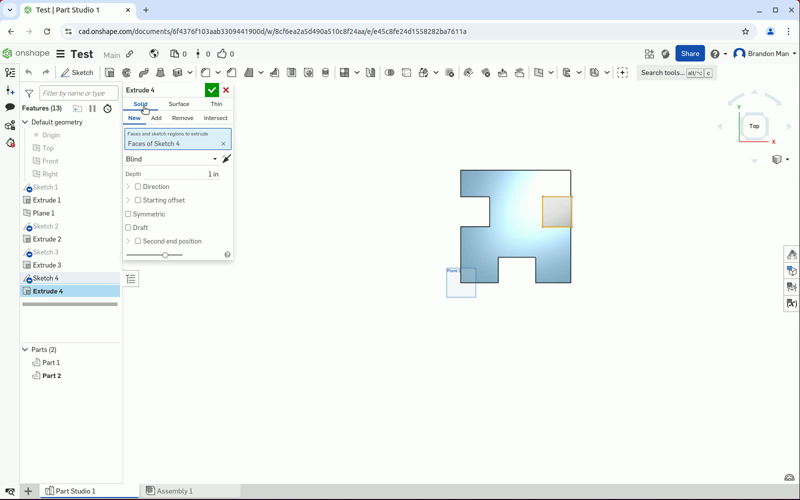
click(143, 106)
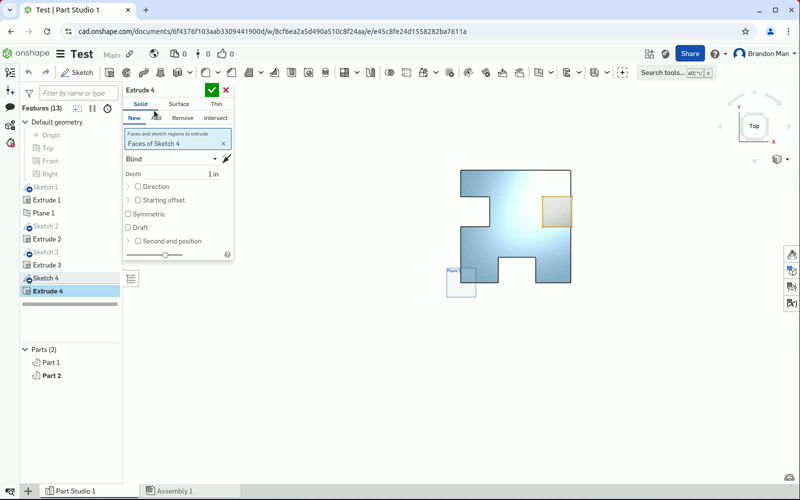
mouse_move(186, 120)
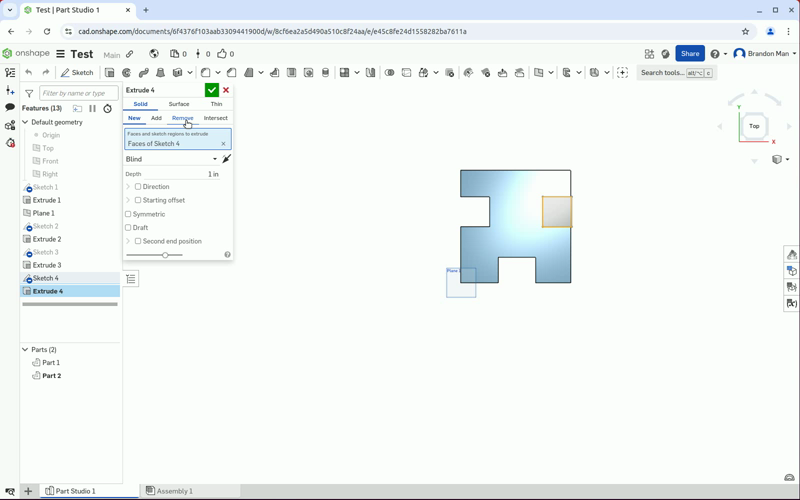
click(186, 120)
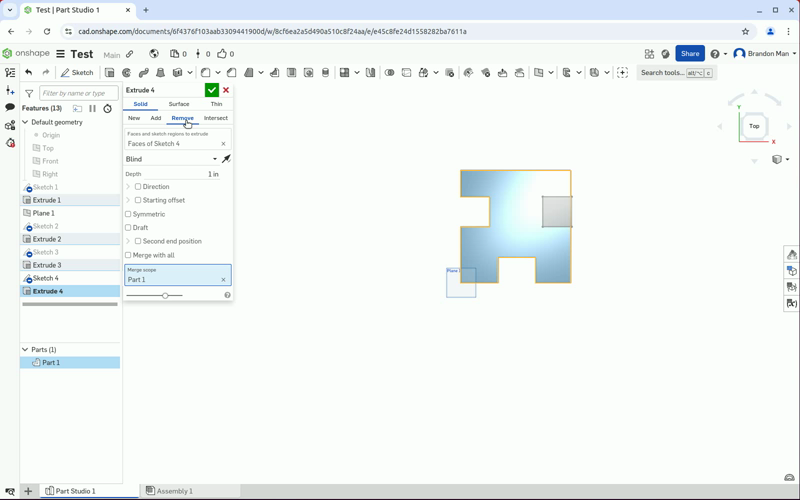
key(tab, 4)
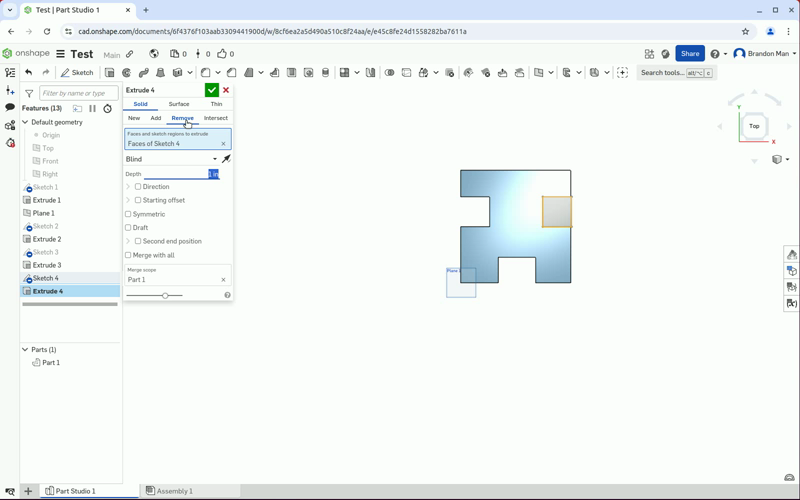
text(1.204)
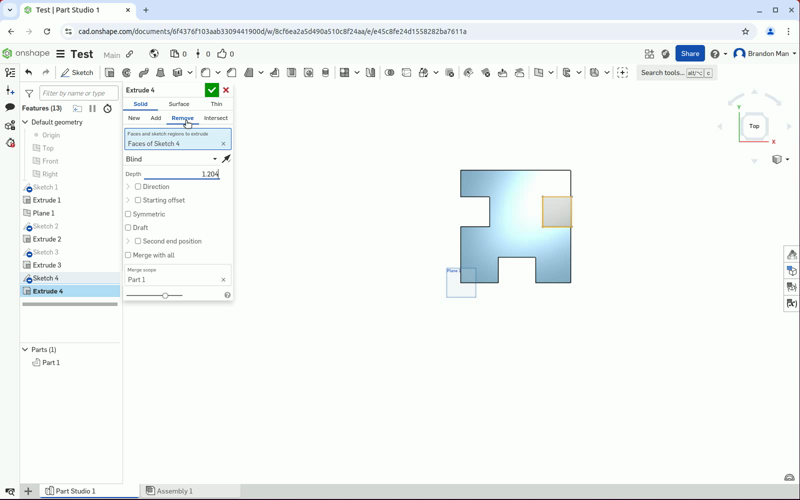
key(tab, 6)
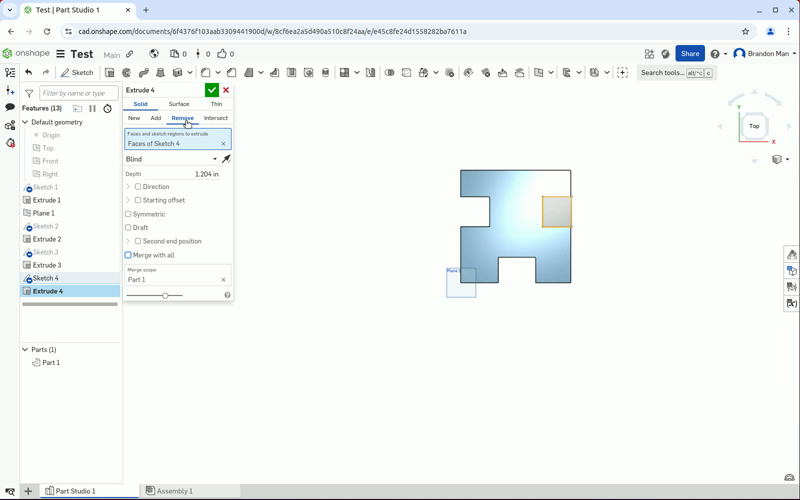
key(space)
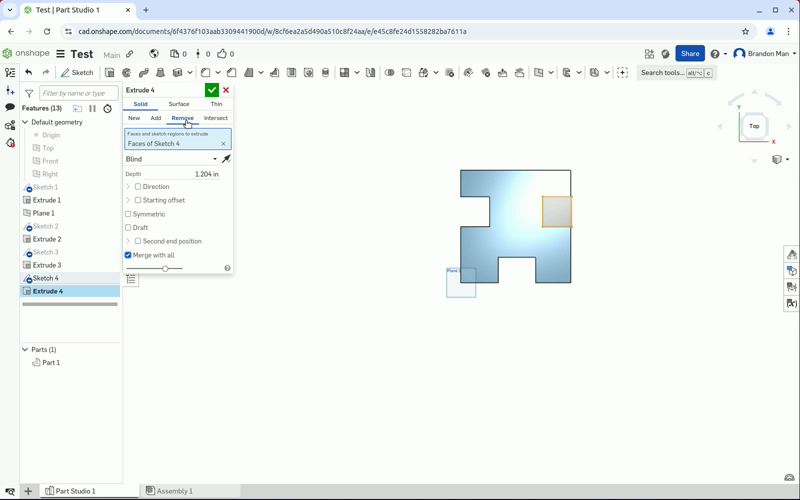
key(enter)
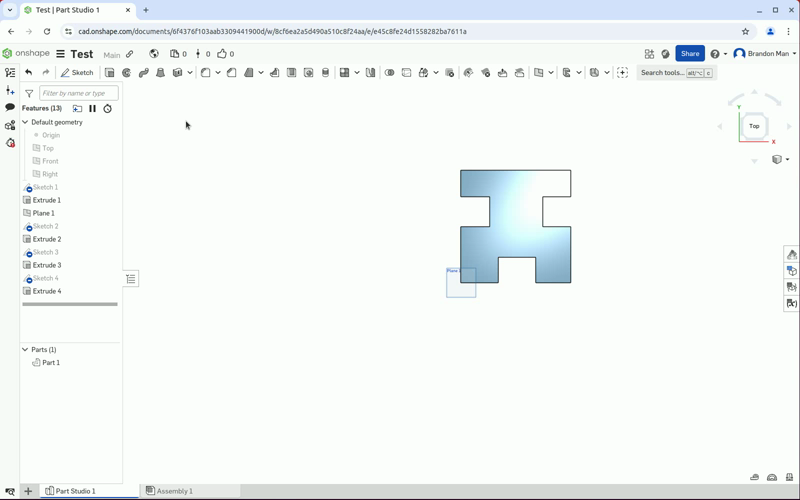
key(shift+h)
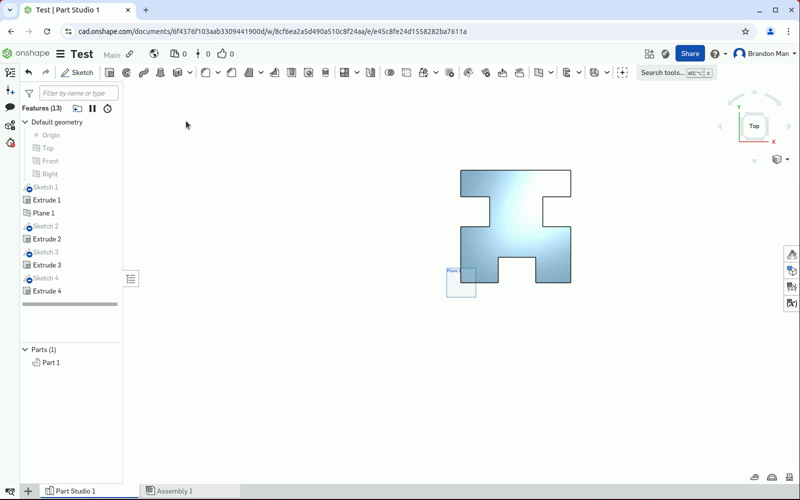
key(shift+h)
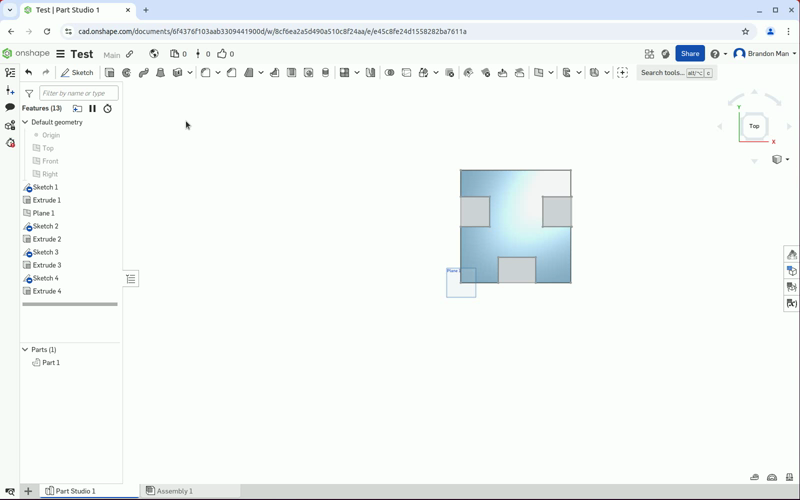
key(shift+7)
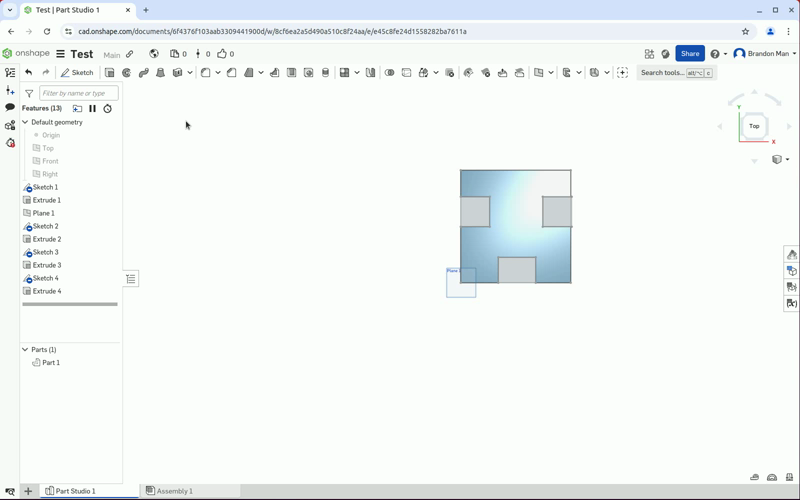
key(up, 3)
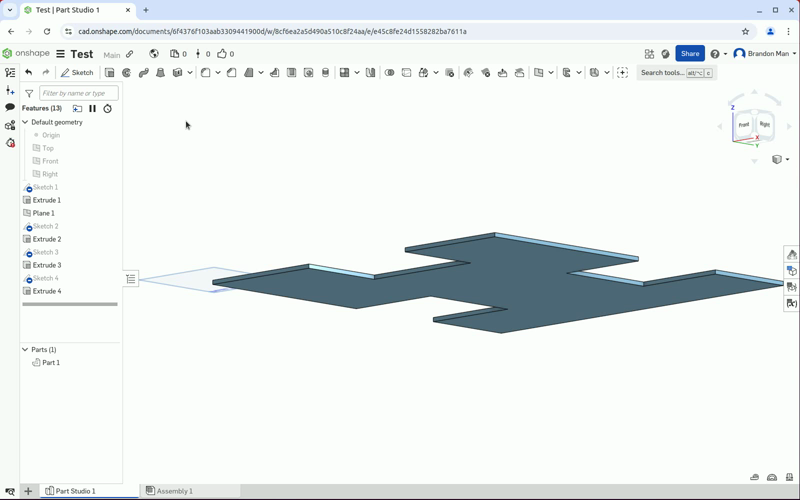
key(left, 3)
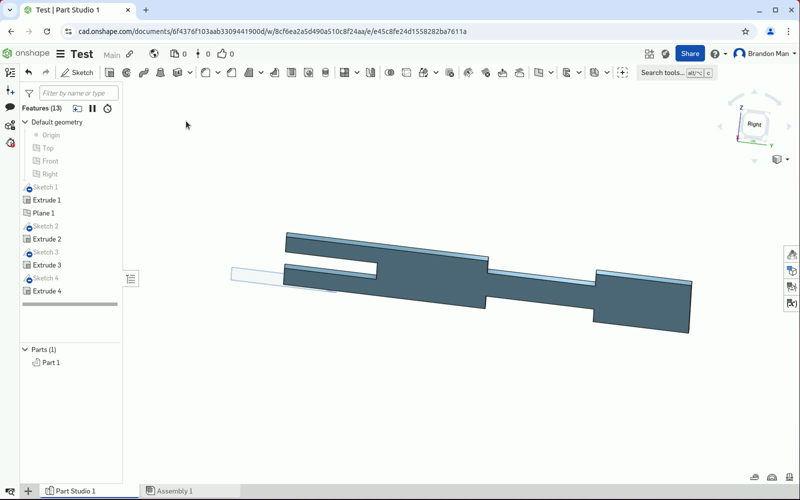
key(right, 3)
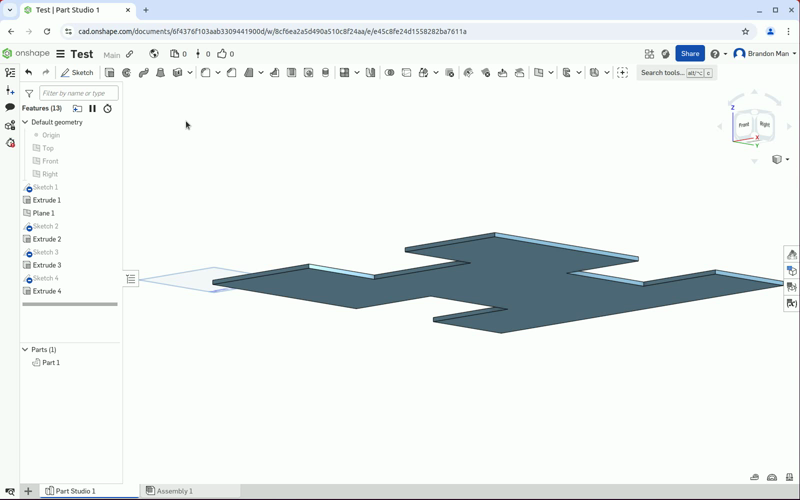
key(down, 3)
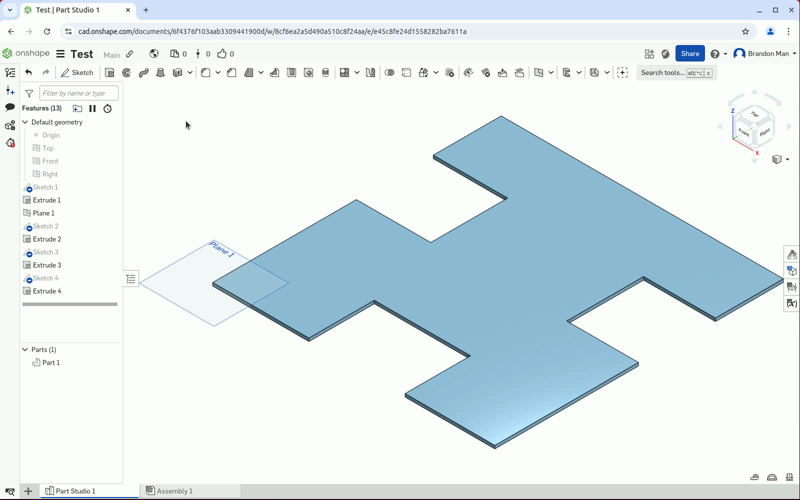
mouse_move(73, 189)
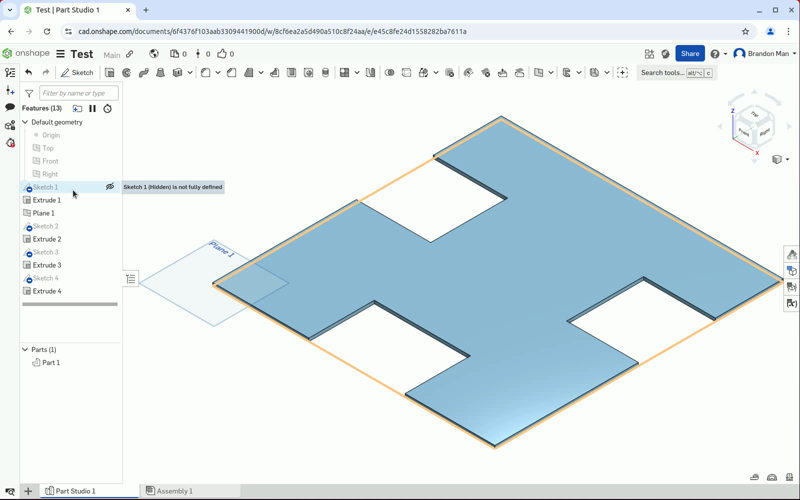
click(73, 189)